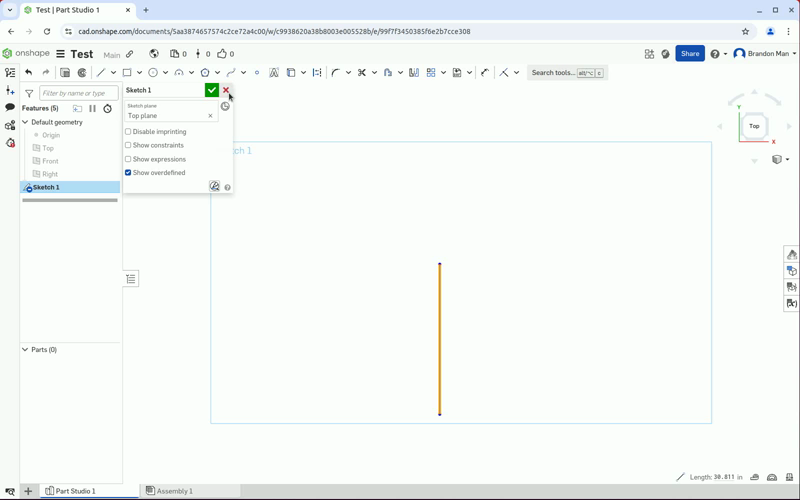
key(shift+h)
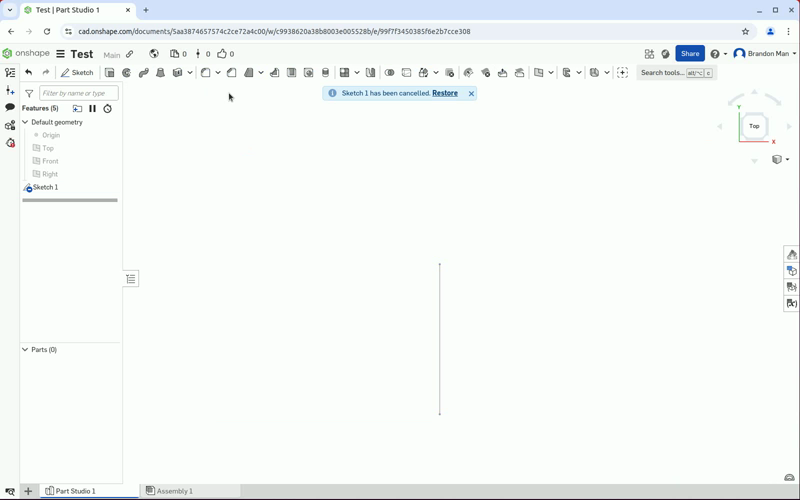
key(shift+s)
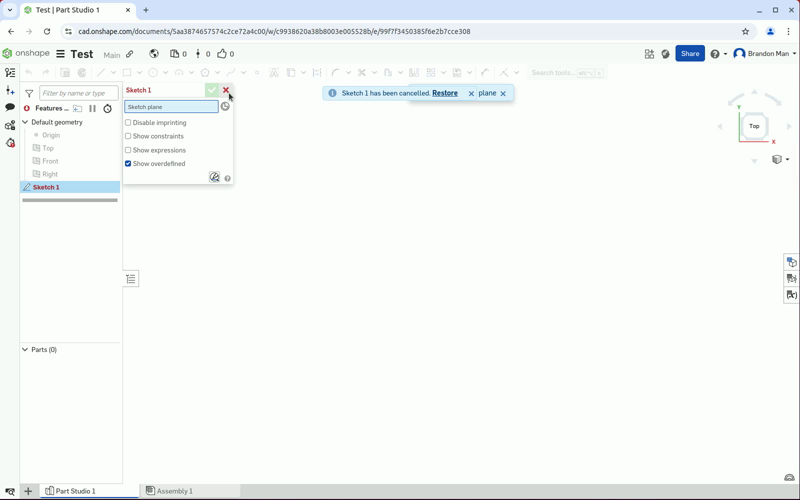
mouse_move(73, 150)
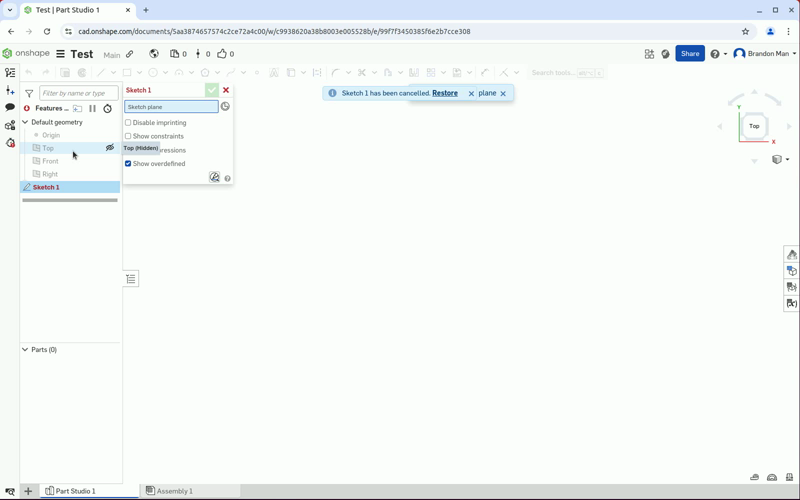
click(73, 150)
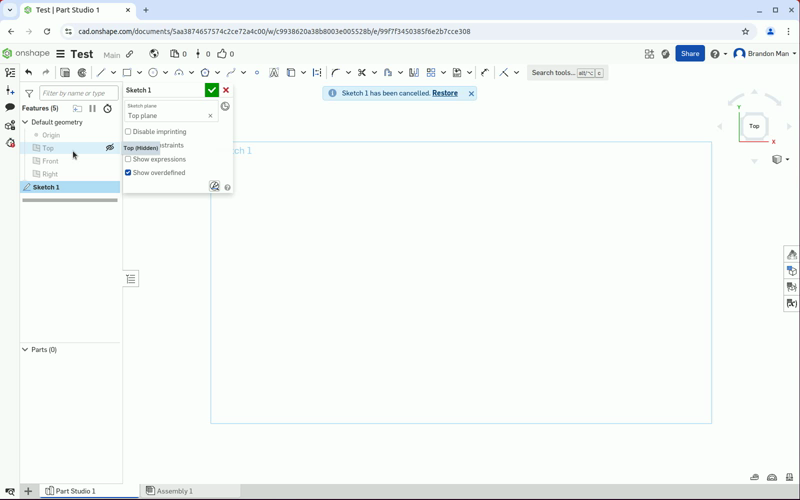
mouse_move(73, 352)
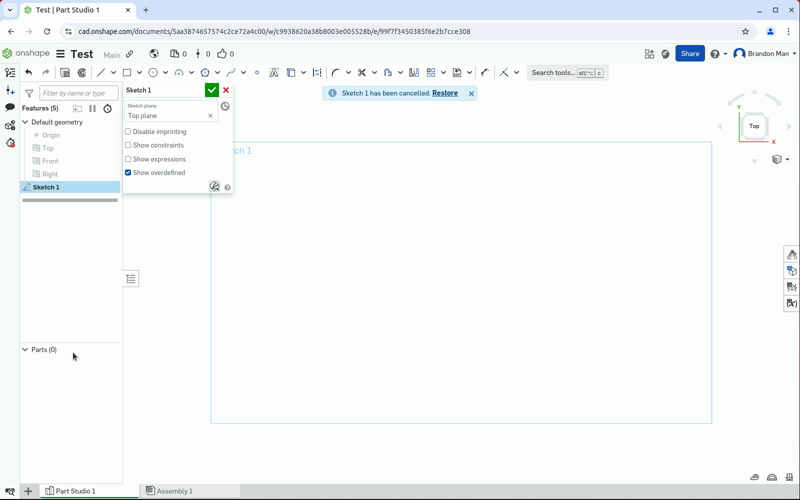
key(y)
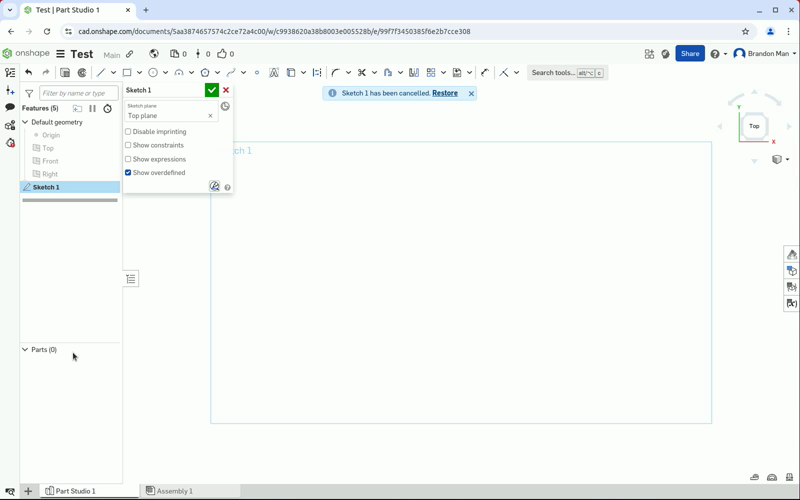
key(l)
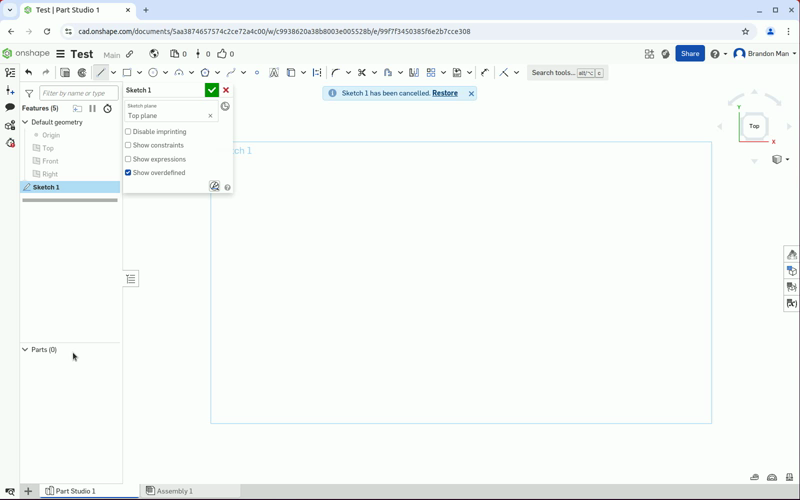
key_down(shift)
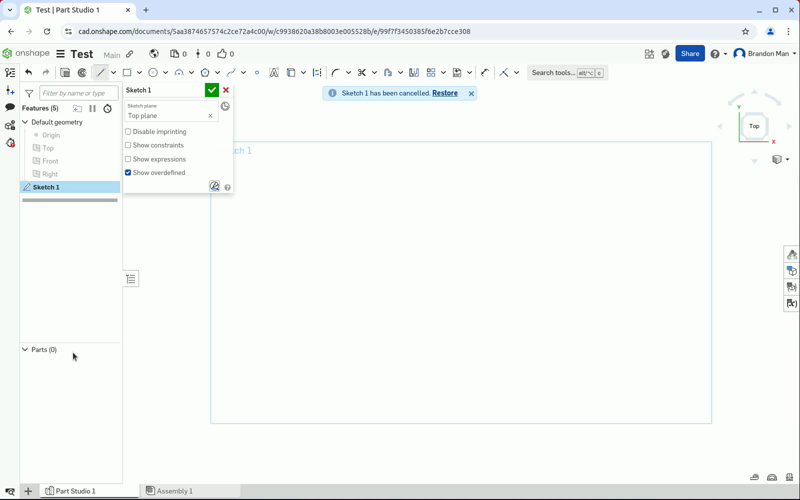
mouse_move(363, 339)
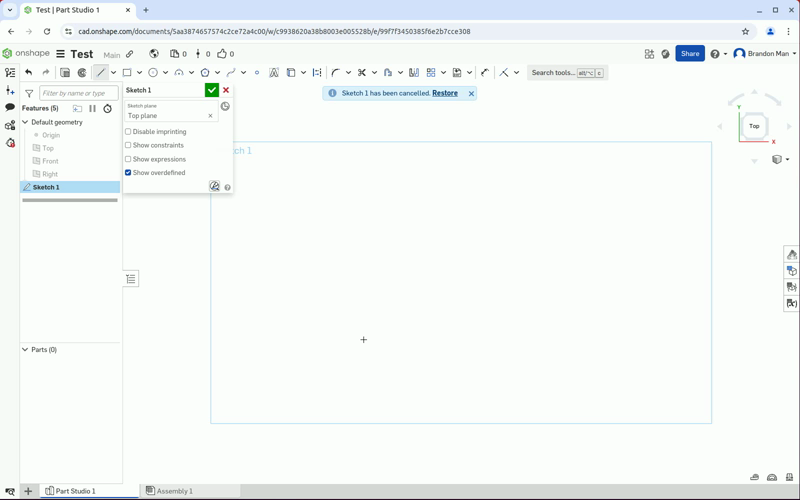
click(363, 339)
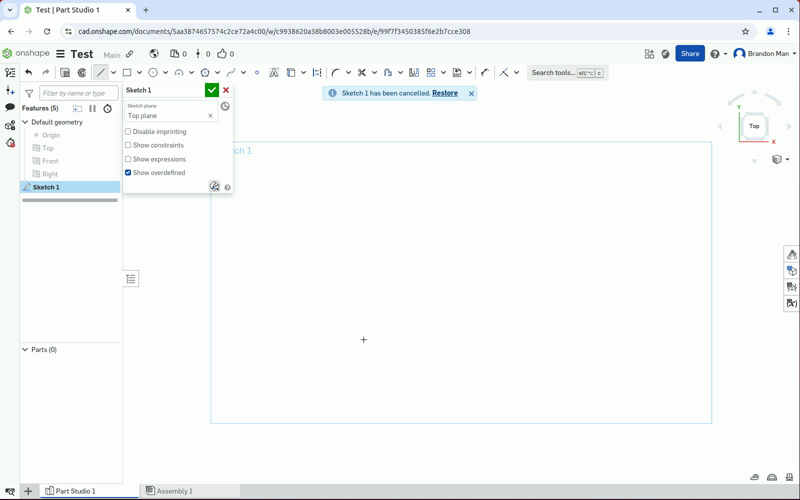
key_up(shift)
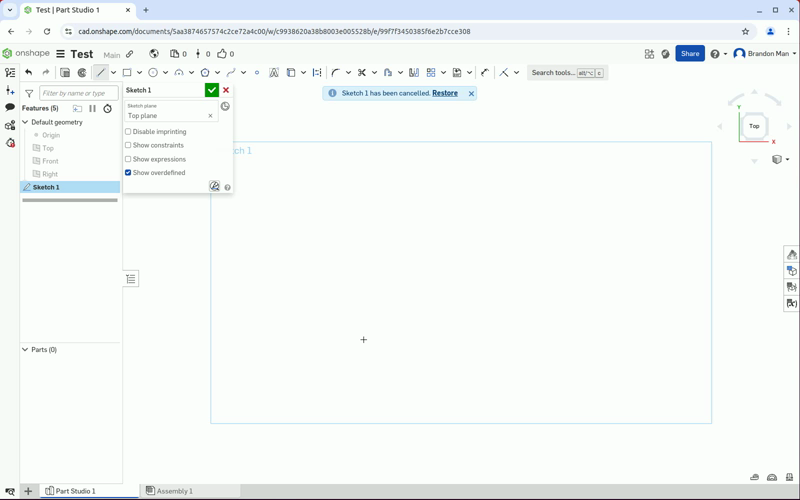
key_down(shift)
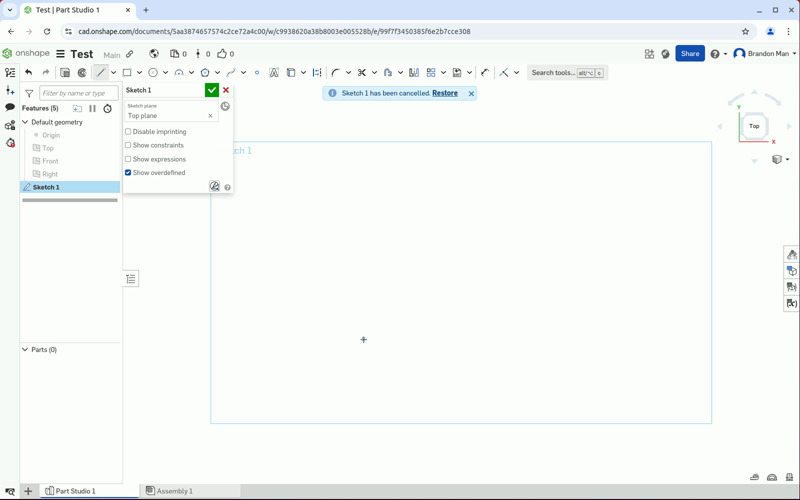
mouse_move(557, 339)
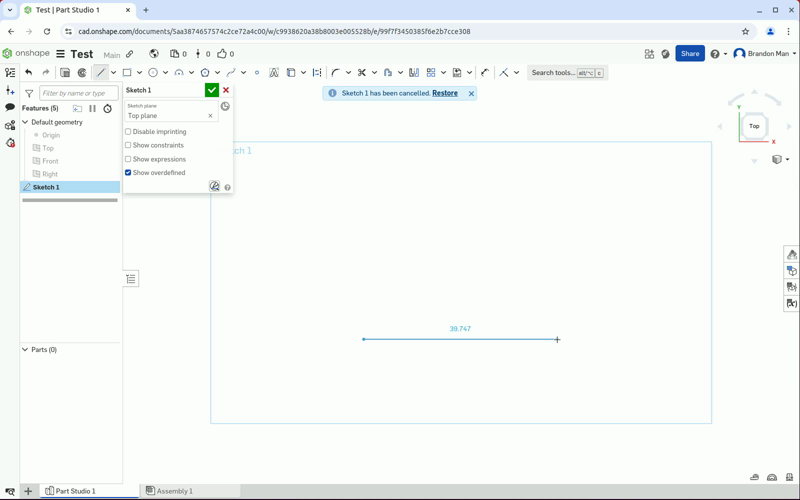
click(557, 339)
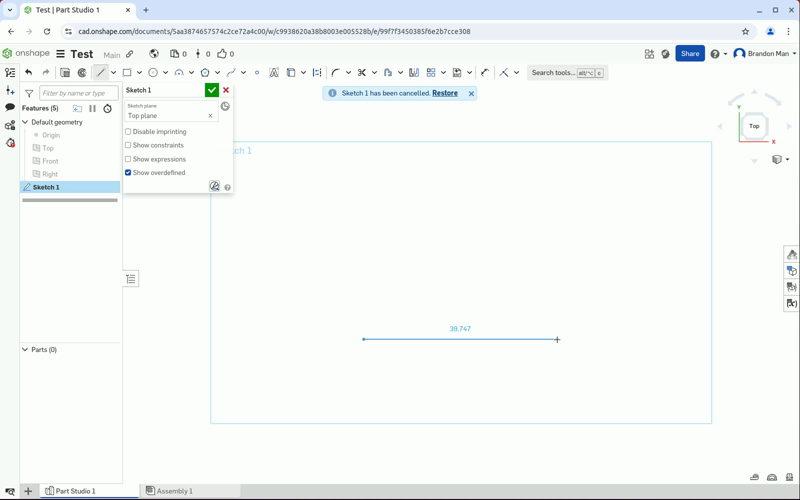
key_up(shift)
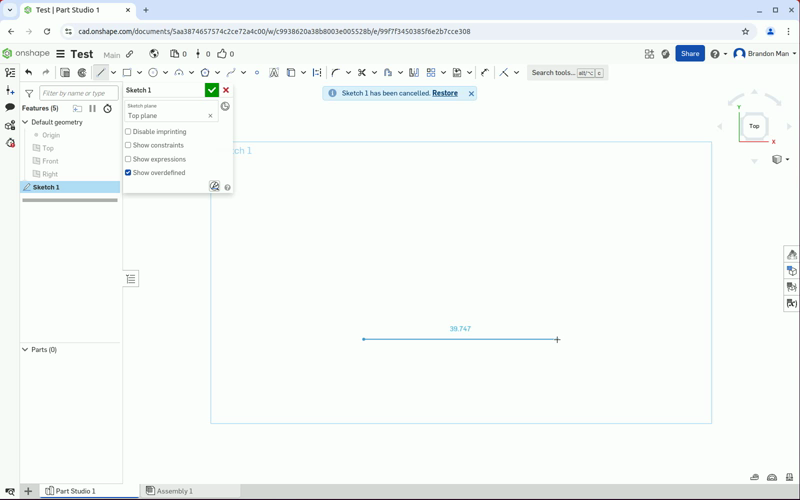
key_down(shift)
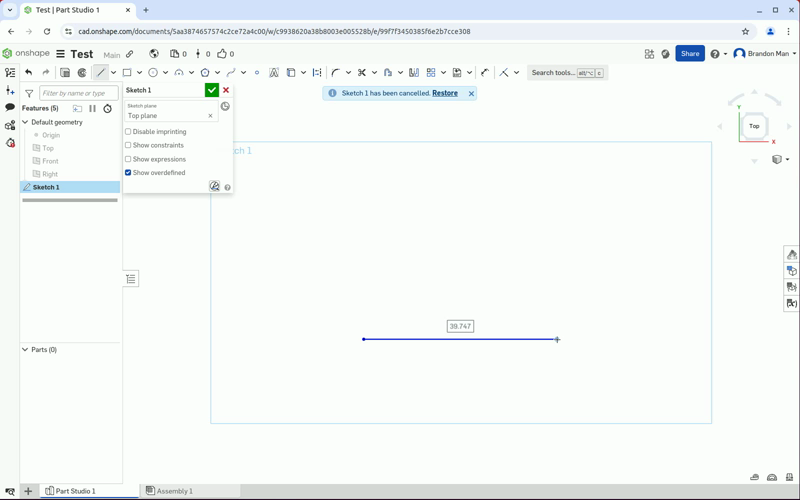
mouse_move(461, 171)
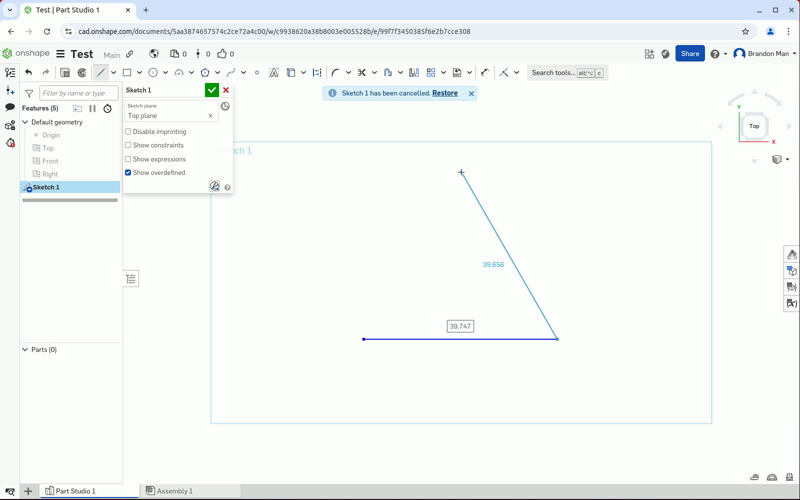
click(461, 171)
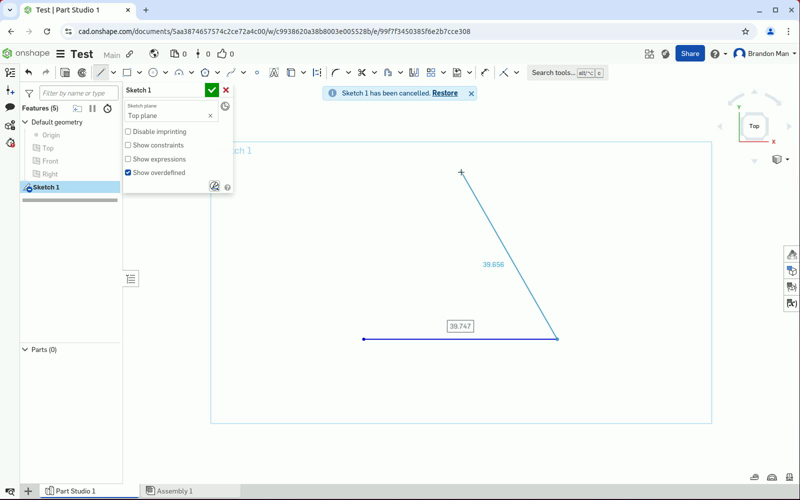
key_up(shift)
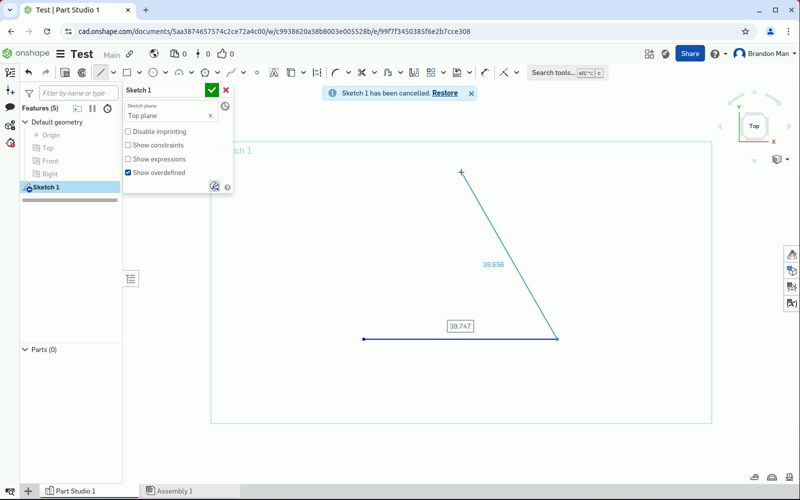
key_down(shift)
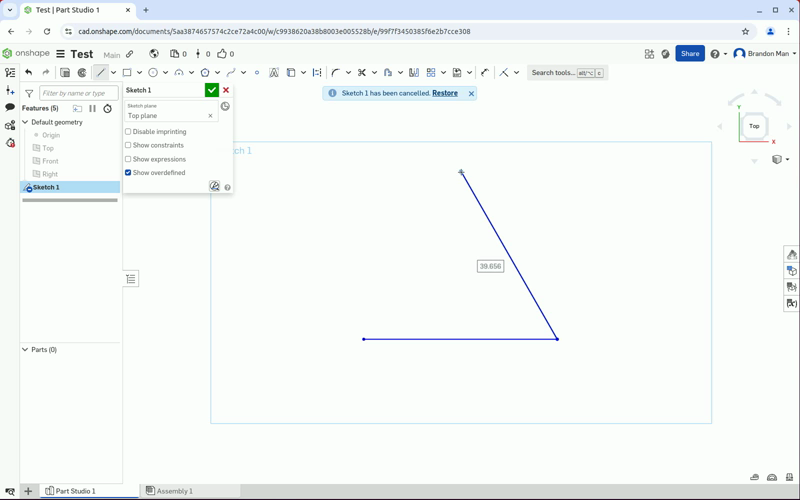
mouse_move(363, 339)
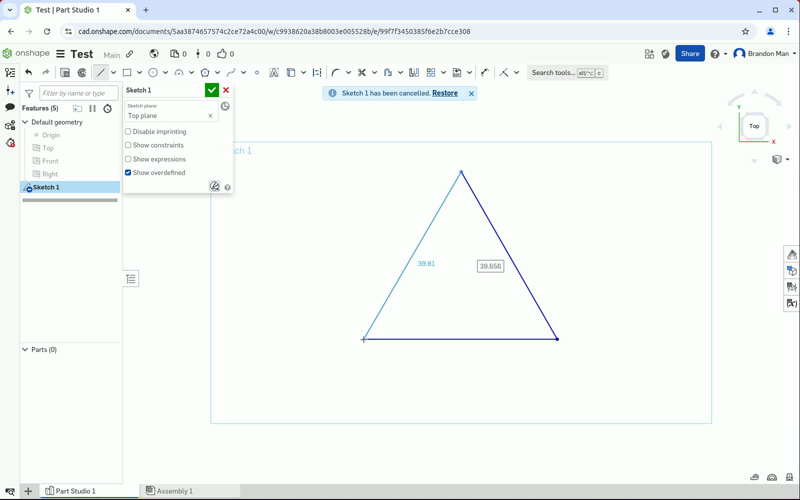
key_up(shift)
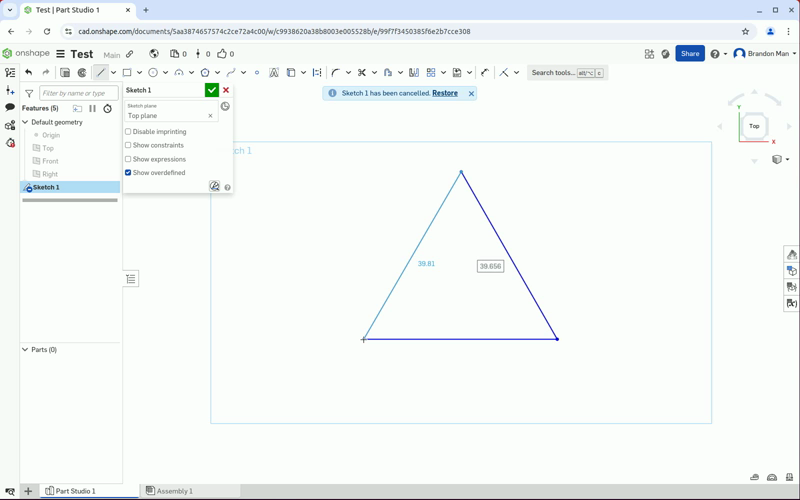
click(363, 339)
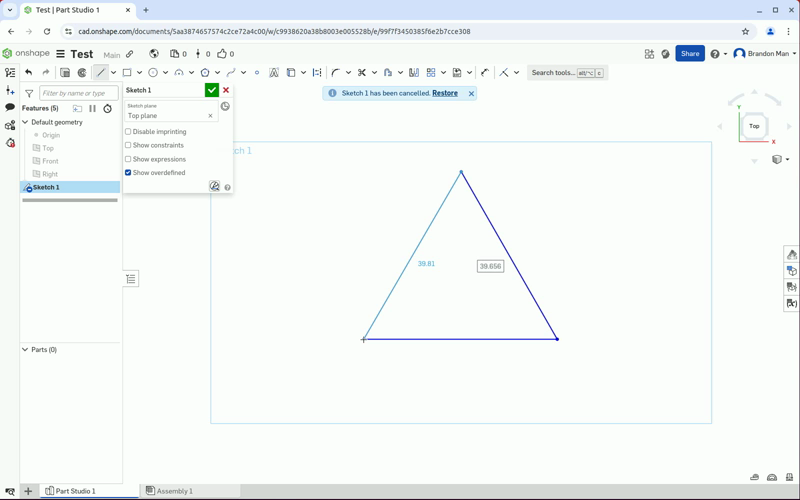
key(esc)
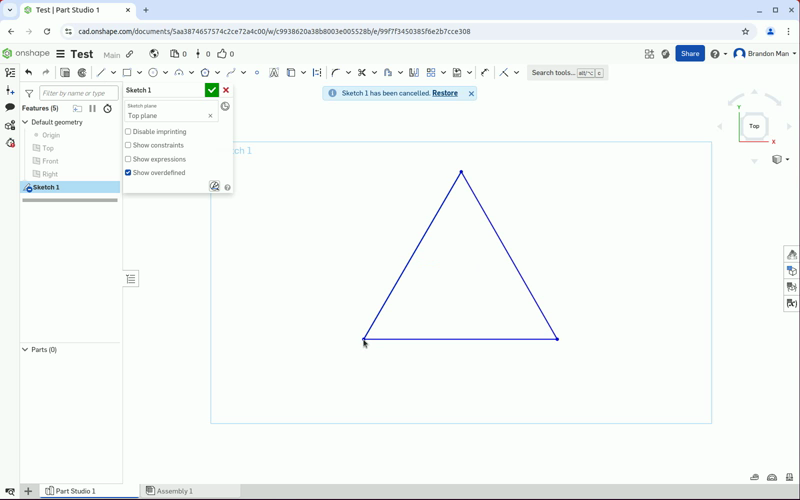
key(c)
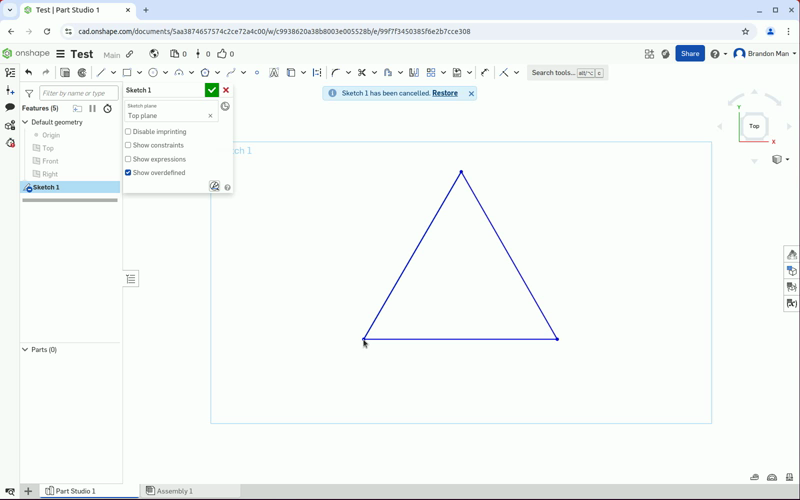
key_down(shift)
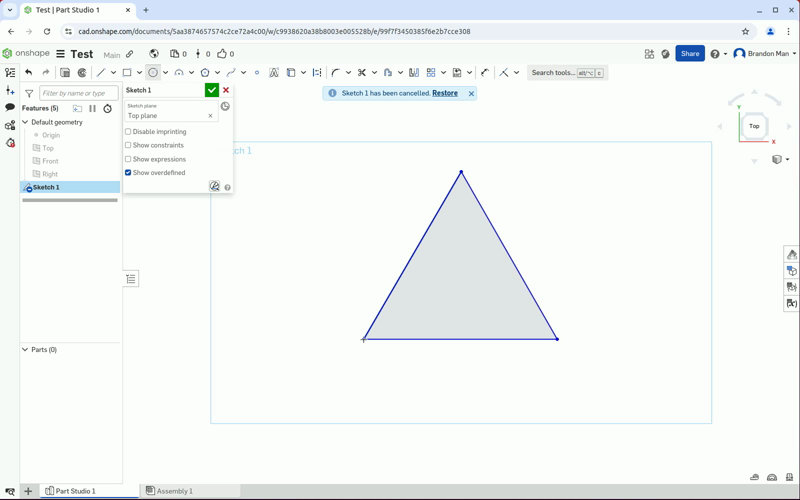
mouse_move(416, 308)
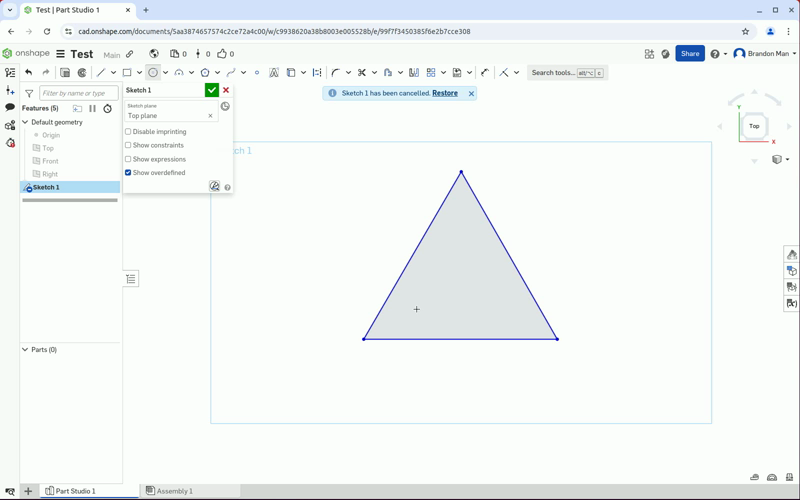
click(416, 308)
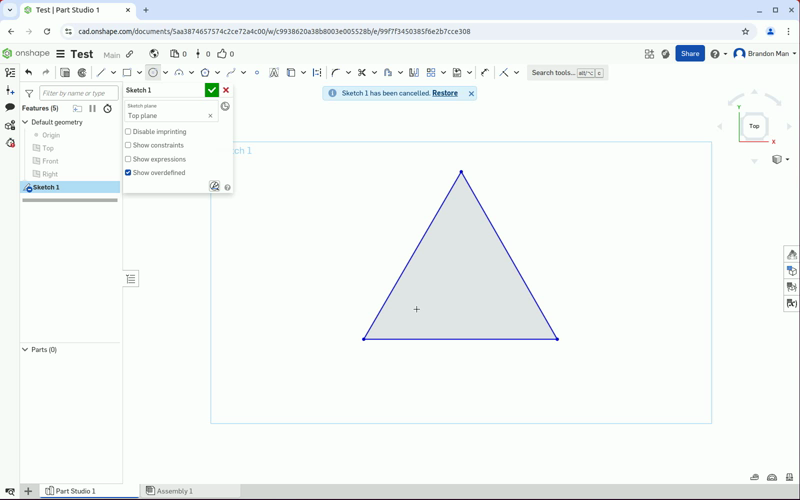
key_up(shift)
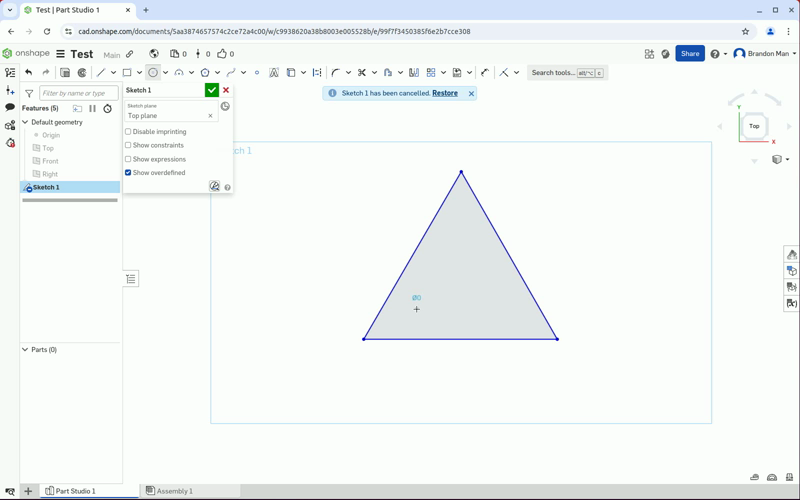
mouse_move(439, 308)
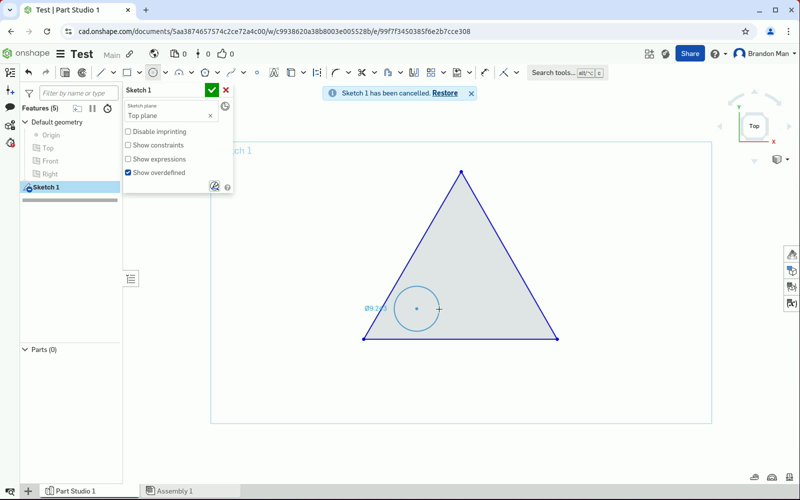
click(439, 308)
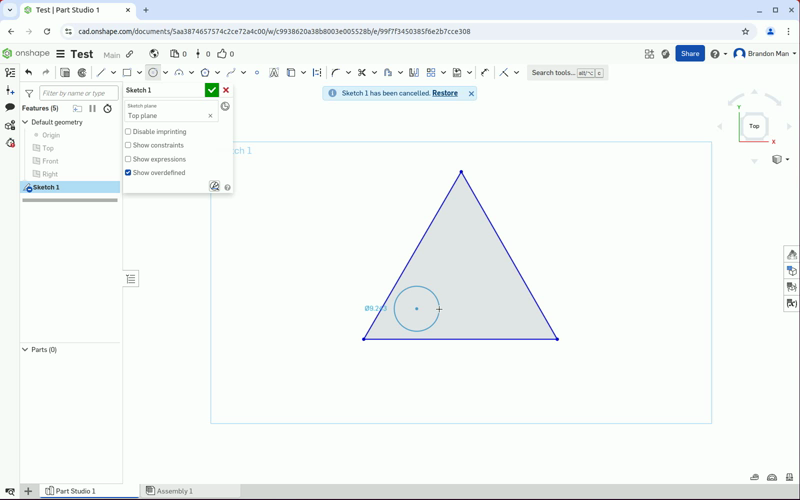
key(esc)
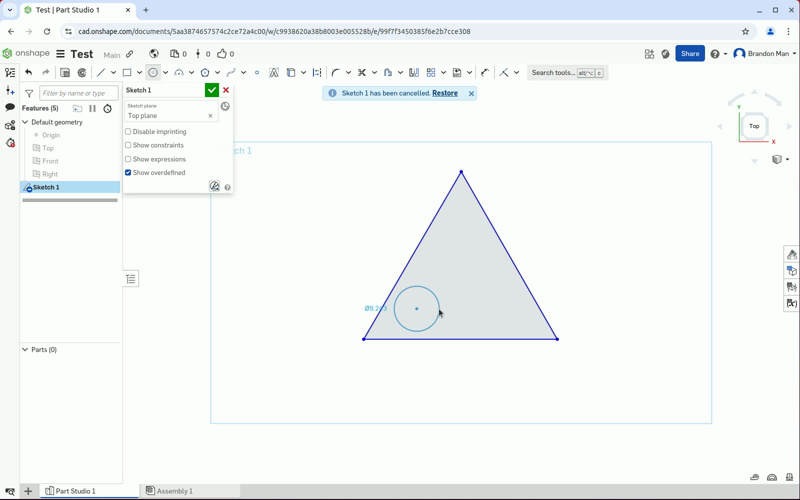
key(c)
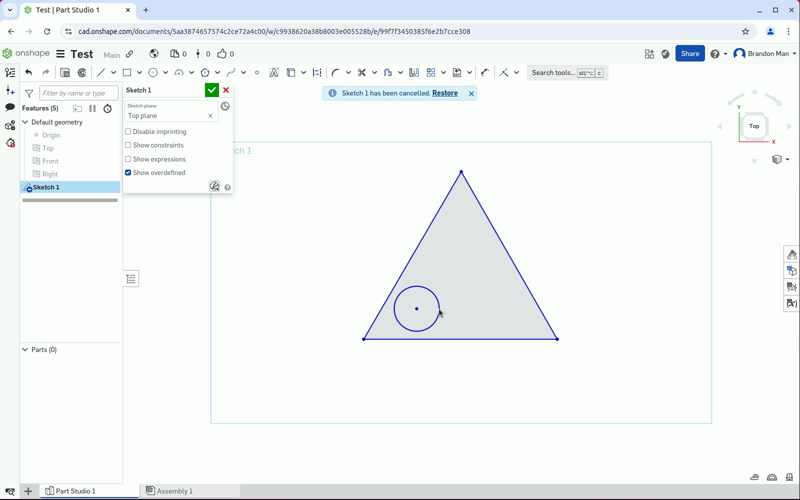
key_down(shift)
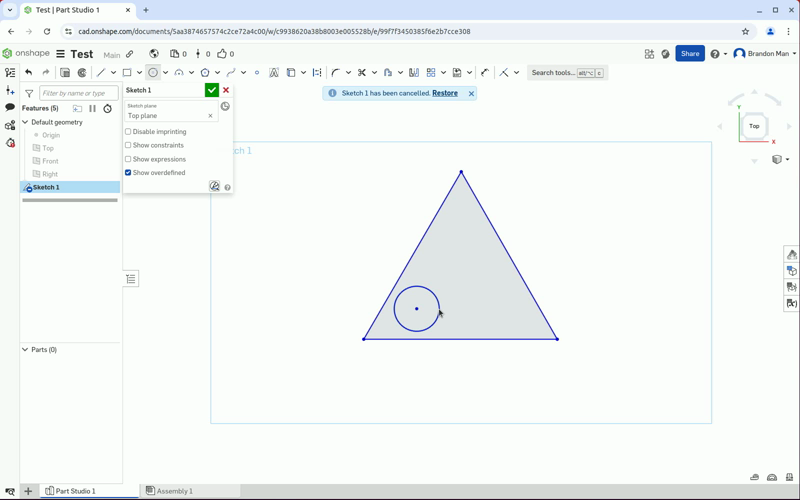
mouse_move(461, 284)
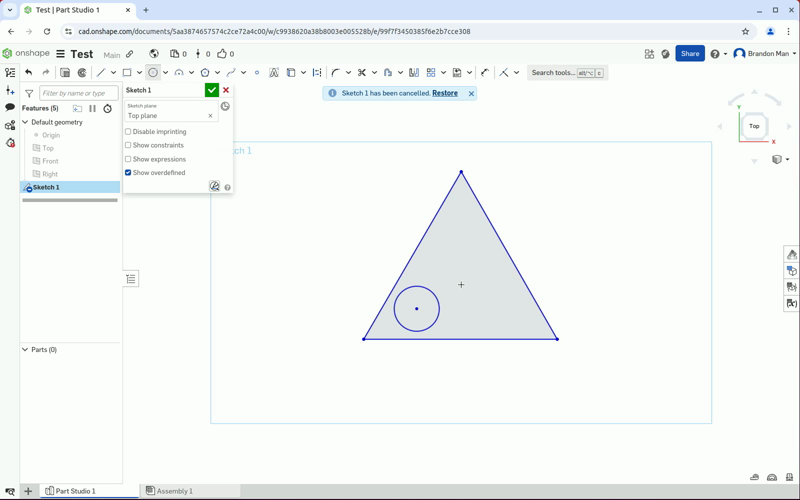
click(461, 284)
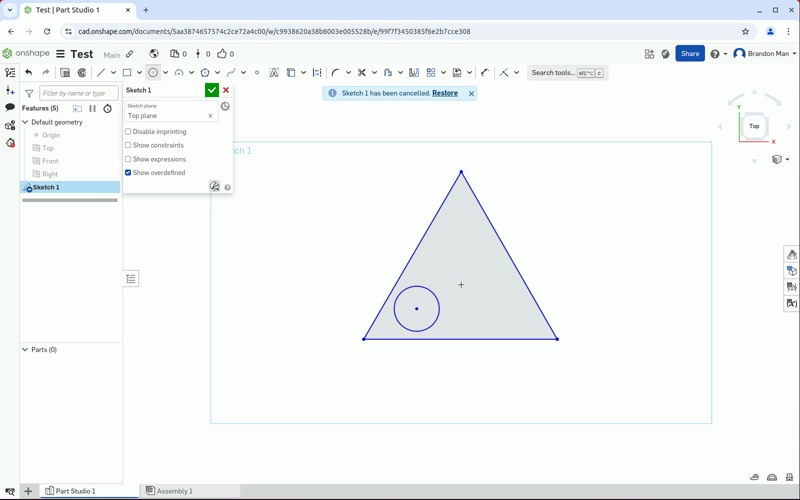
key_up(shift)
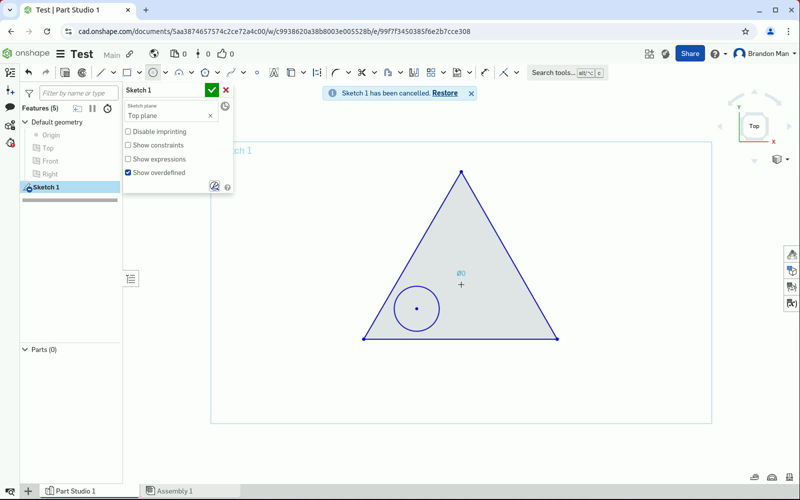
mouse_move(483, 284)
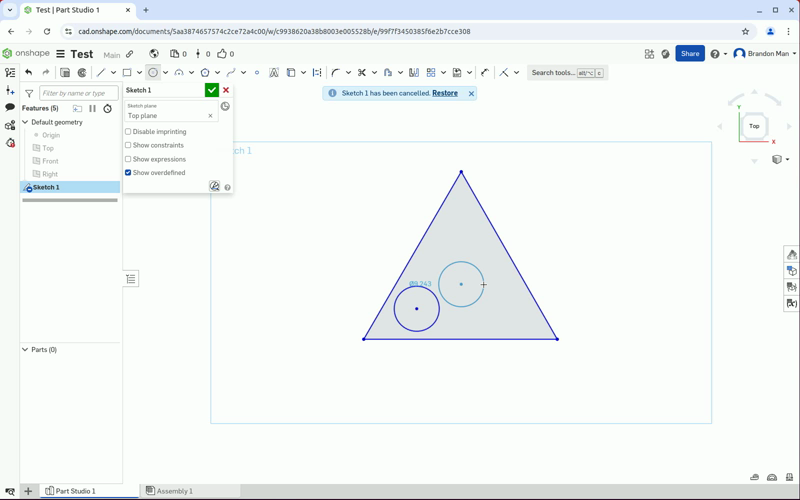
click(483, 284)
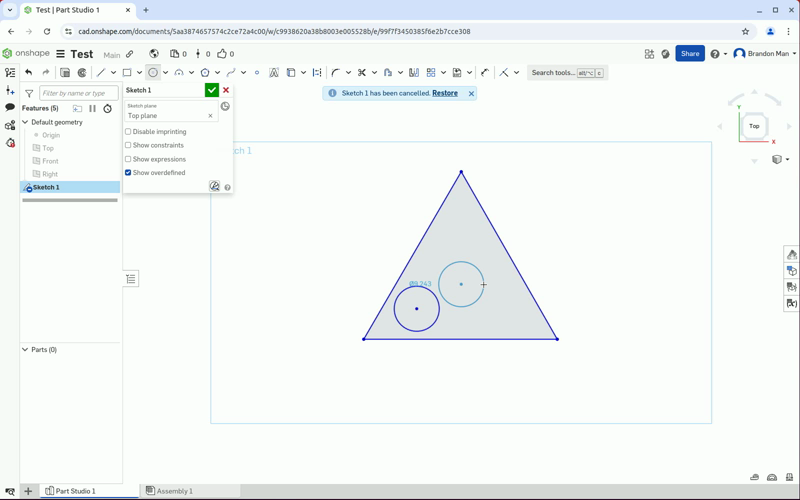
key(esc)
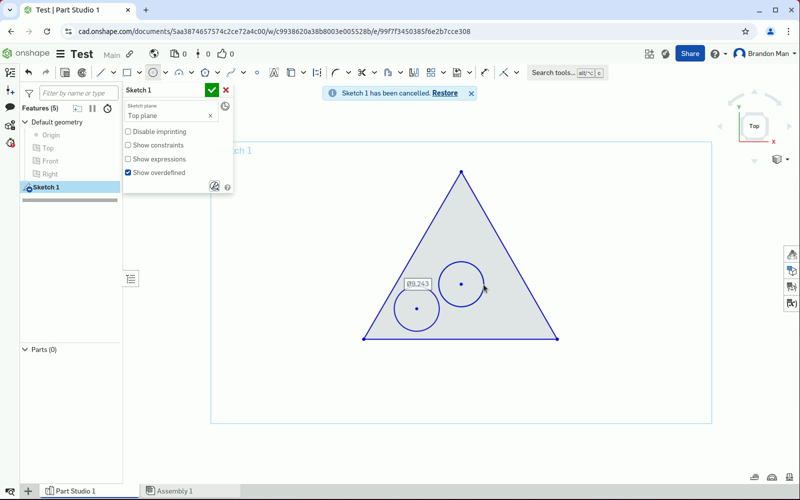
key(c)
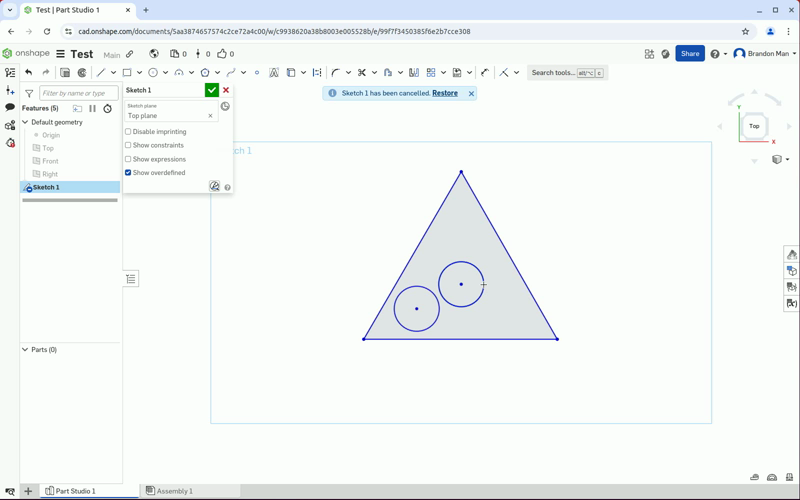
key_down(shift)
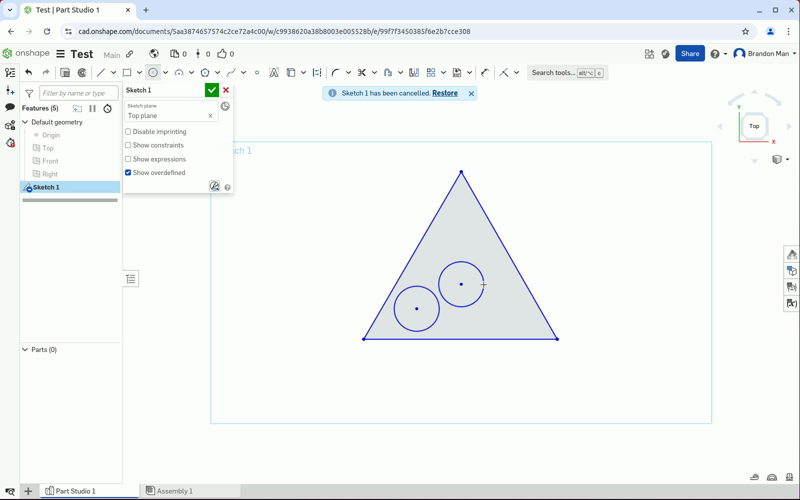
mouse_move(461, 231)
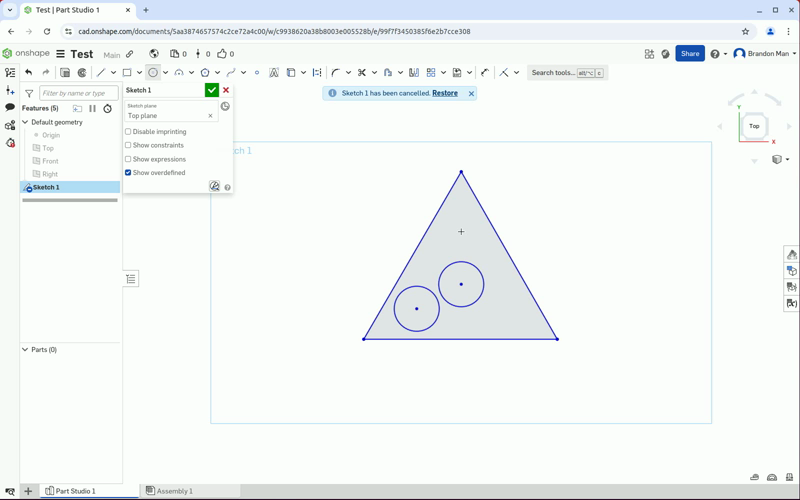
click(461, 231)
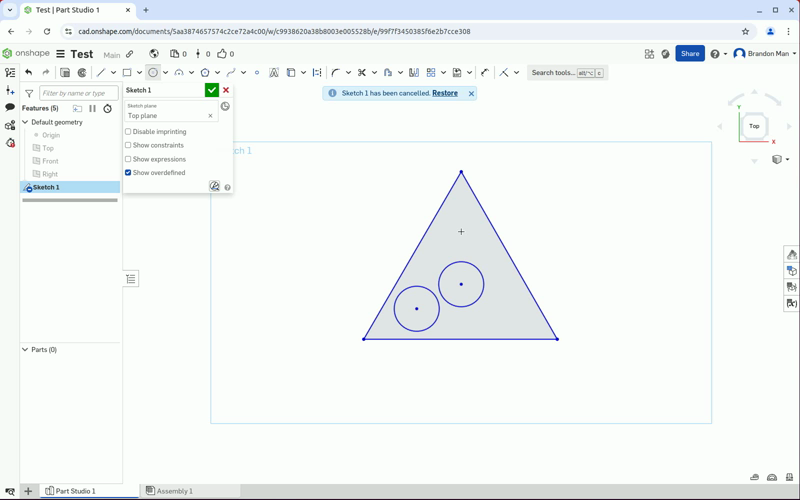
key_up(shift)
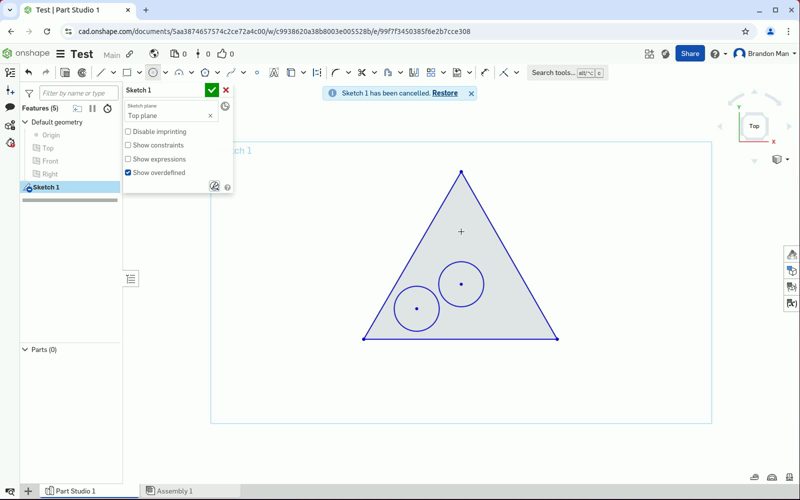
mouse_move(483, 231)
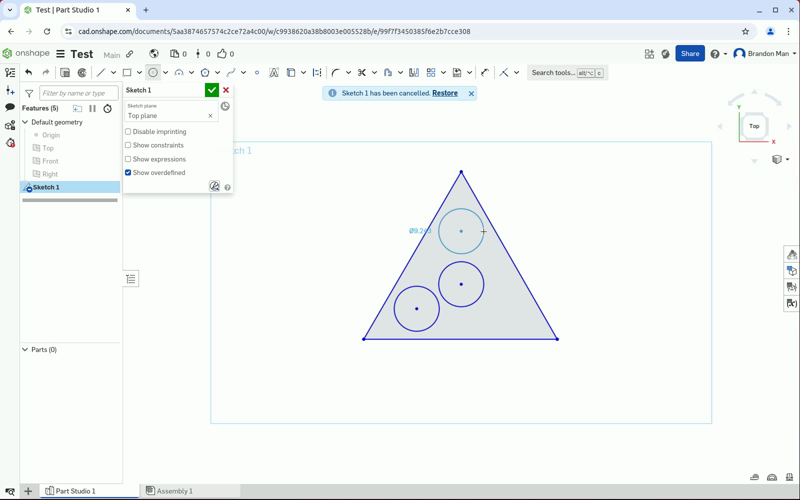
click(483, 231)
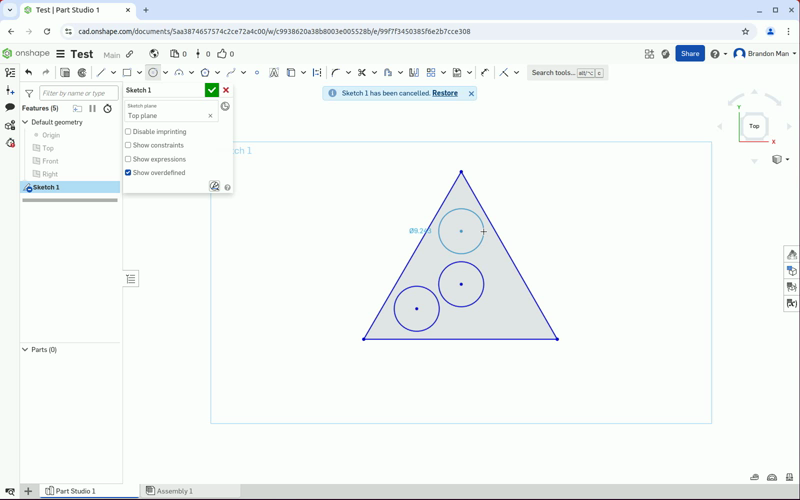
key(esc)
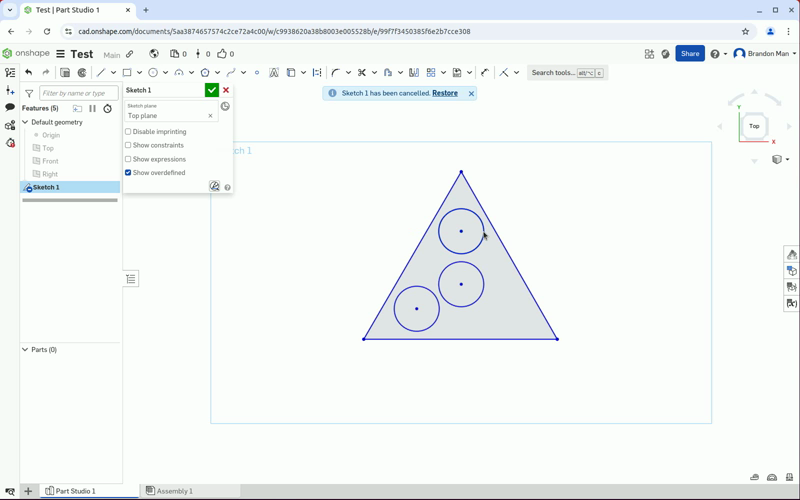
key(c)
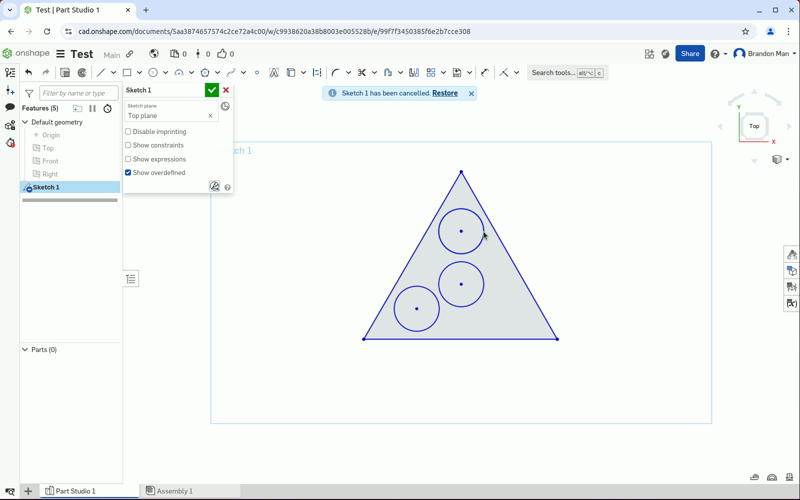
key_down(shift)
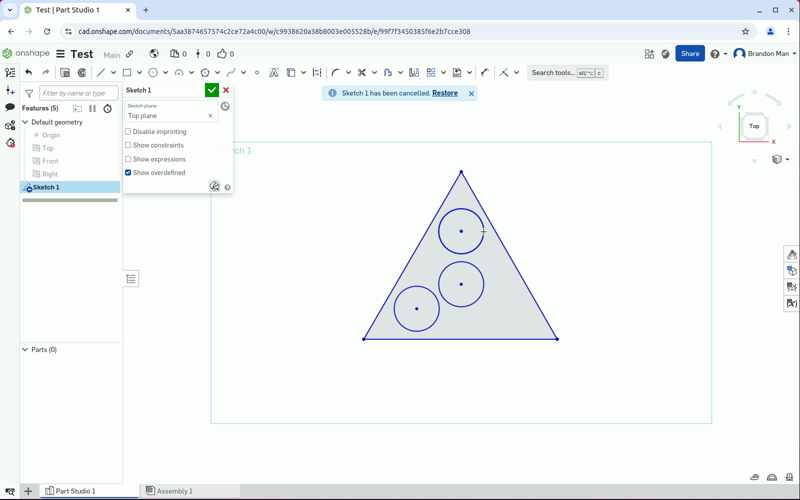
mouse_move(504, 308)
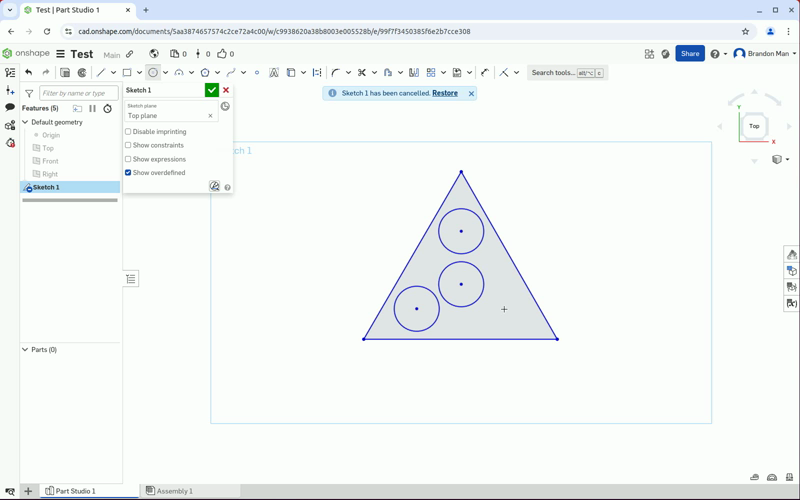
click(504, 308)
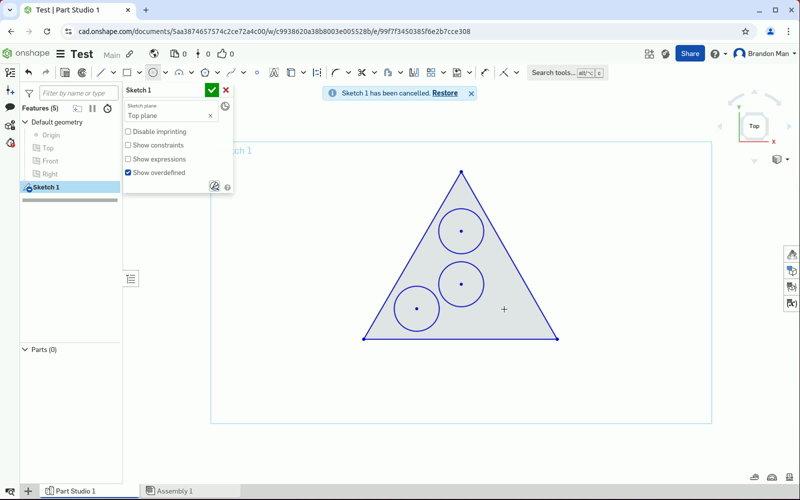
key_up(shift)
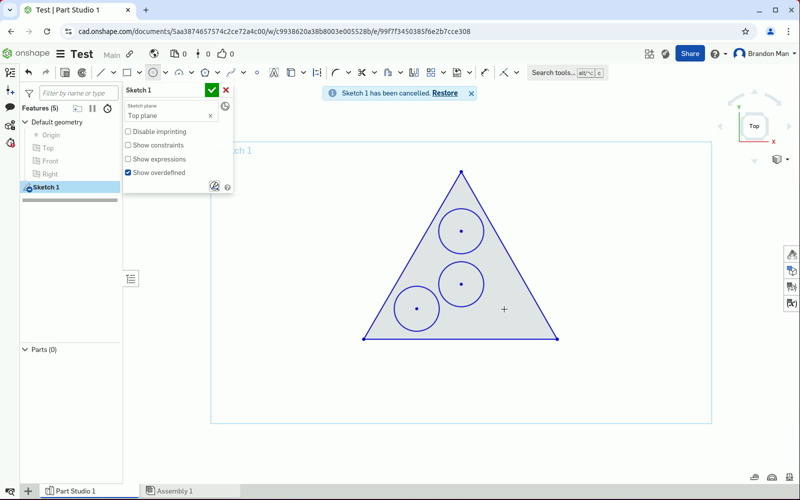
mouse_move(526, 308)
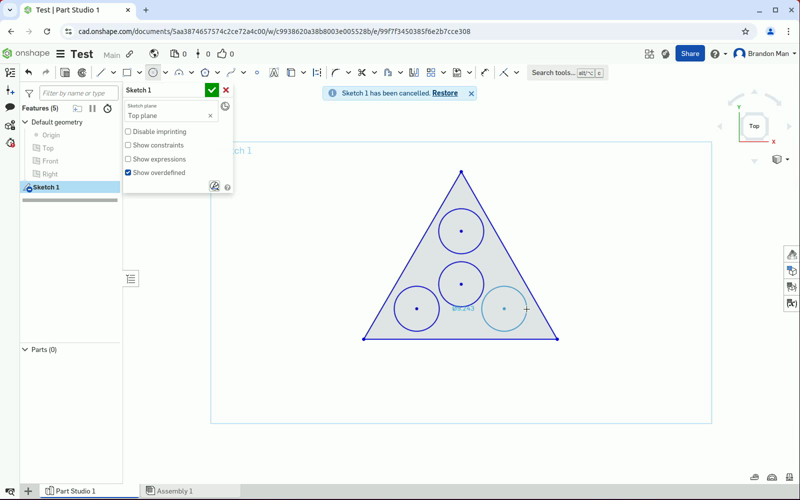
click(526, 308)
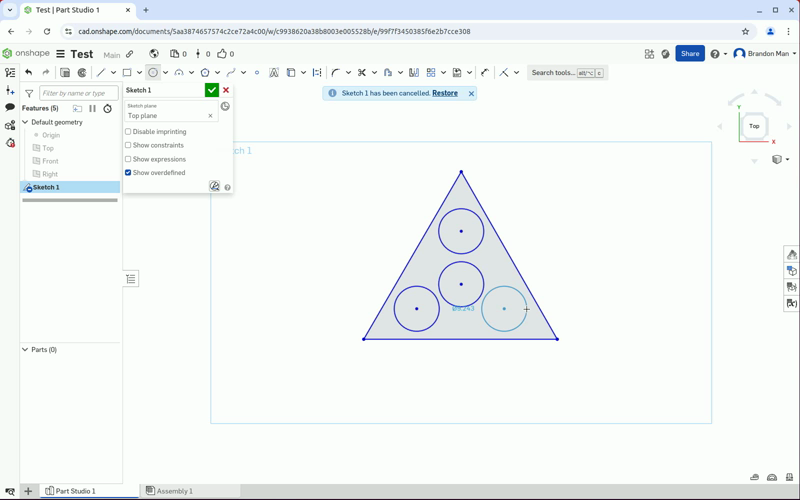
key(esc)
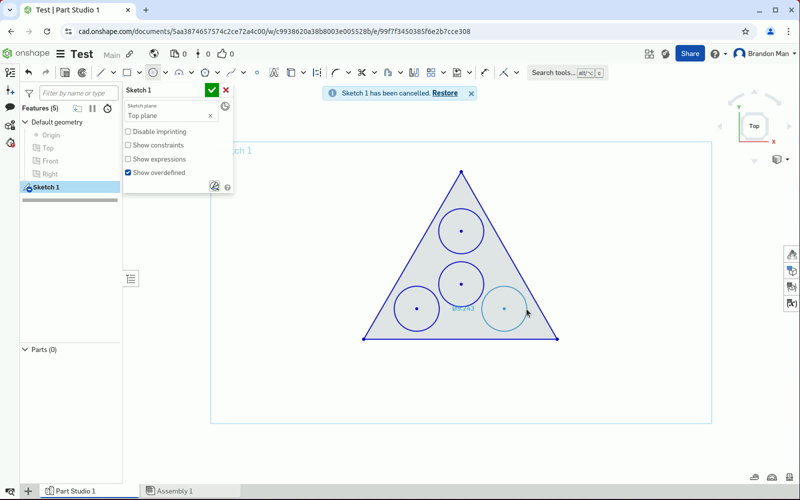
mouse_move(431, 282)
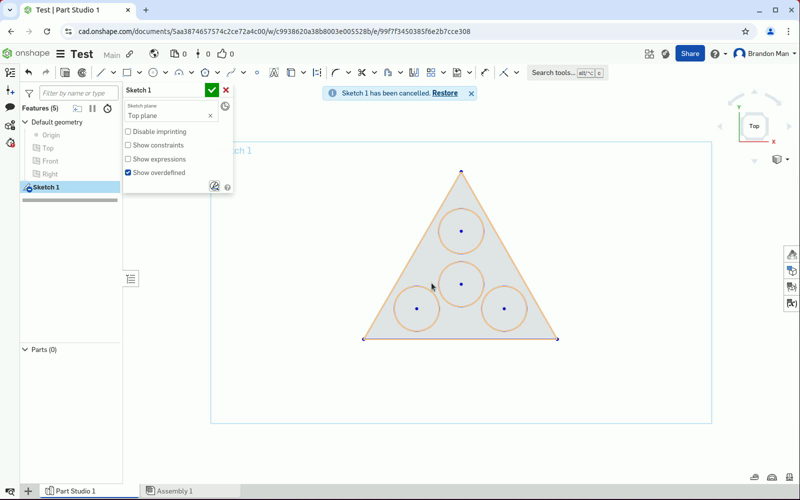
click(431, 282)
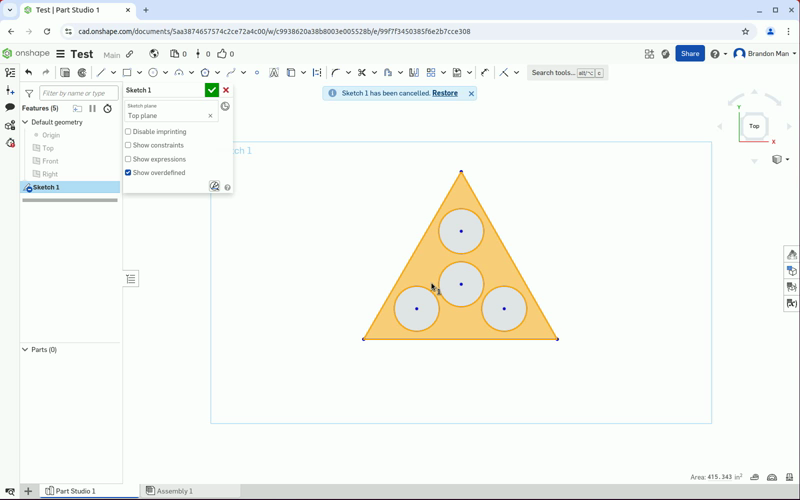
mouse_move(73, 352)
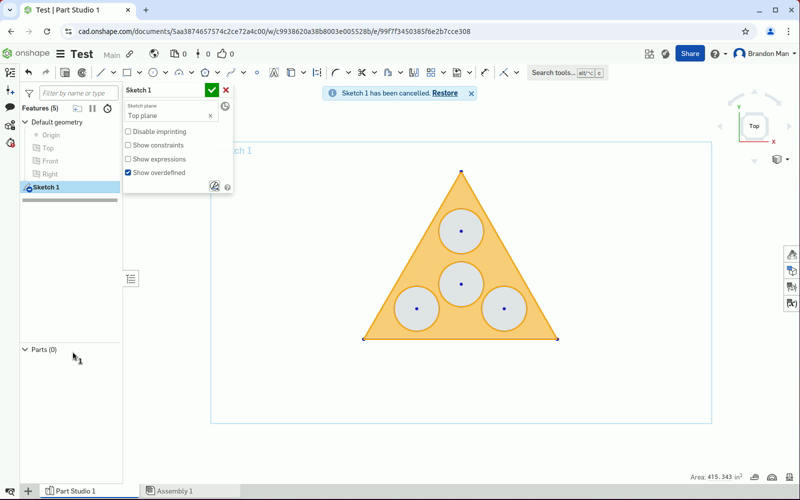
key(shift+y)
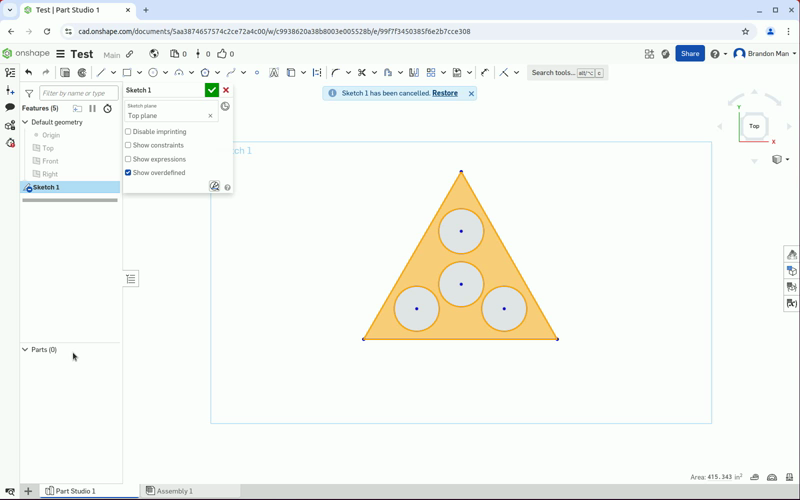
key(shift+e)
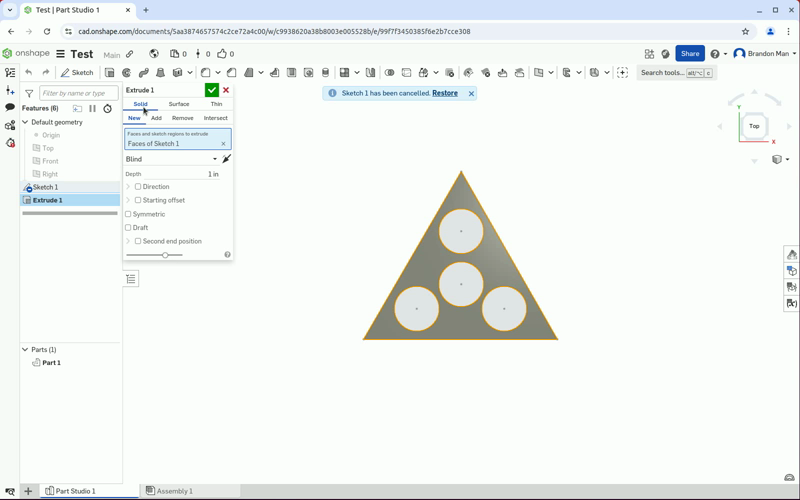
mouse_move(143, 106)
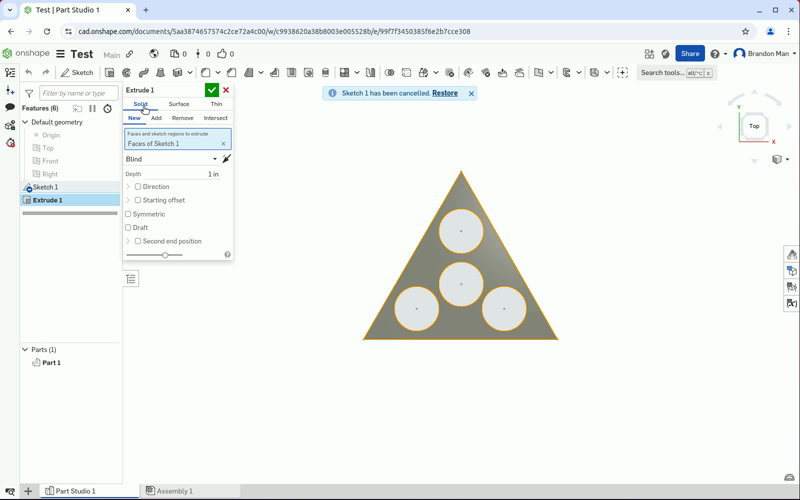
click(143, 106)
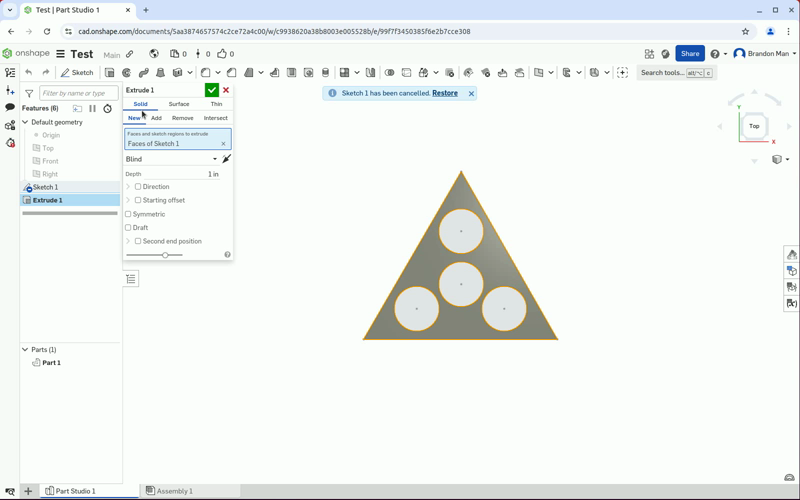
mouse_move(137, 120)
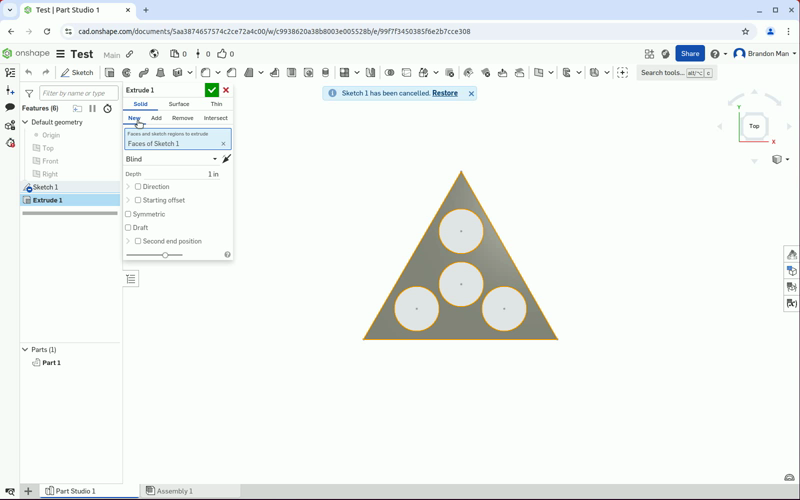
click(137, 120)
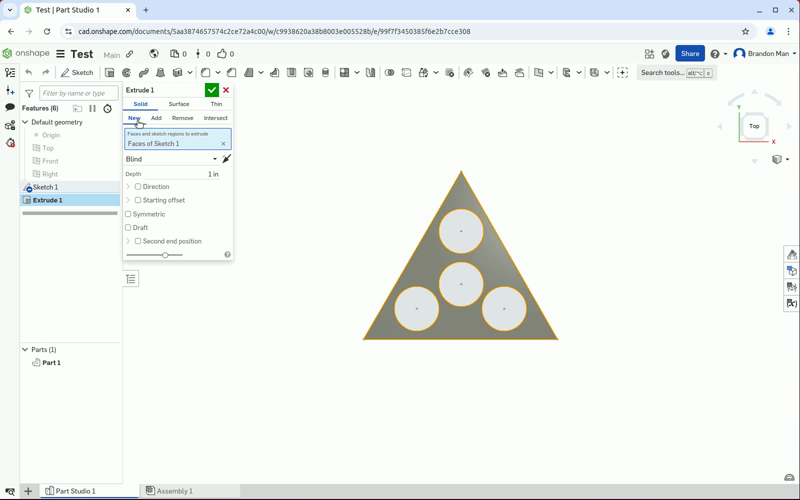
key(tab, 4)
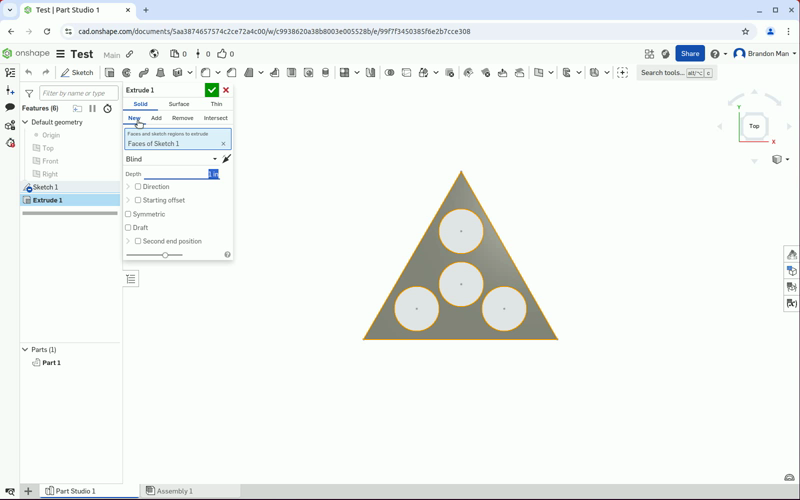
text(2.648)
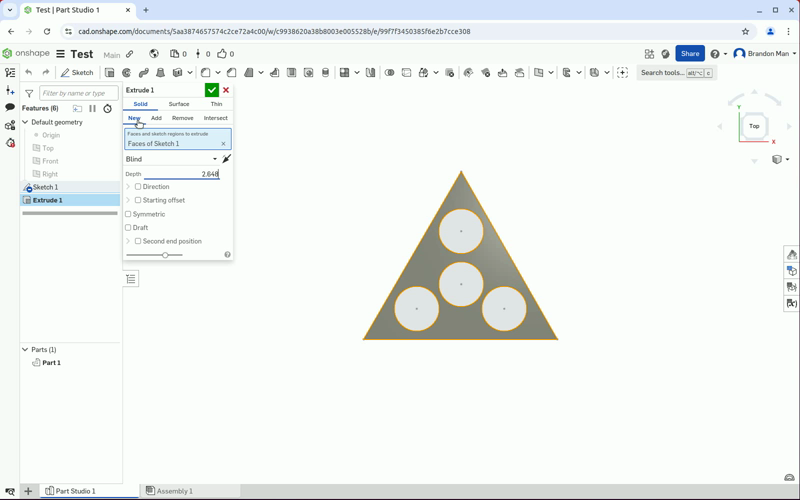
key(enter)
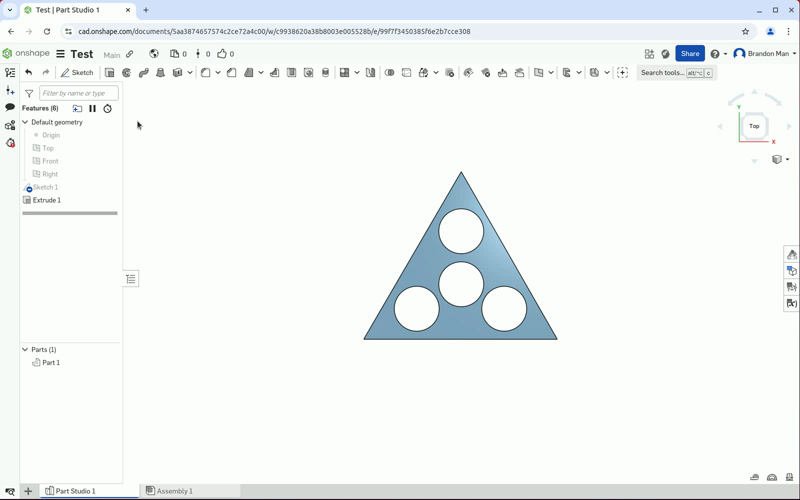
key(shift+h)
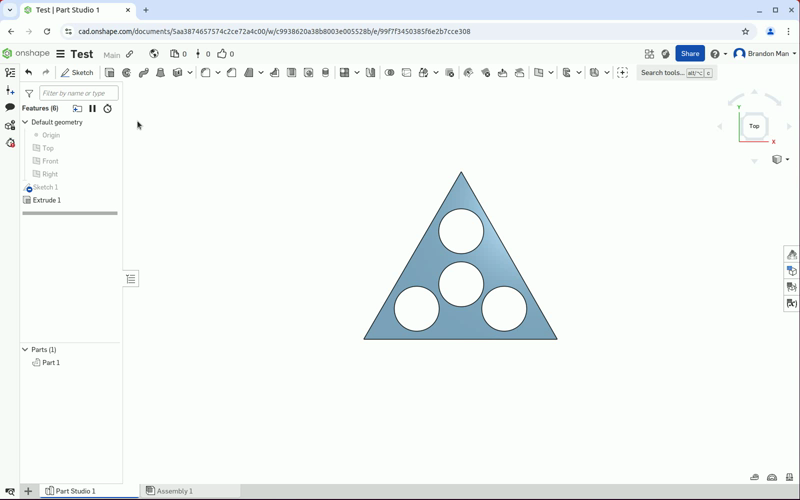
key(shift+h)
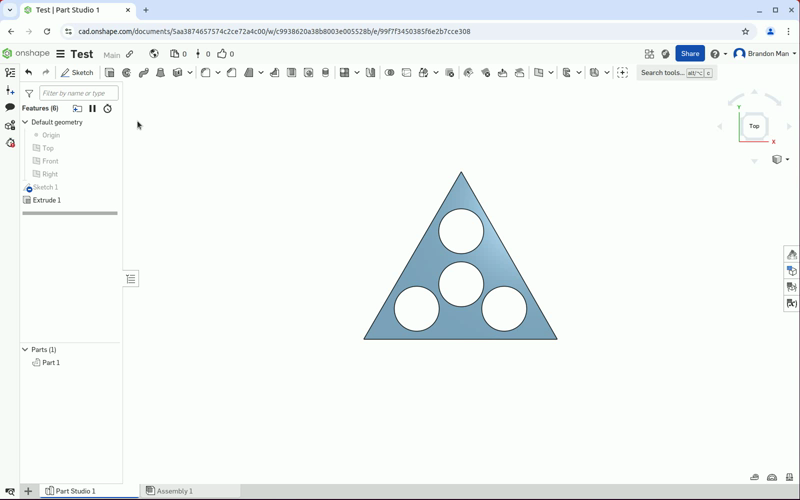
mouse_move(73, 189)
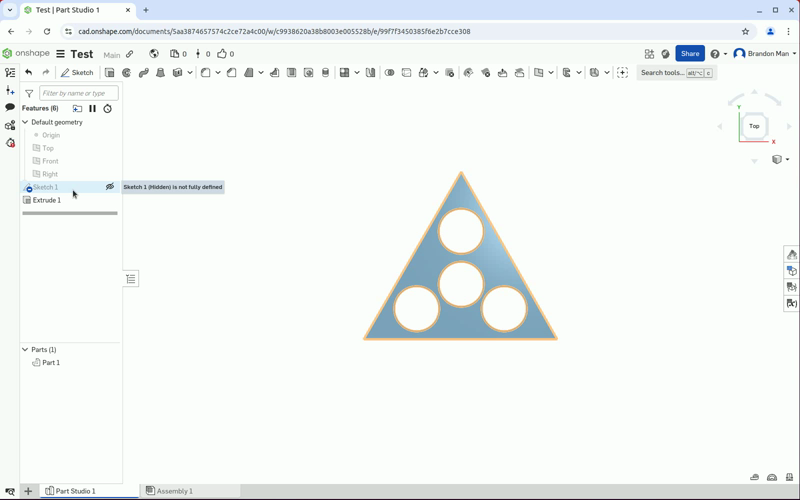
click(73, 189)
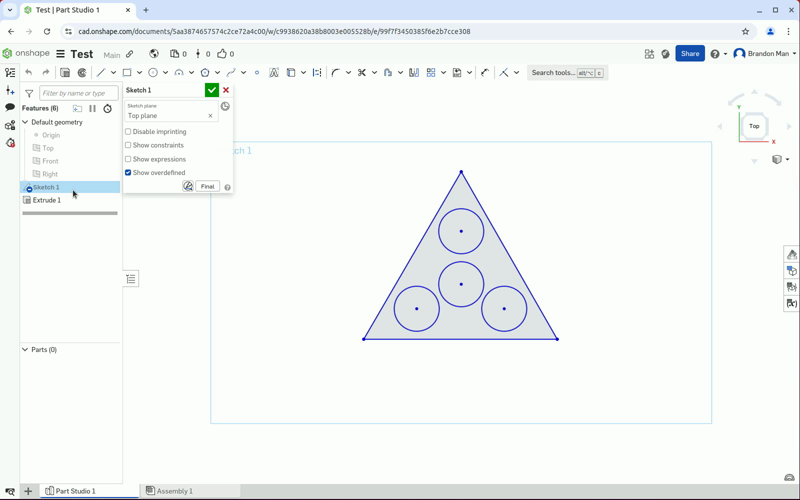
mouse_move(229, 92)
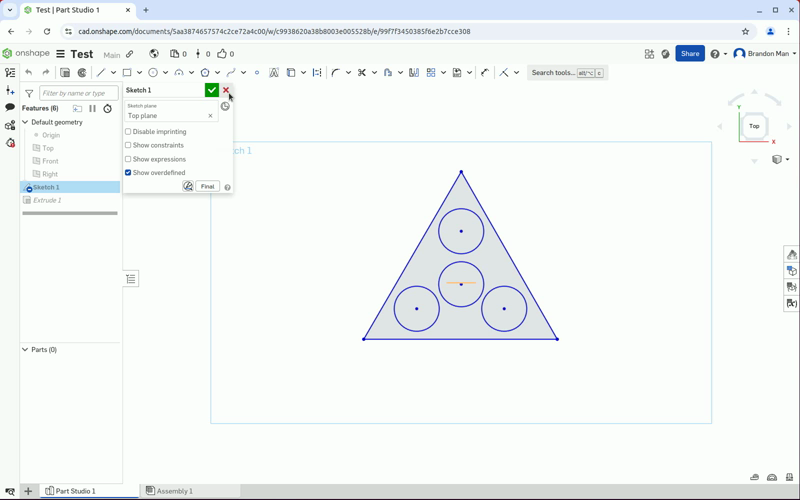
click(229, 92)
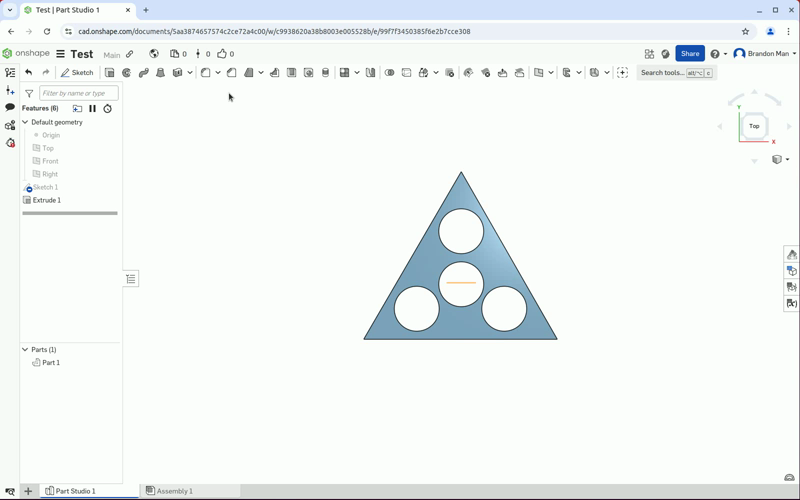
mouse_move(541, 75)
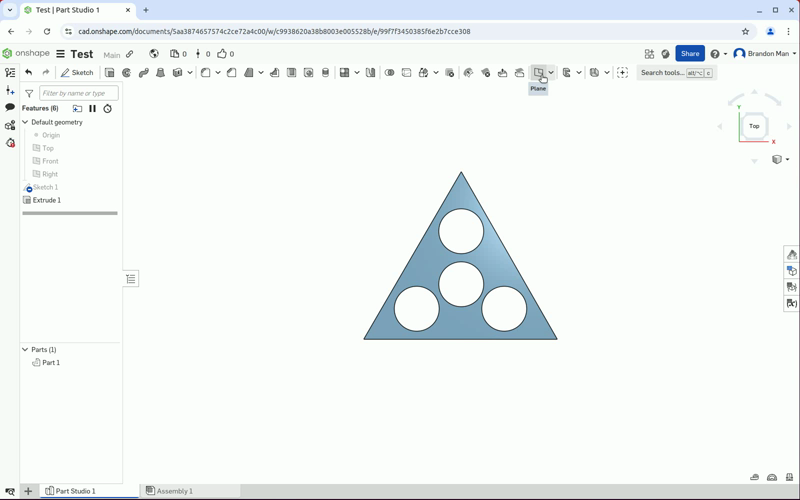
click(541, 75)
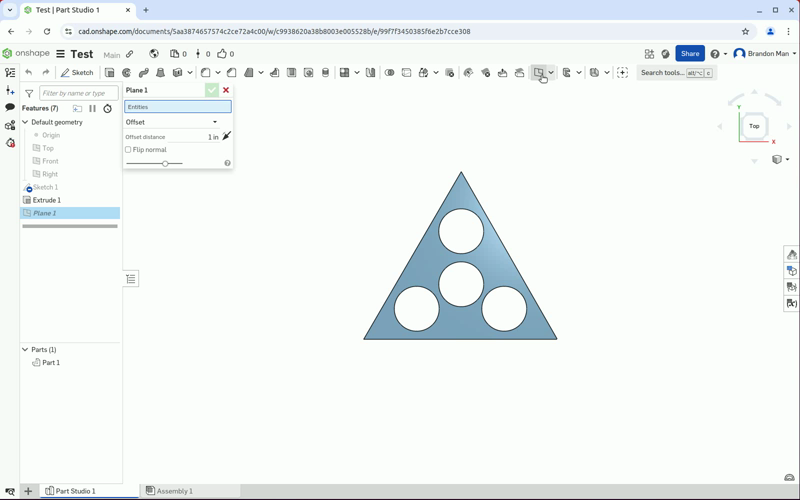
mouse_move(73, 150)
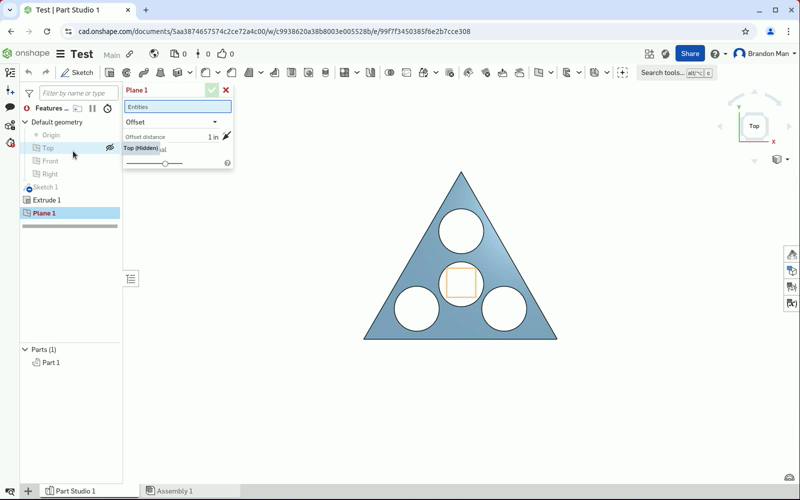
click(73, 150)
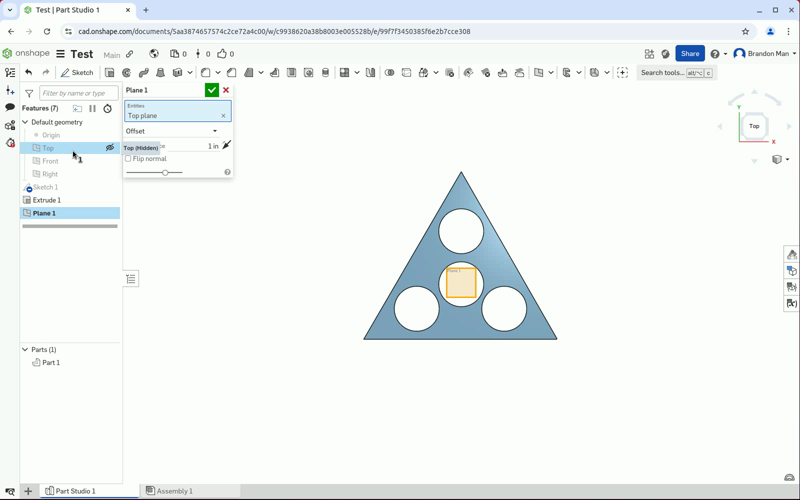
key(tab, 2)
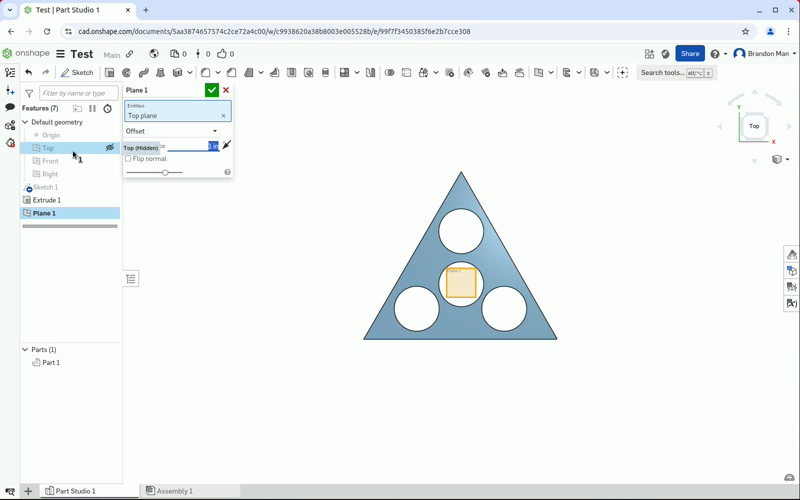
text(2.65)
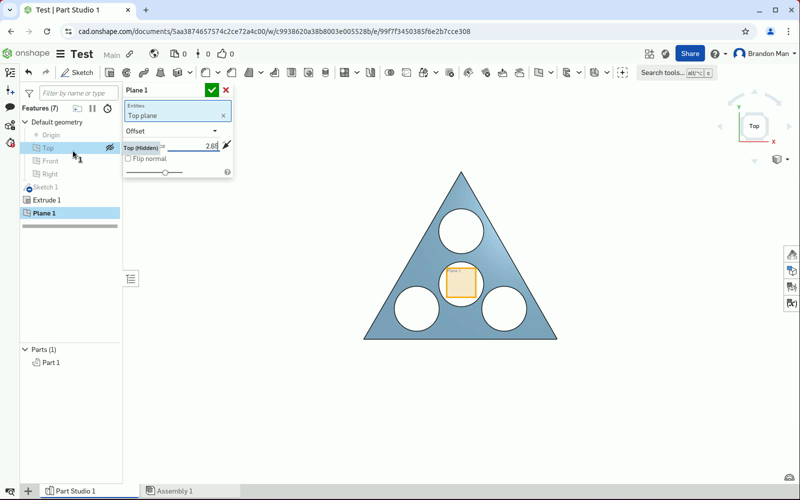
key(enter, 2)
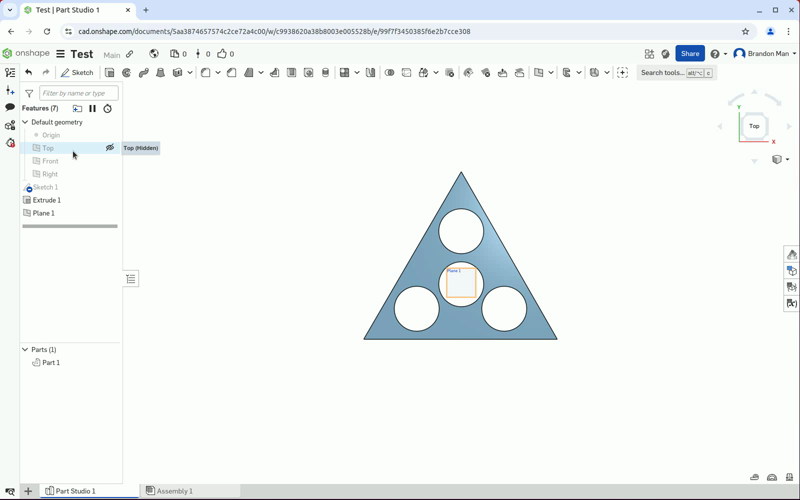
key(shift+s)
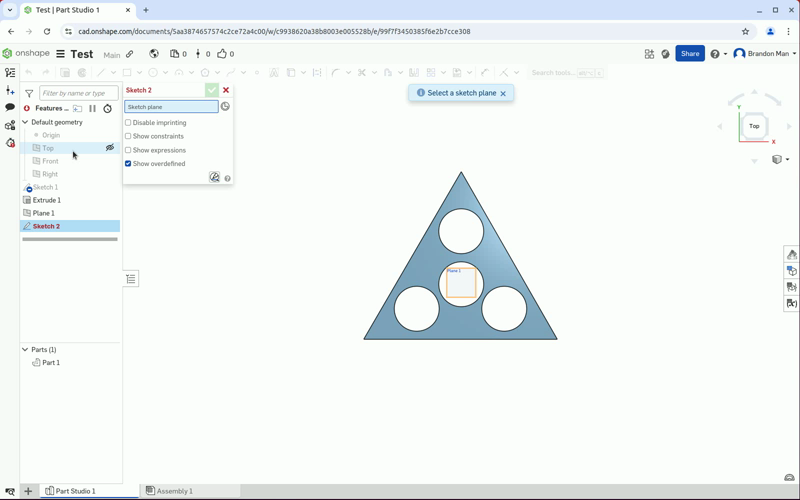
mouse_move(73, 215)
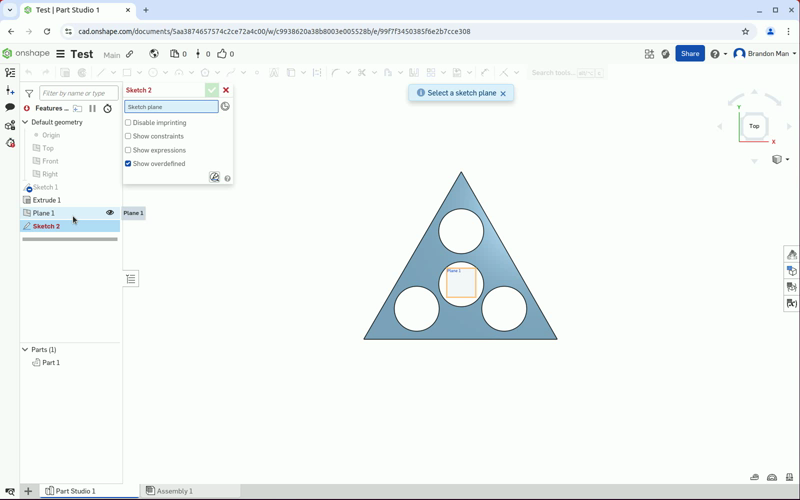
click(73, 215)
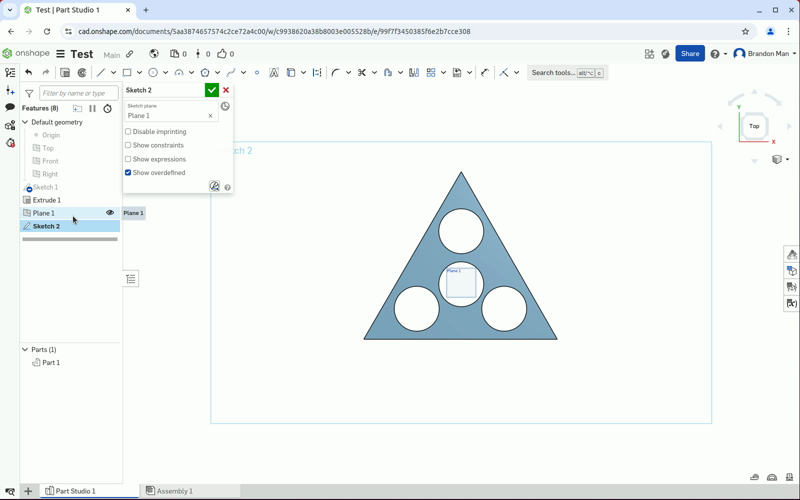
mouse_move(73, 352)
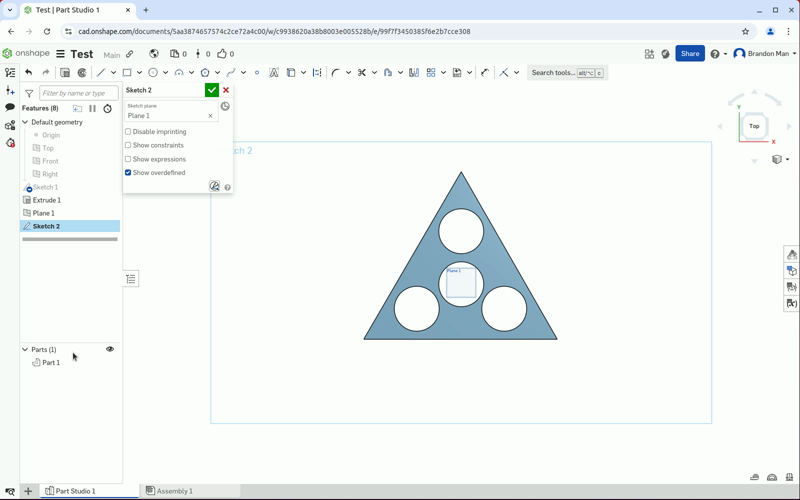
key(y)
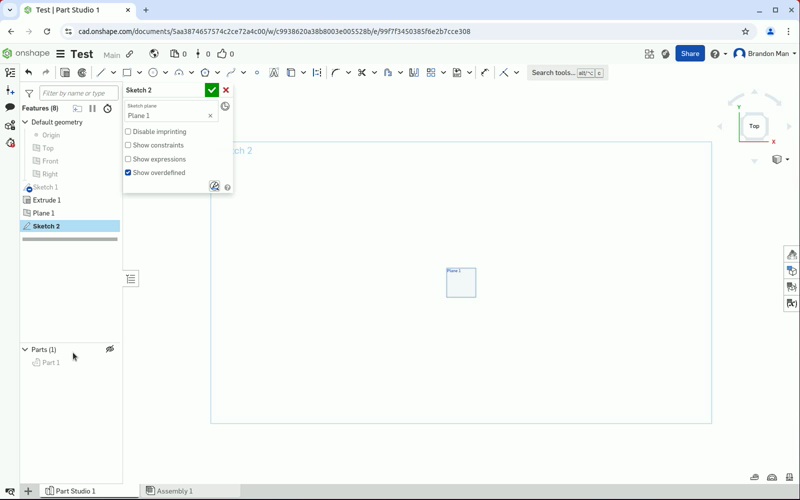
key(l)
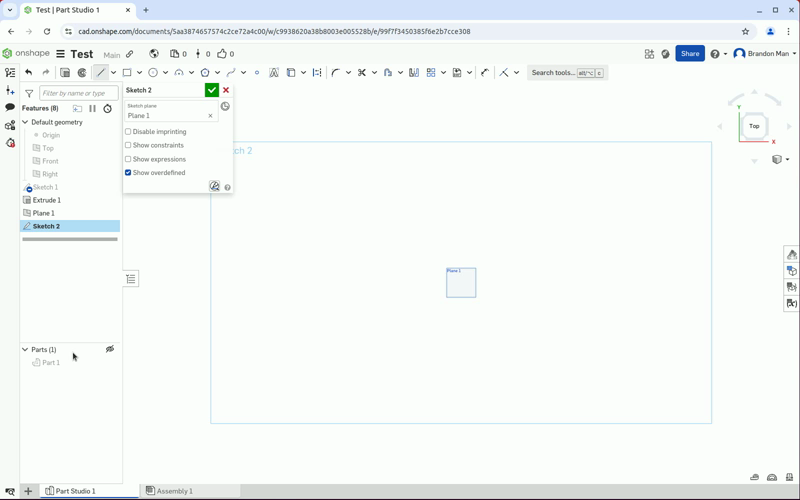
key_down(shift)
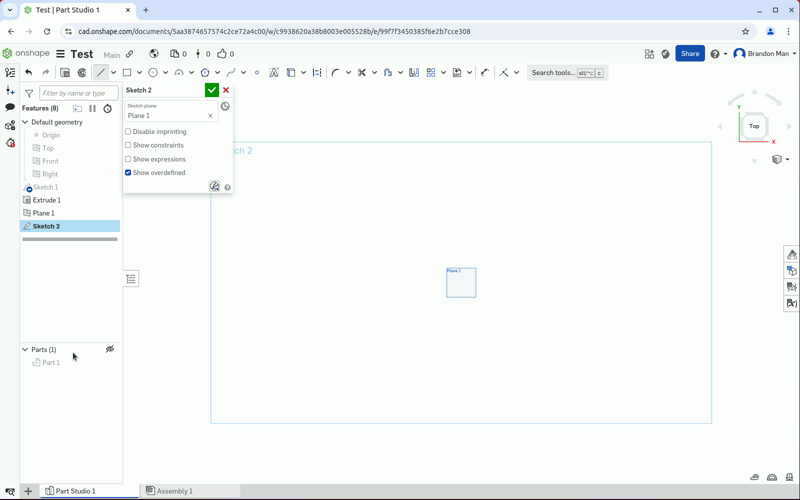
mouse_move(420, 259)
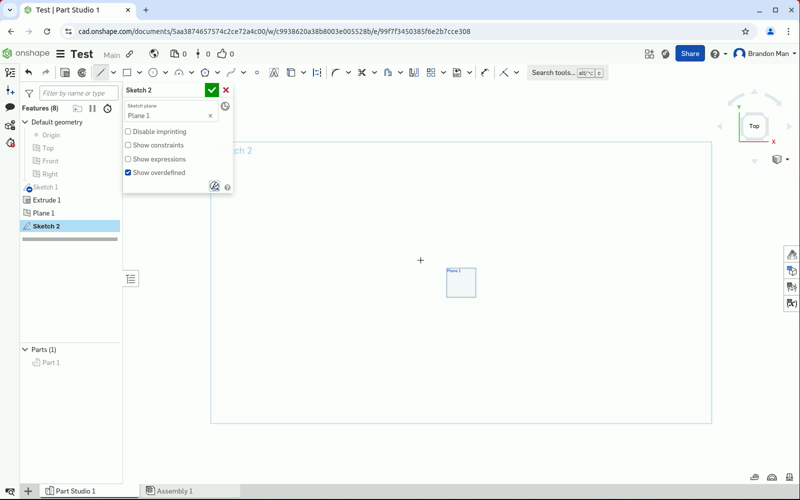
click(420, 259)
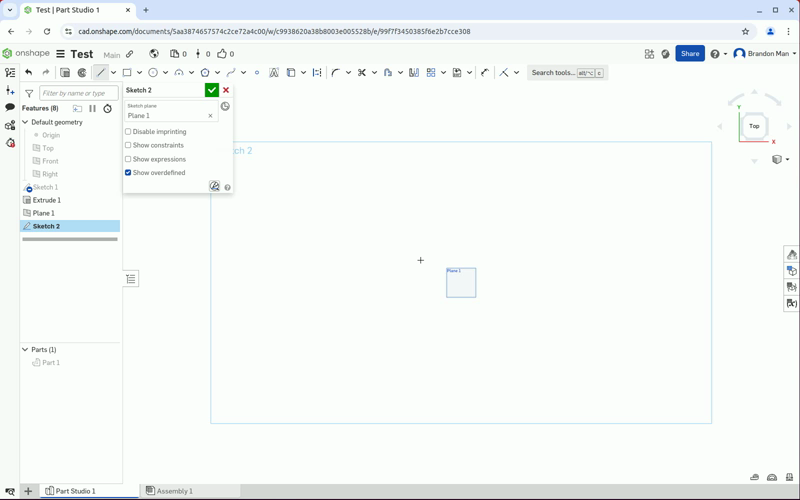
key_up(shift)
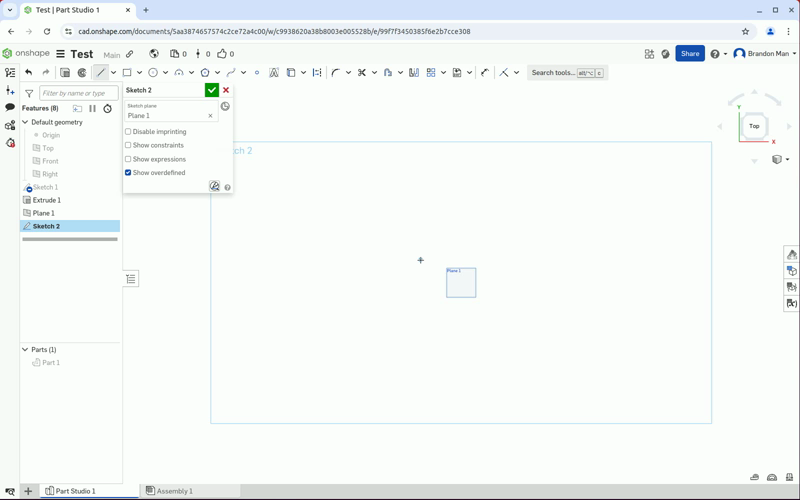
key_down(shift)
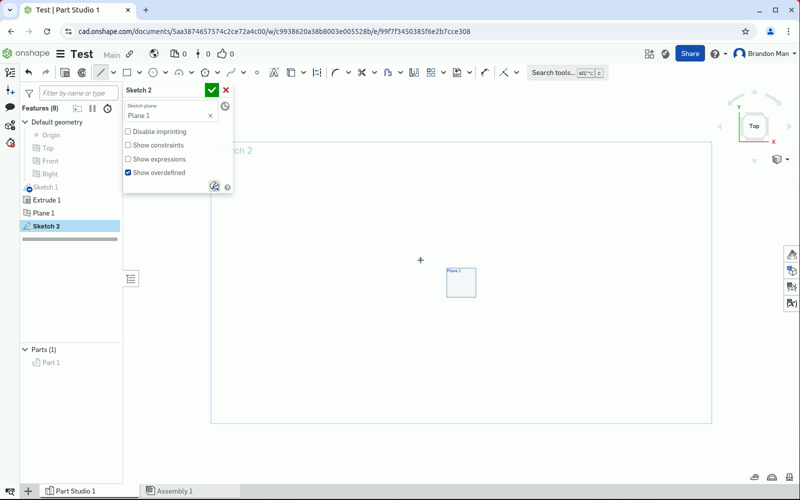
mouse_move(450, 259)
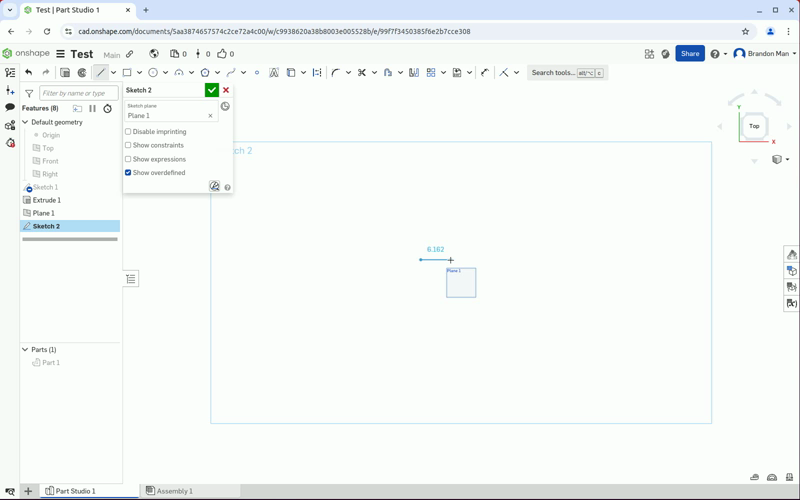
mouse_move(430, 278)
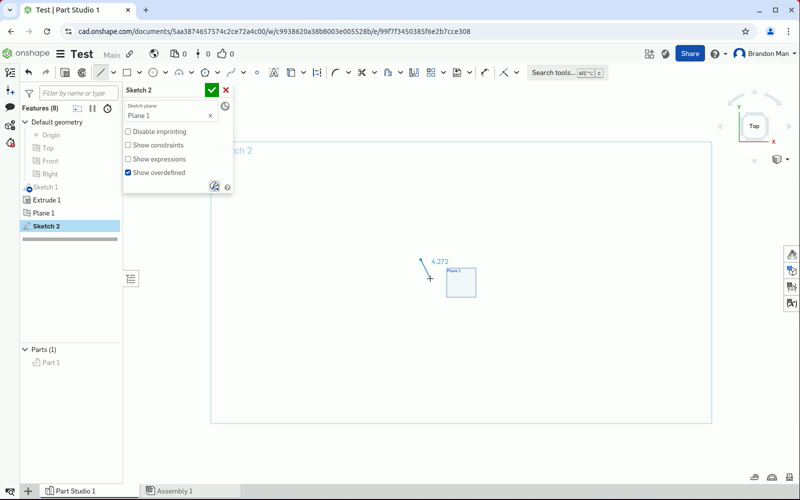
click(430, 278)
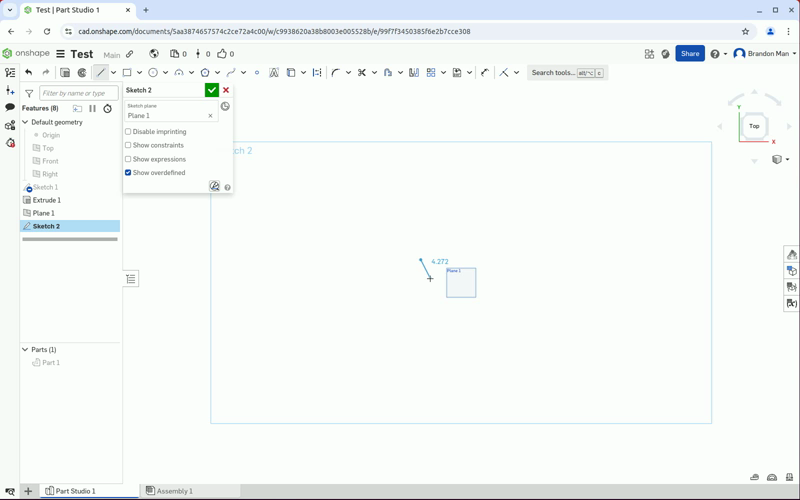
key_up(shift)
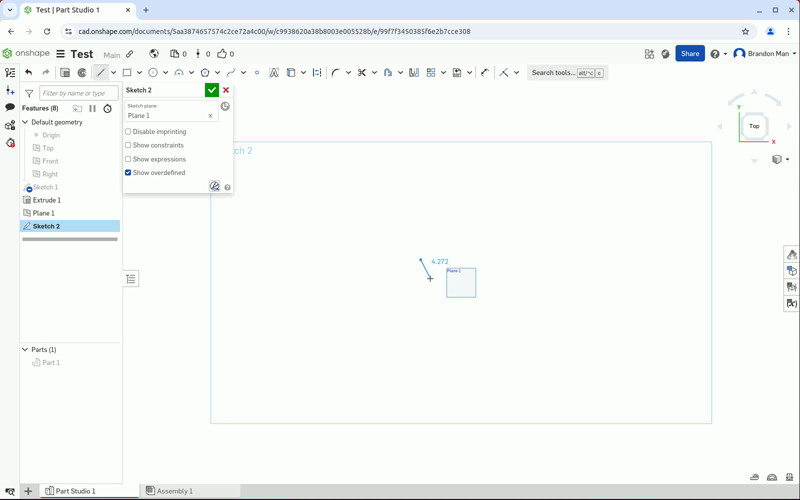
key_down(shift)
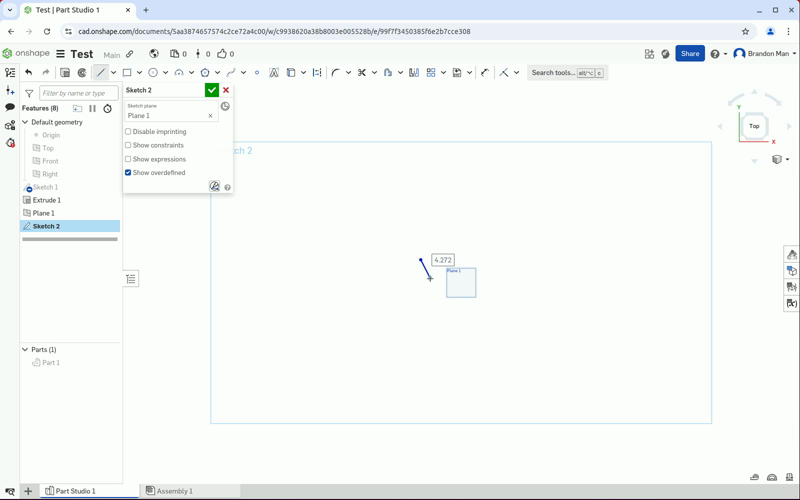
mouse_move(460, 278)
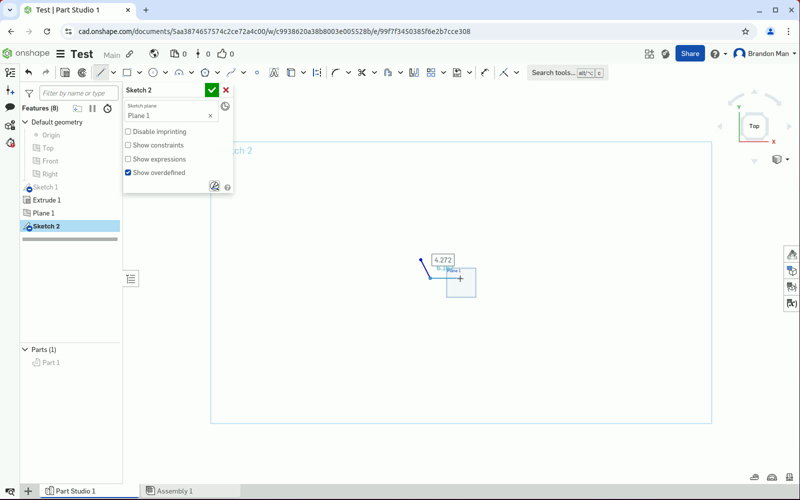
mouse_move(441, 260)
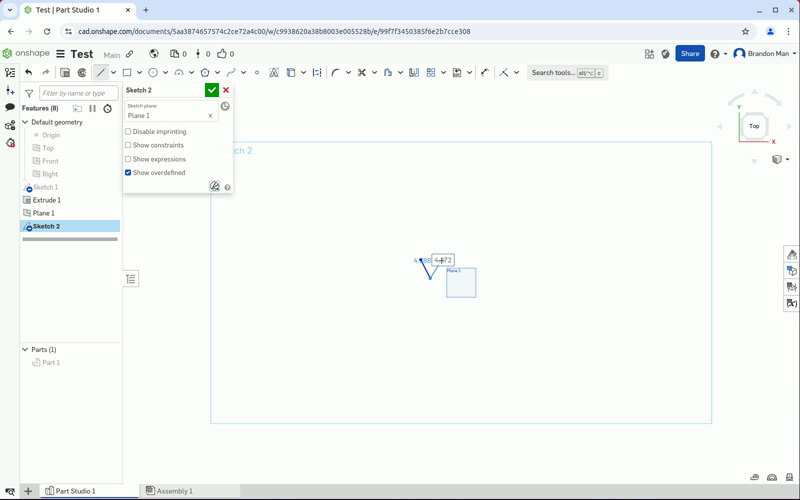
click(441, 260)
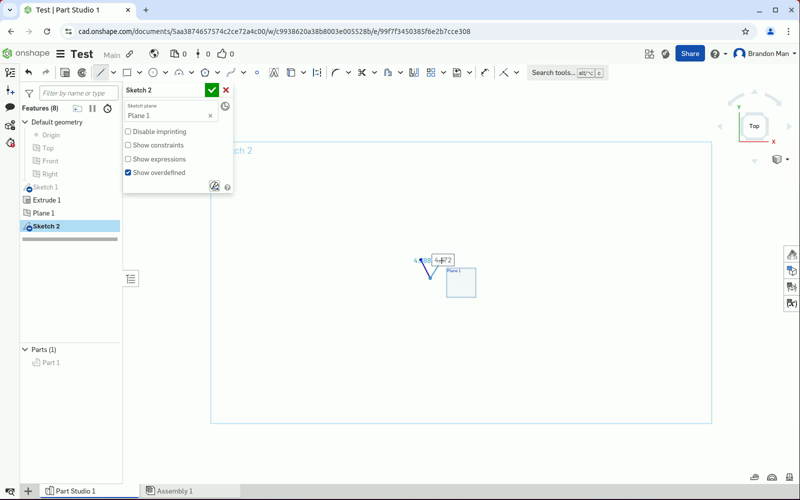
key_up(shift)
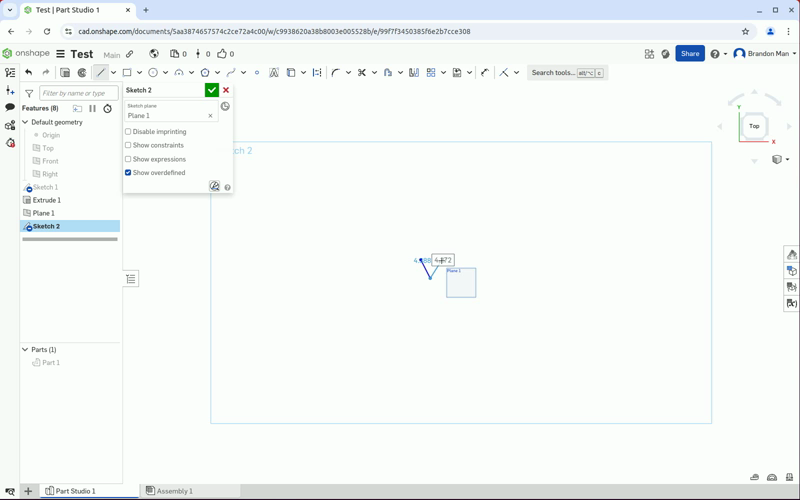
mouse_move(471, 260)
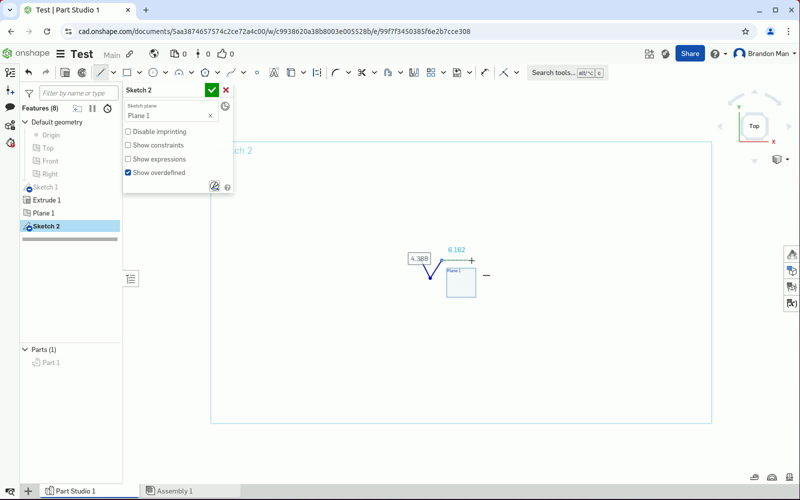
key_down(shift)
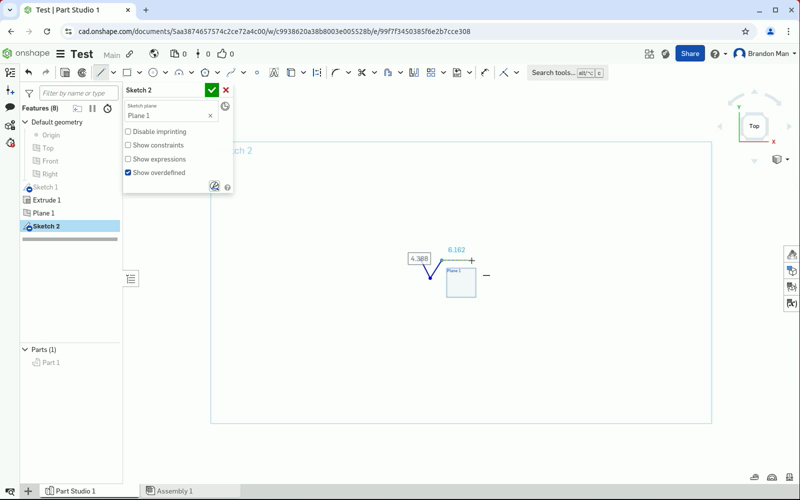
mouse_move(420, 259)
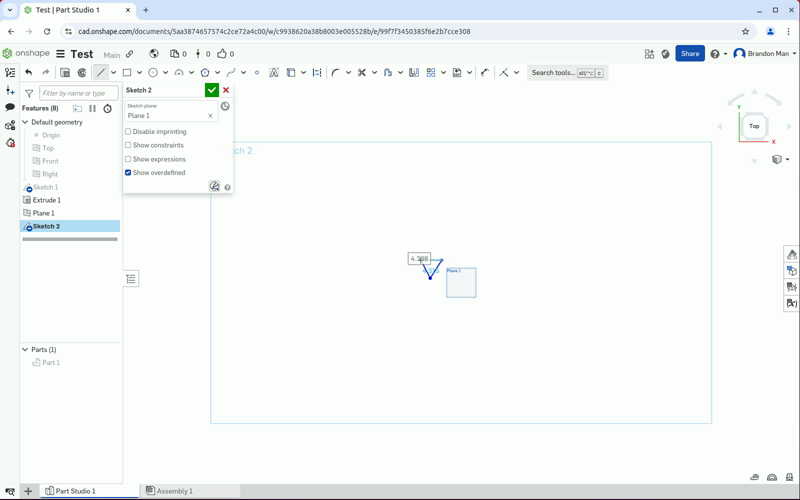
key_up(shift)
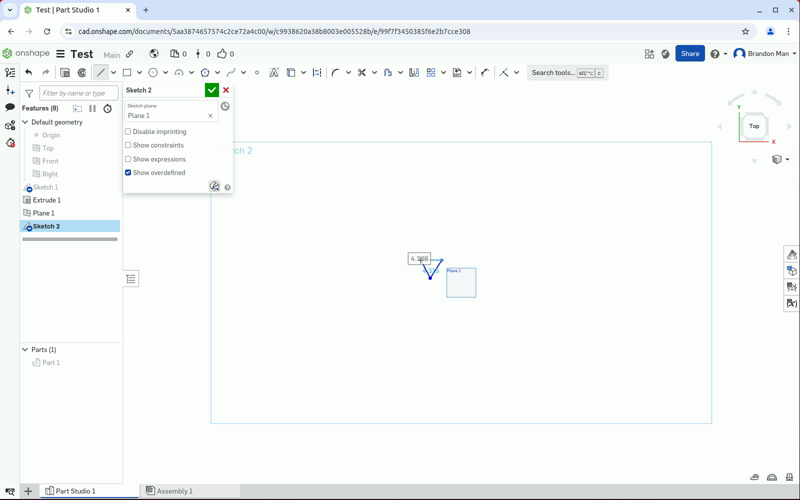
click(420, 259)
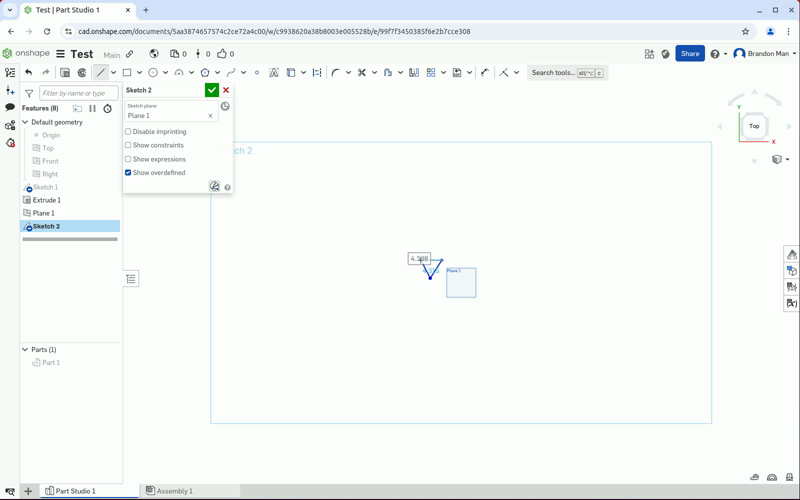
key(esc)
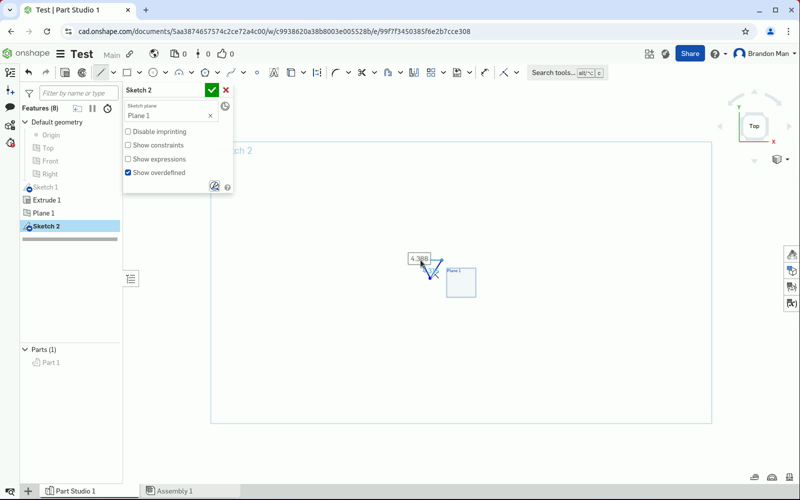
mouse_move(430, 264)
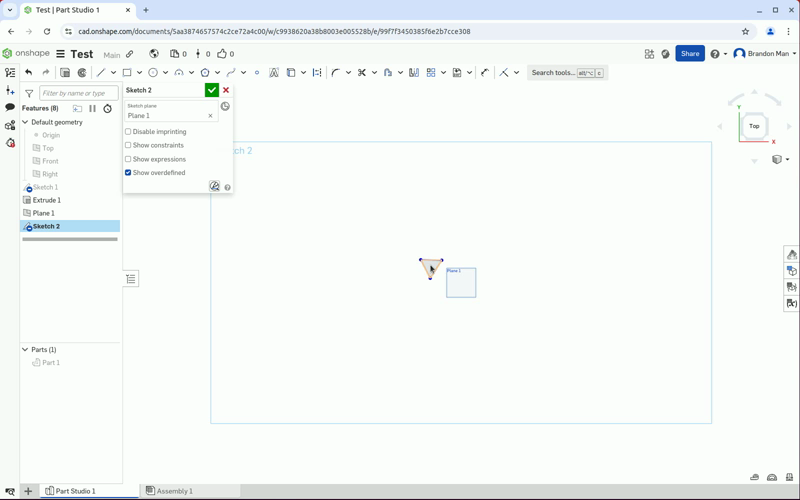
scroll(6)
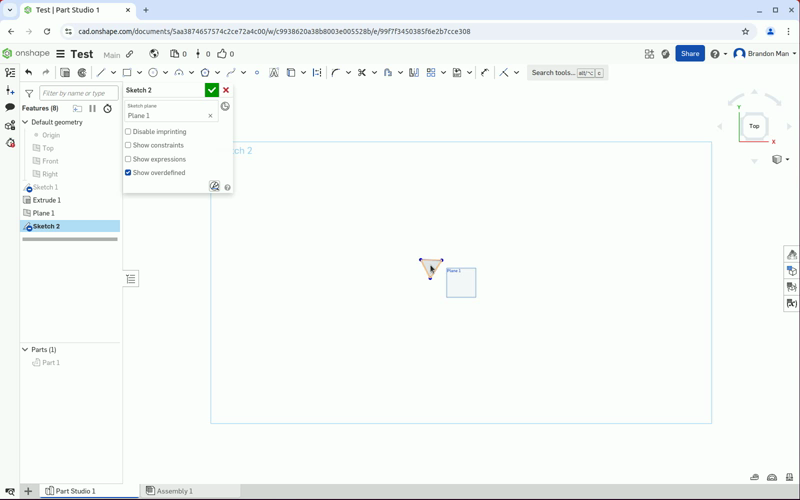
scroll(6)
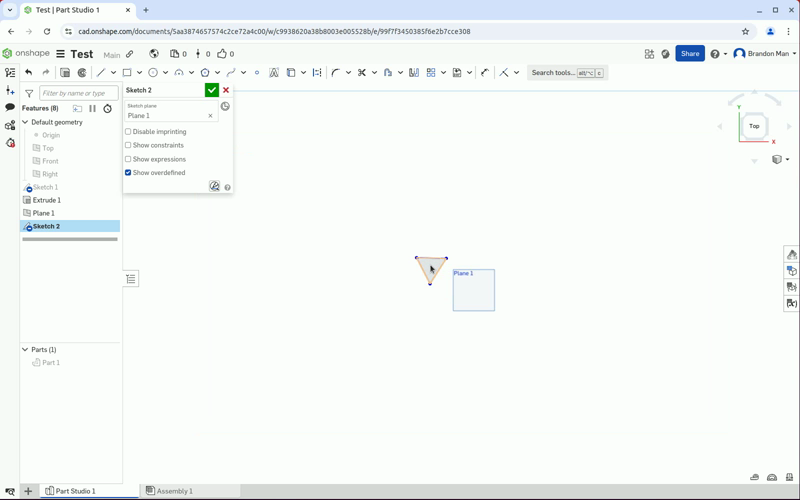
scroll(6)
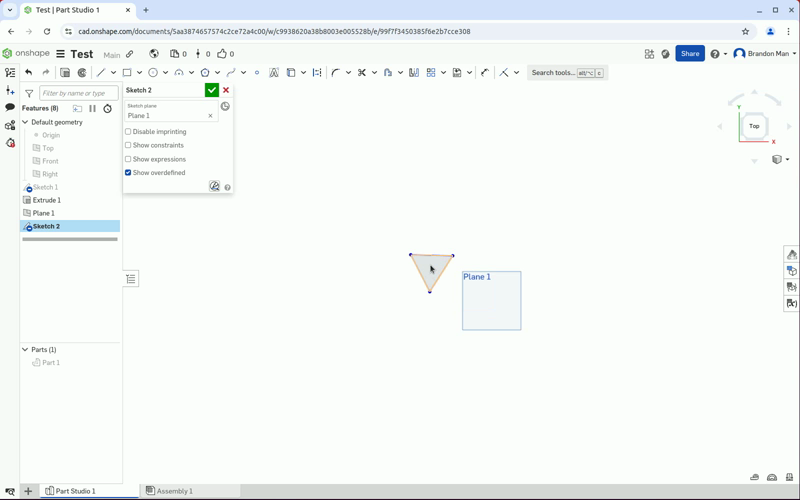
scroll(6)
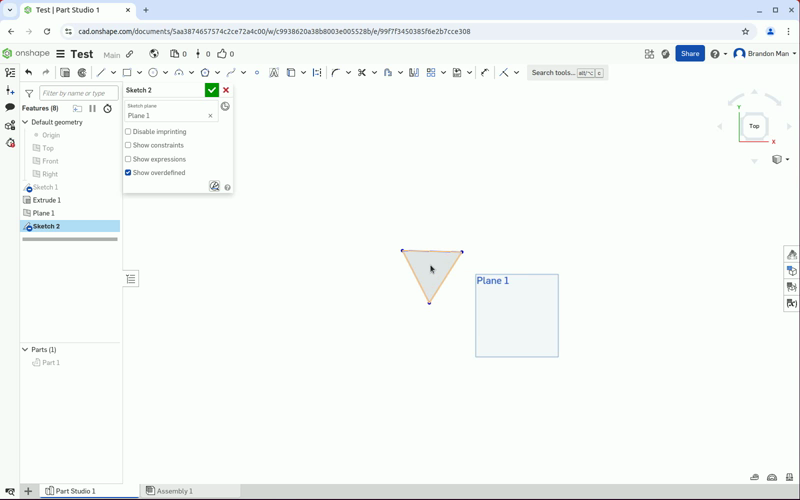
scroll(6)
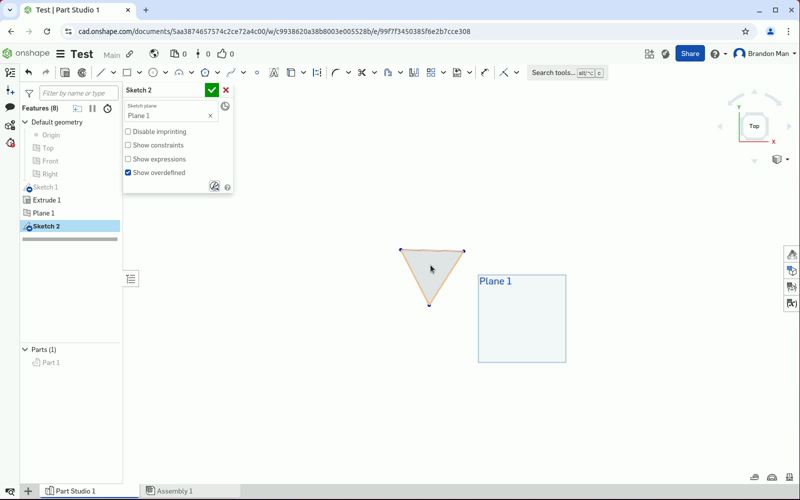
scroll(6)
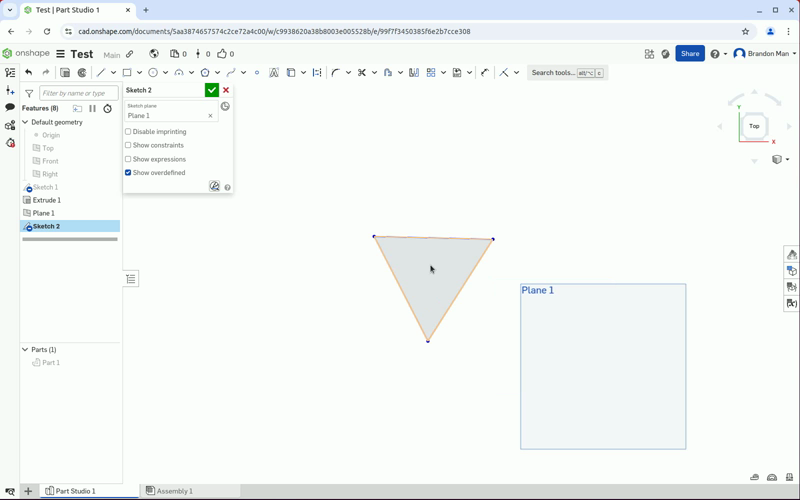
scroll(6)
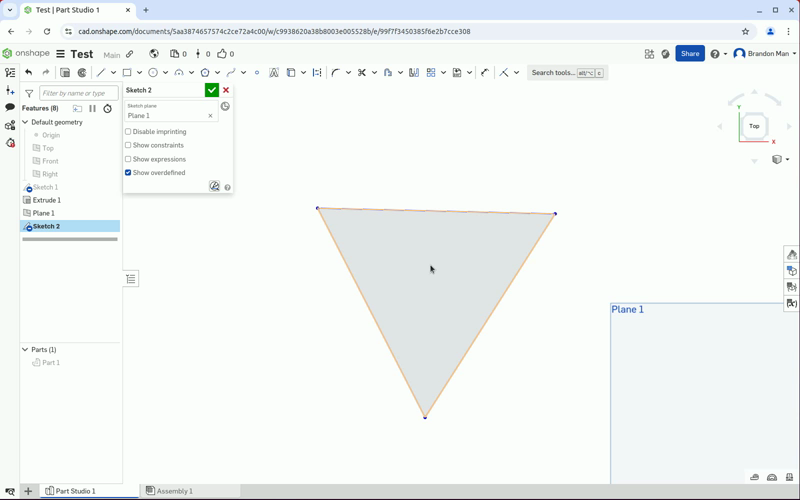
click(430, 264)
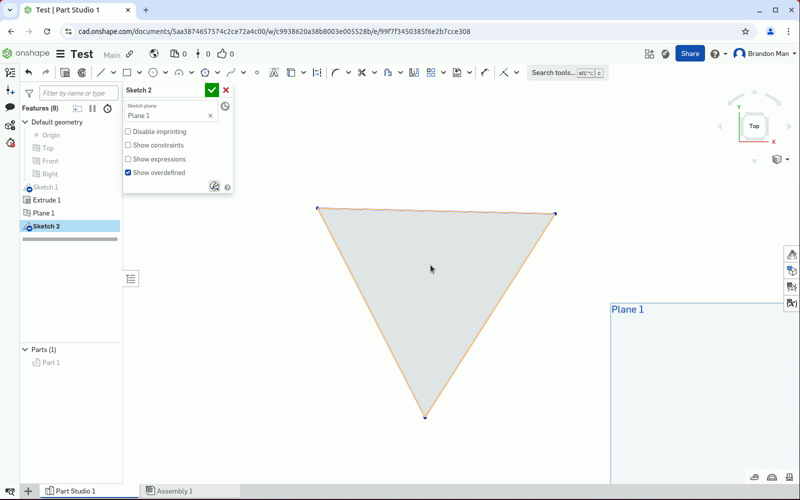
scroll(-6)
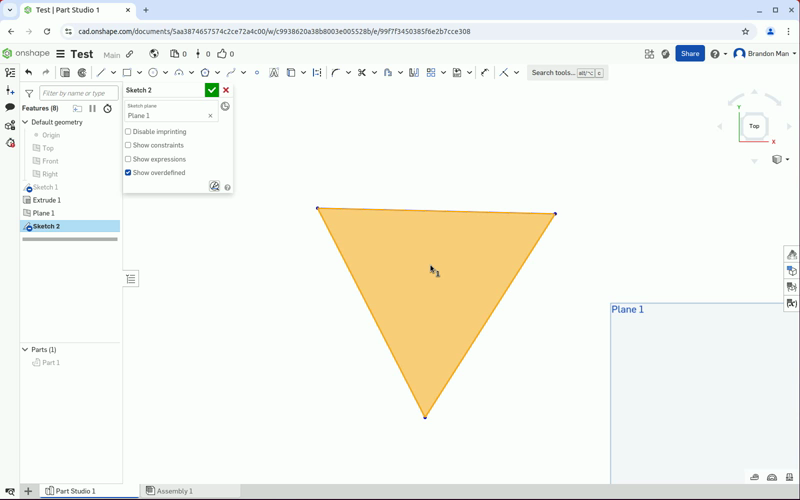
scroll(-6)
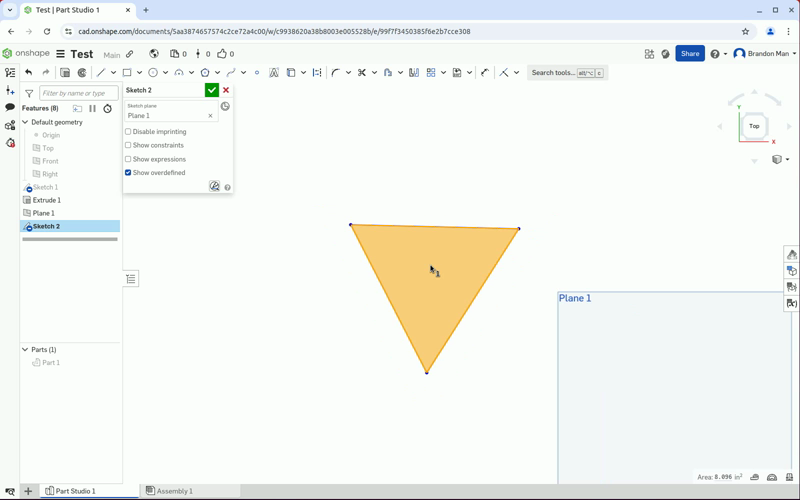
scroll(-6)
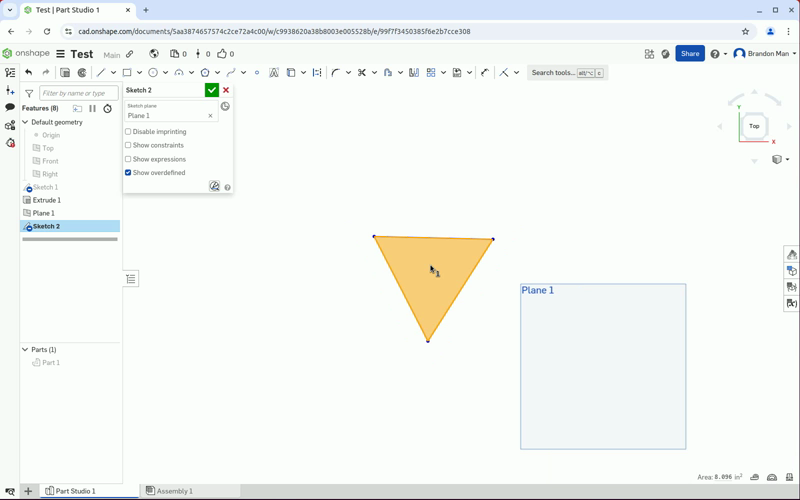
scroll(-6)
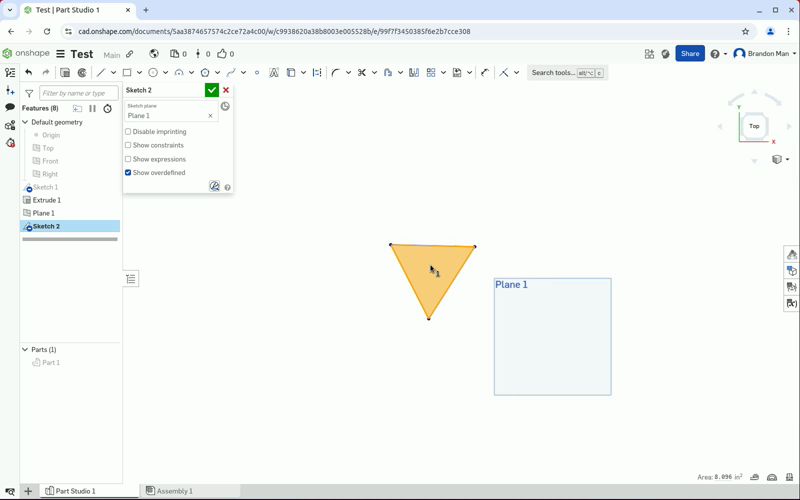
scroll(-6)
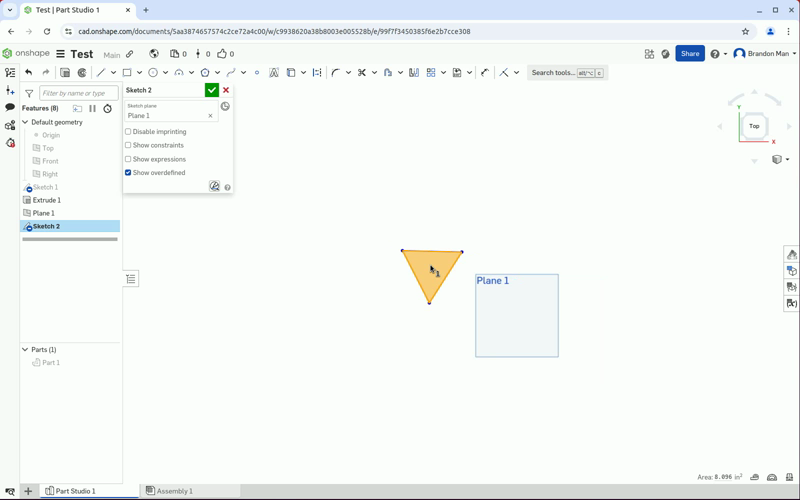
scroll(-6)
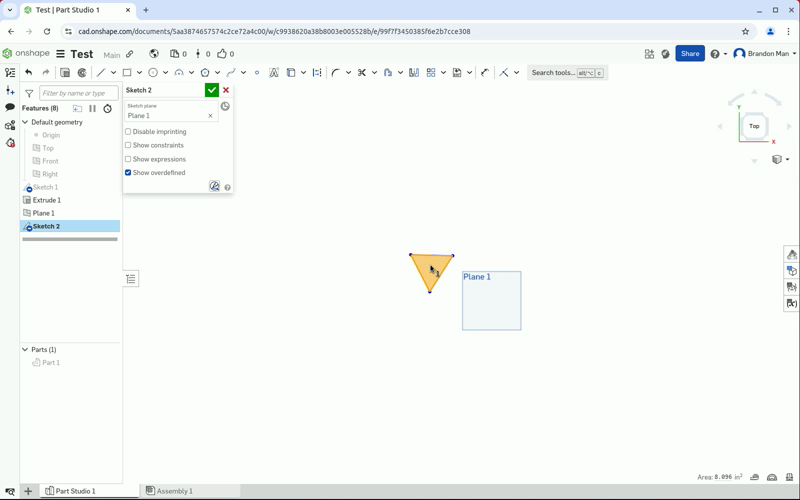
scroll(-6)
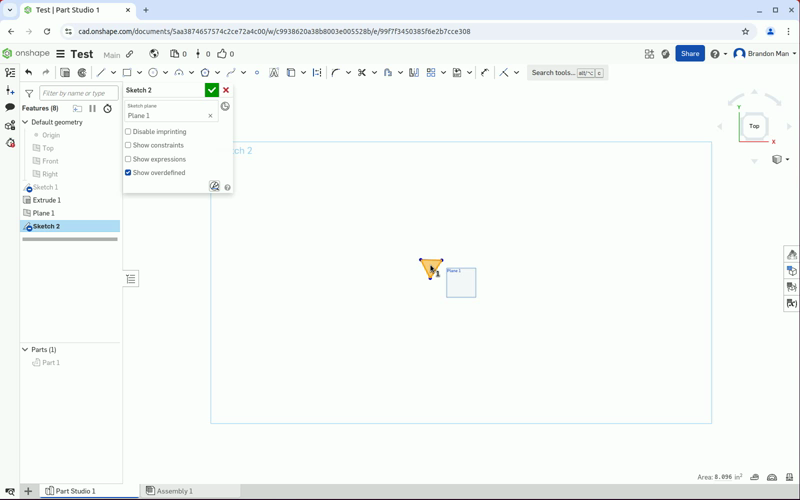
mouse_move(73, 352)
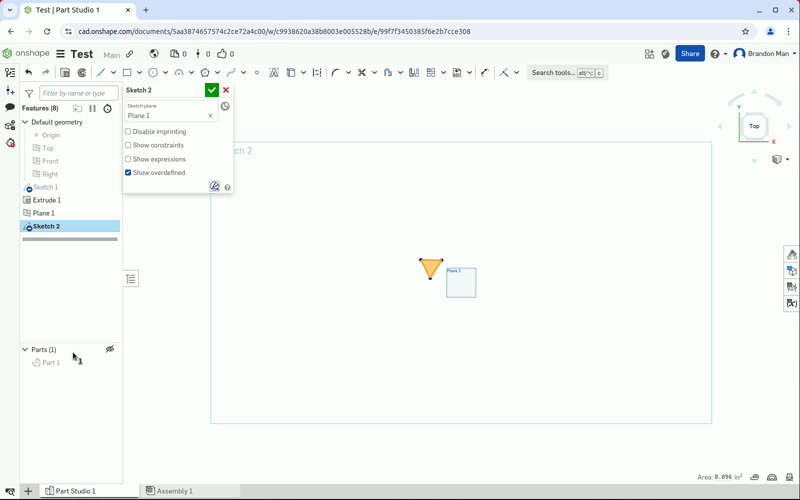
key(shift+y)
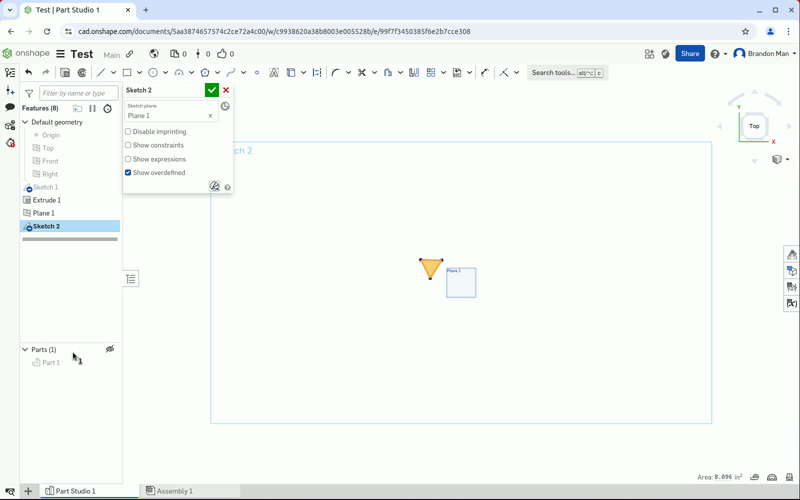
key(shift+e)
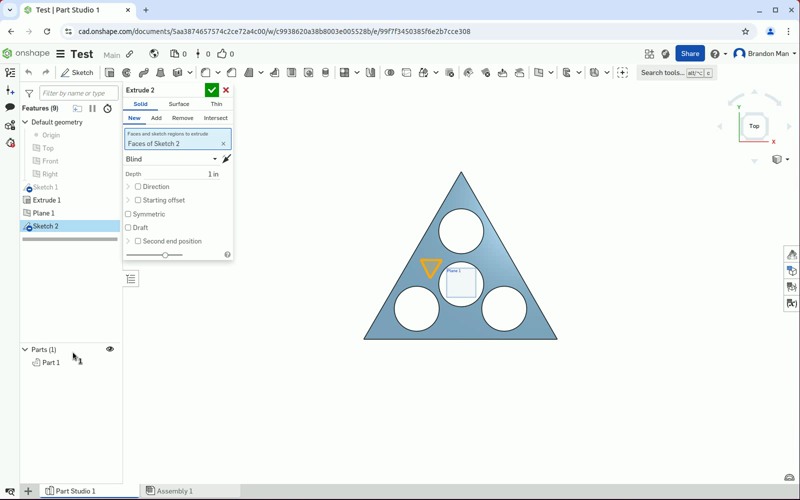
mouse_move(143, 106)
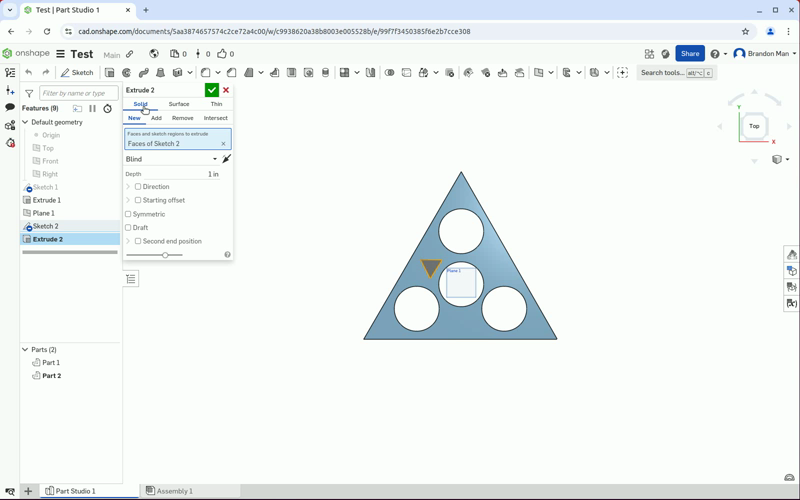
click(143, 106)
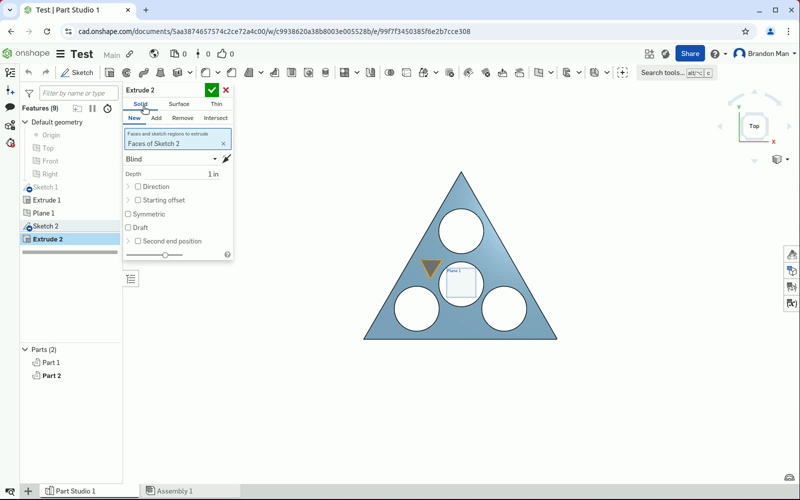
mouse_move(186, 120)
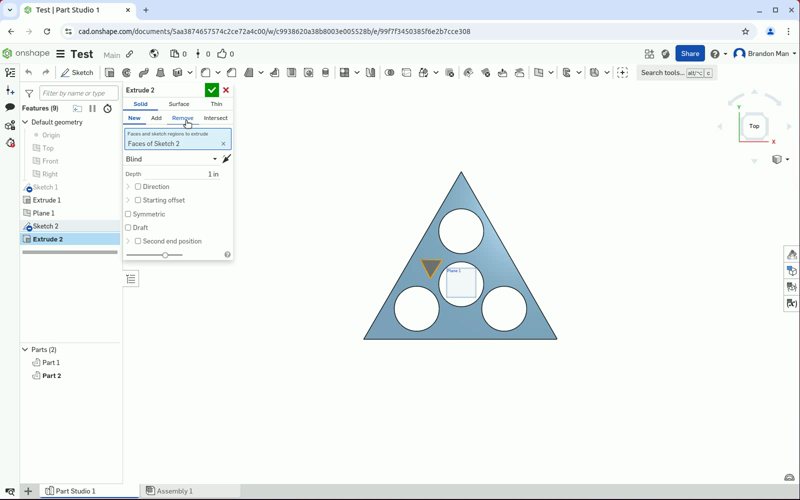
click(186, 120)
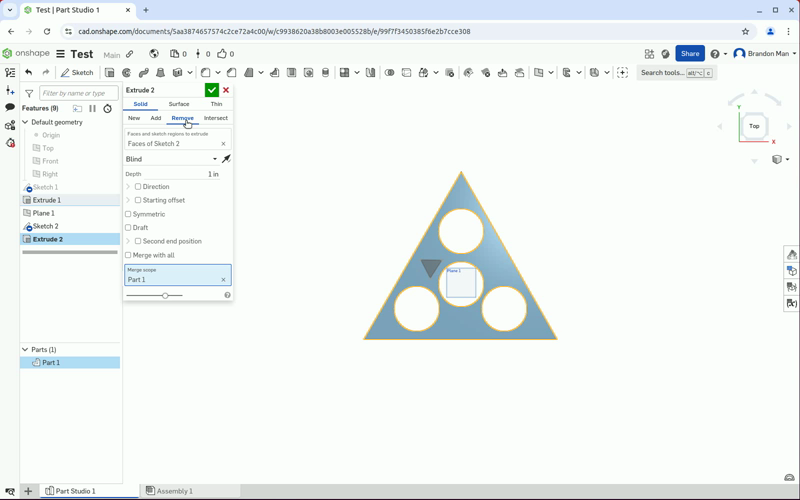
key(tab, 4)
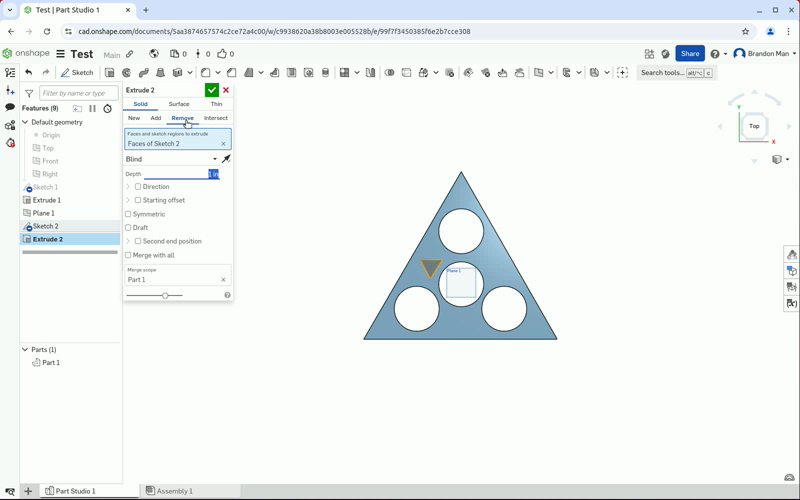
text(2.648)
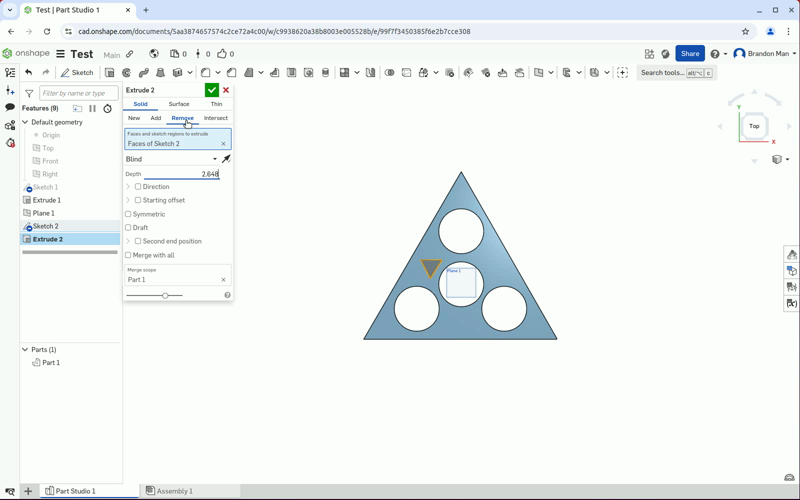
key(tab, 6)
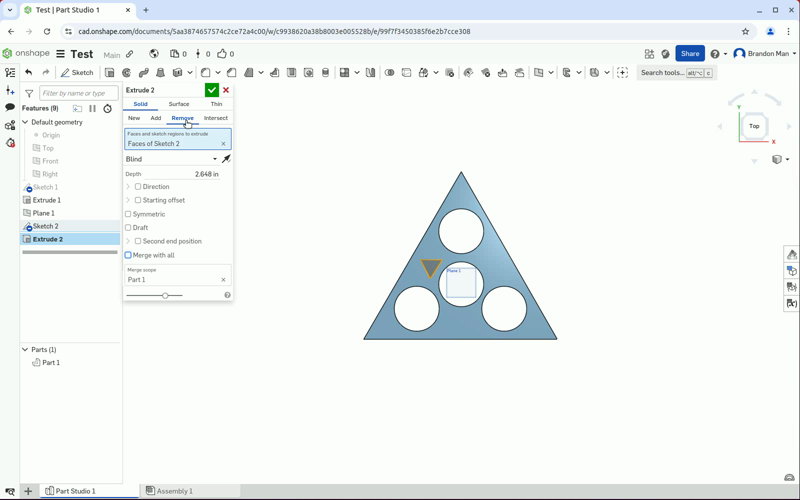
key(space)
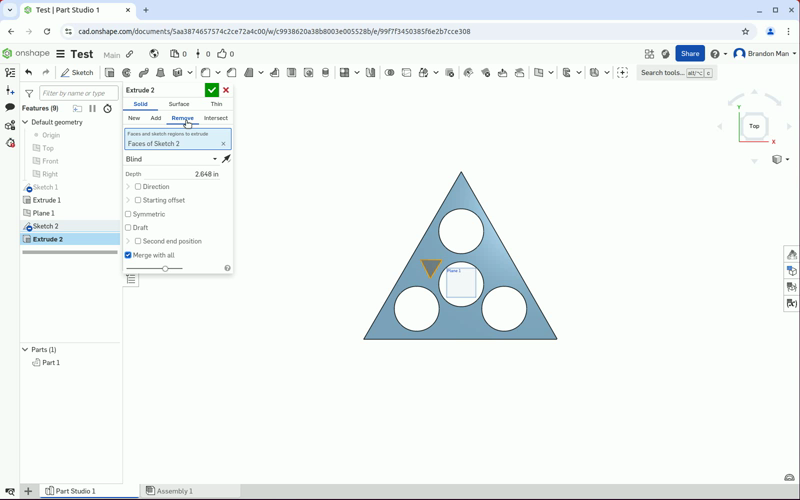
key(enter)
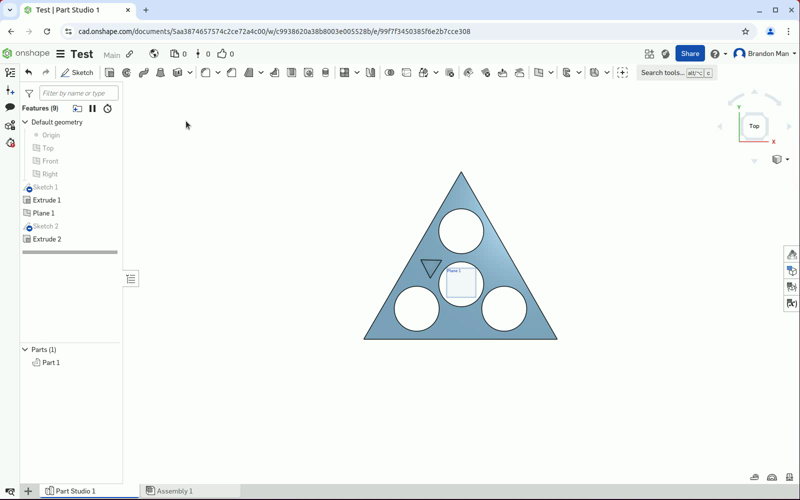
key(shift+h)
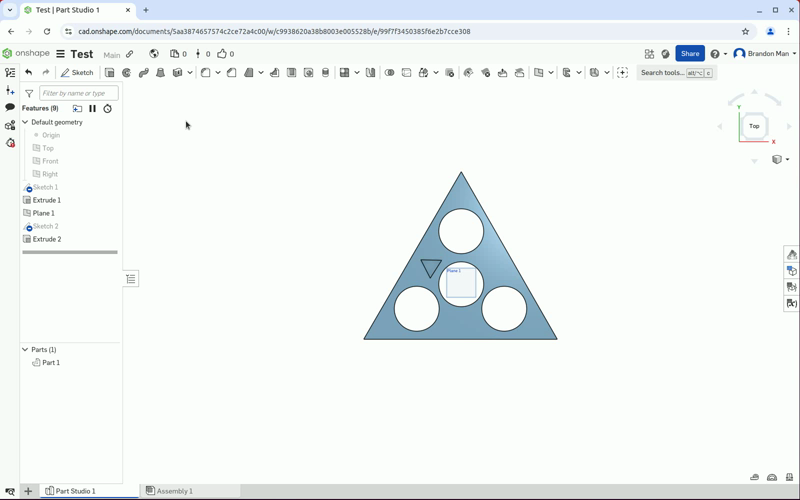
key(shift+h)
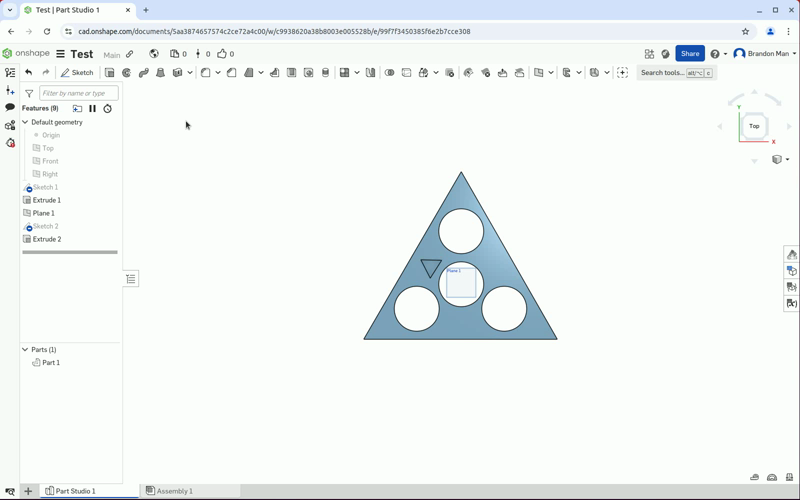
mouse_move(73, 189)
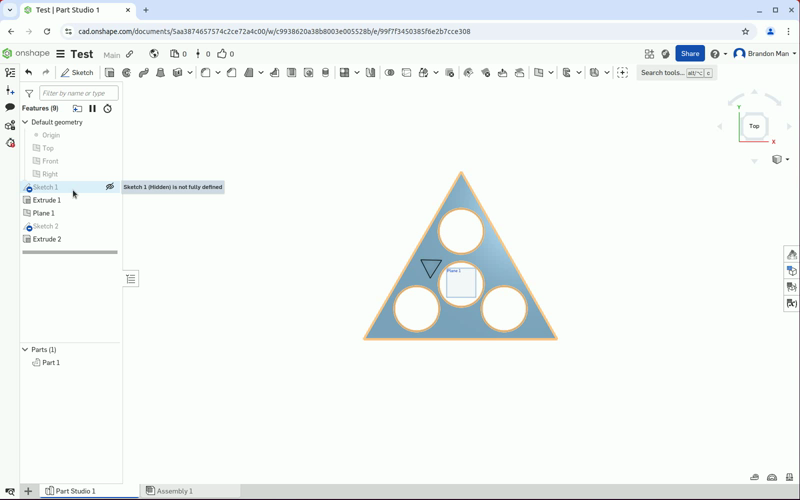
click(73, 189)
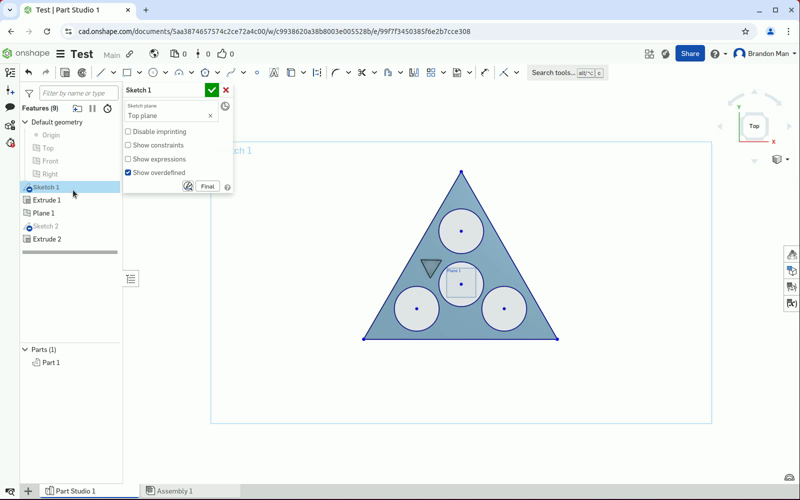
mouse_move(229, 92)
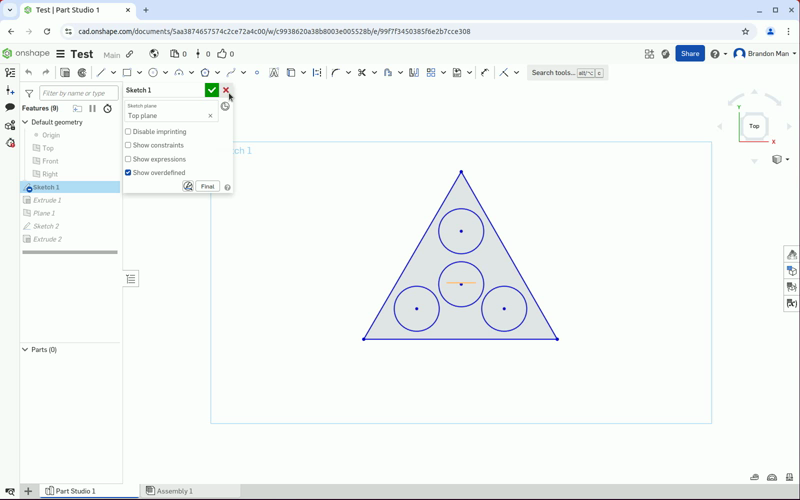
click(229, 92)
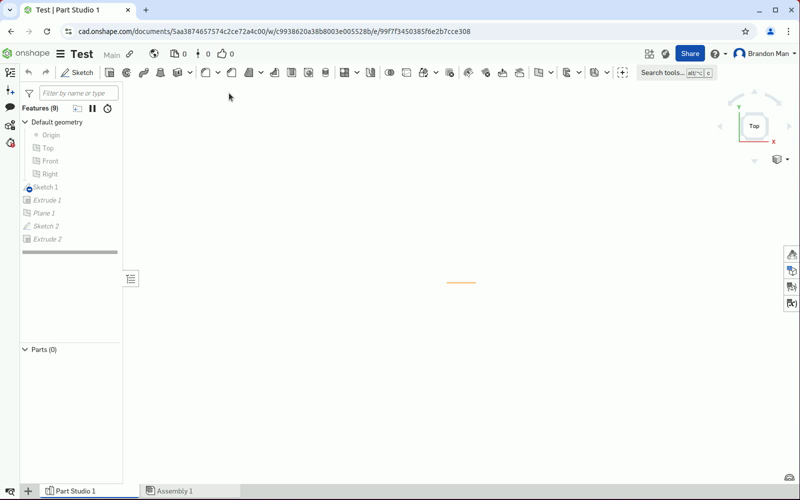
key(shift+s)
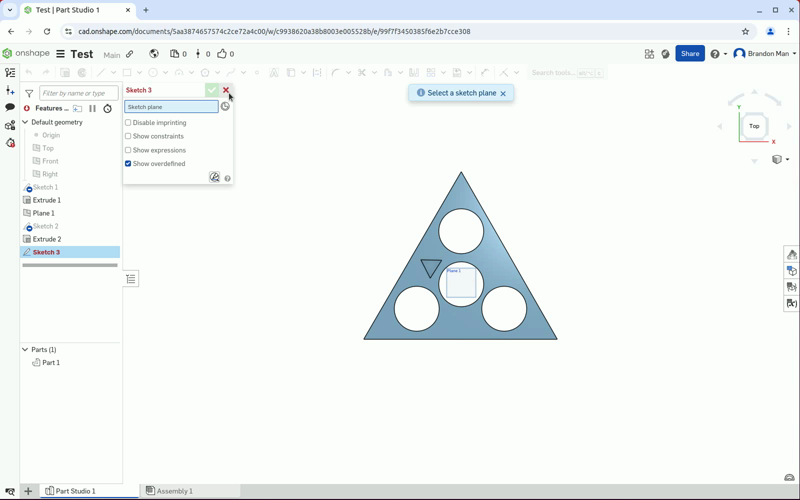
mouse_move(73, 215)
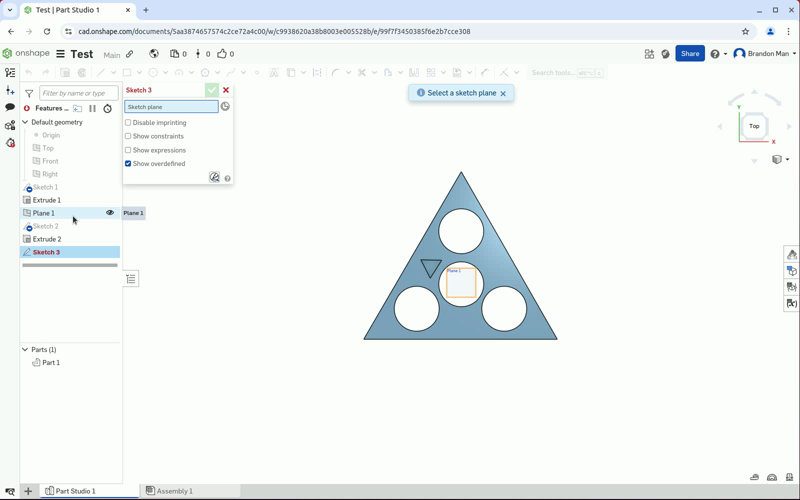
click(73, 215)
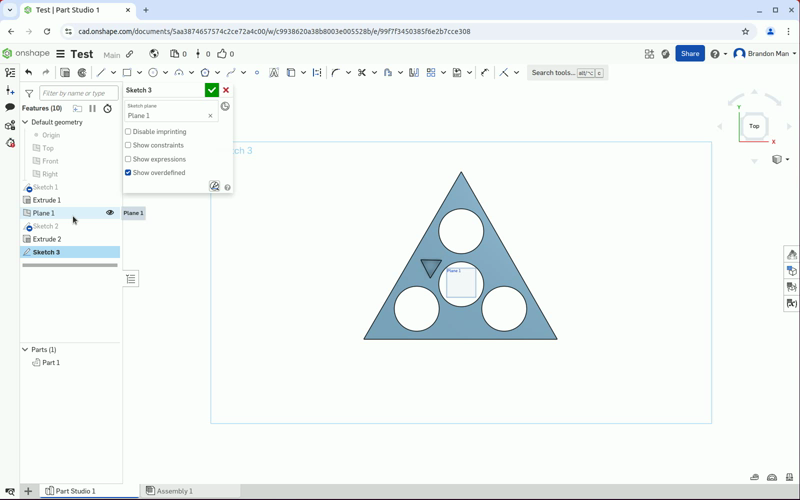
mouse_move(73, 352)
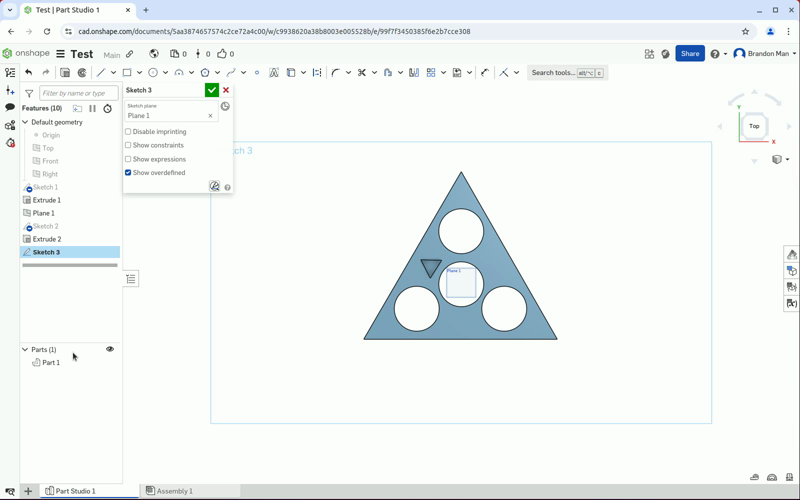
key(y)
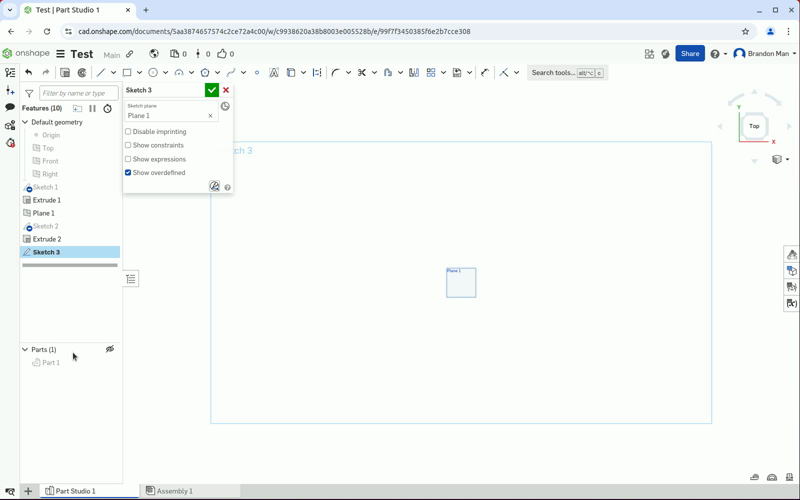
key(l)
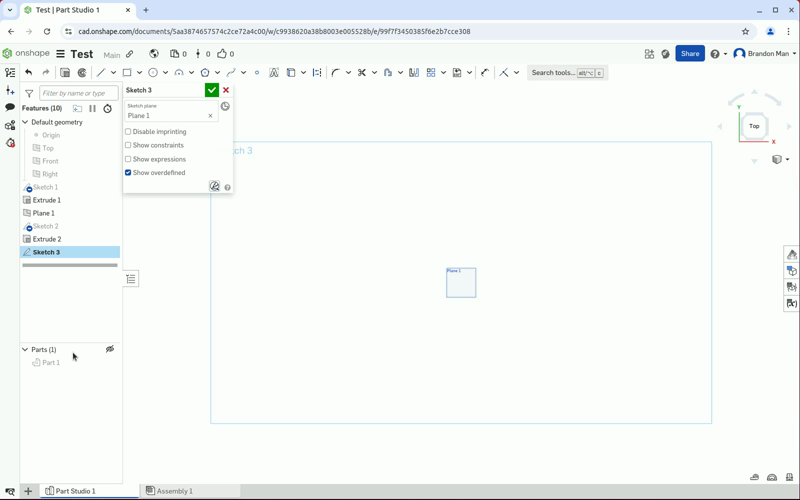
key_down(shift)
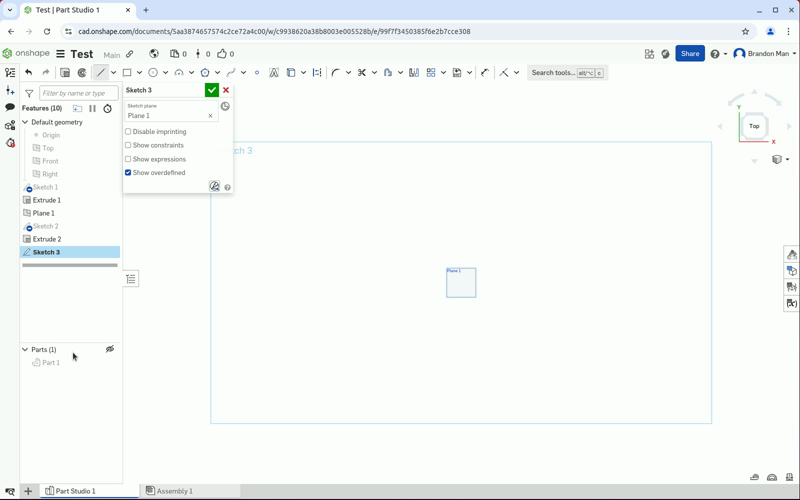
mouse_move(450, 311)
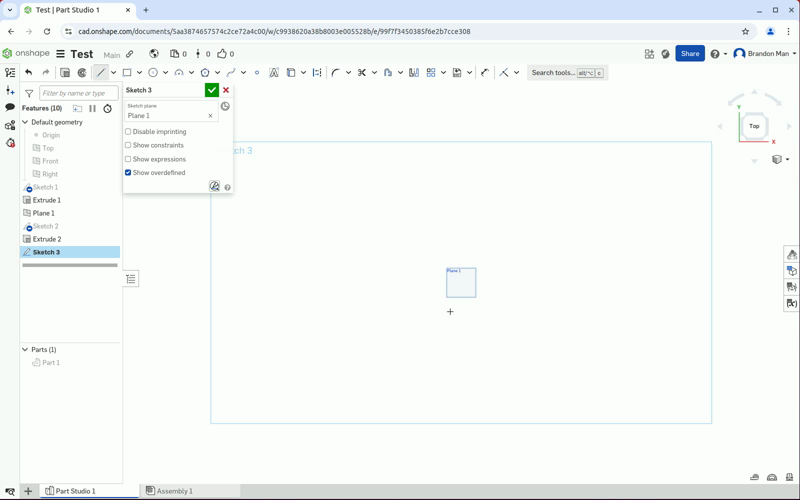
click(450, 311)
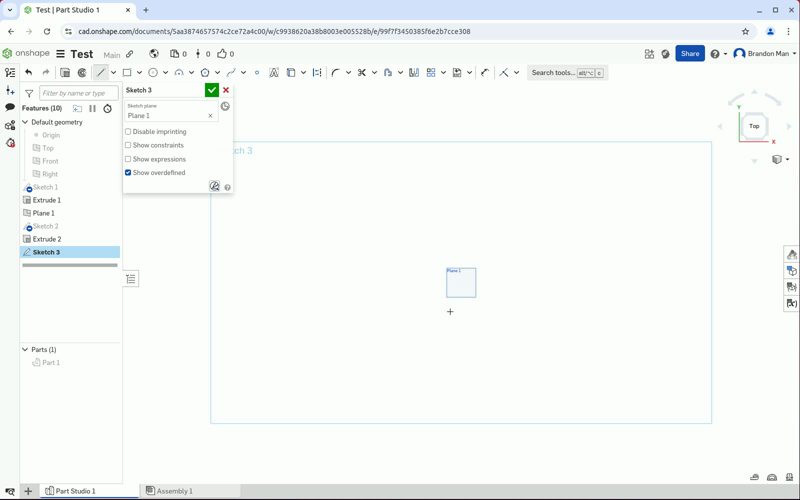
key_up(shift)
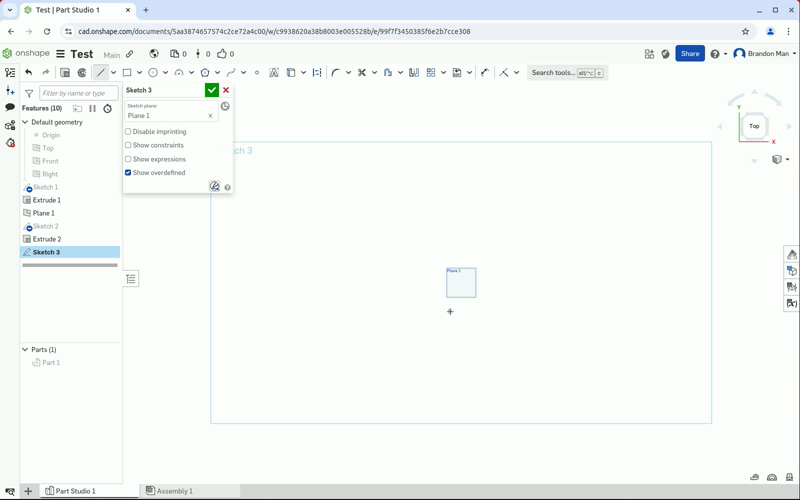
key_down(shift)
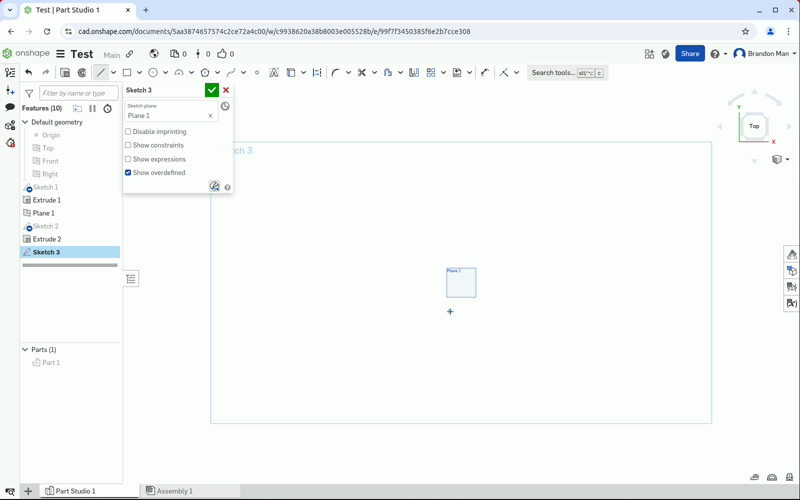
mouse_move(480, 311)
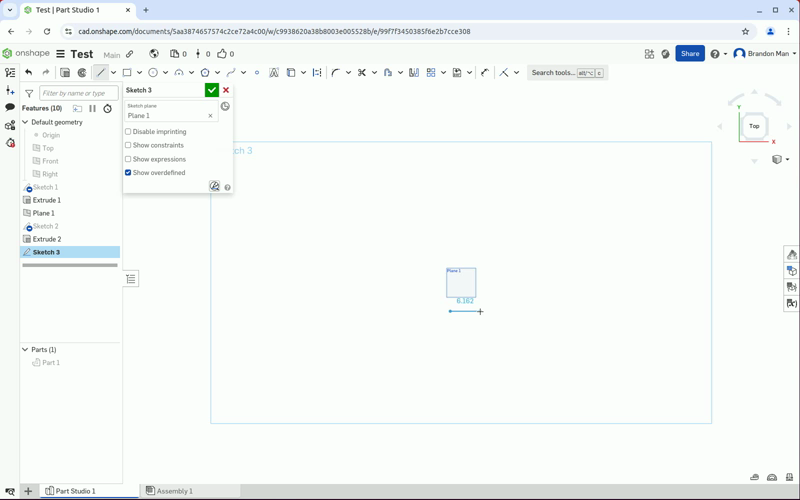
mouse_move(459, 329)
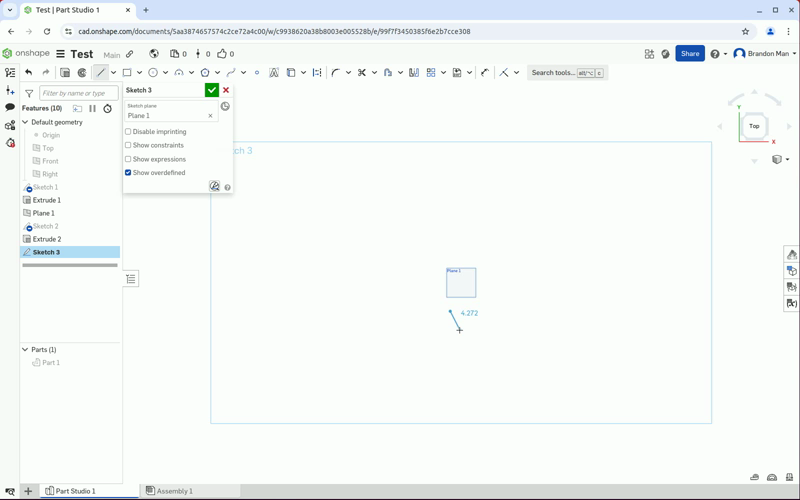
click(459, 329)
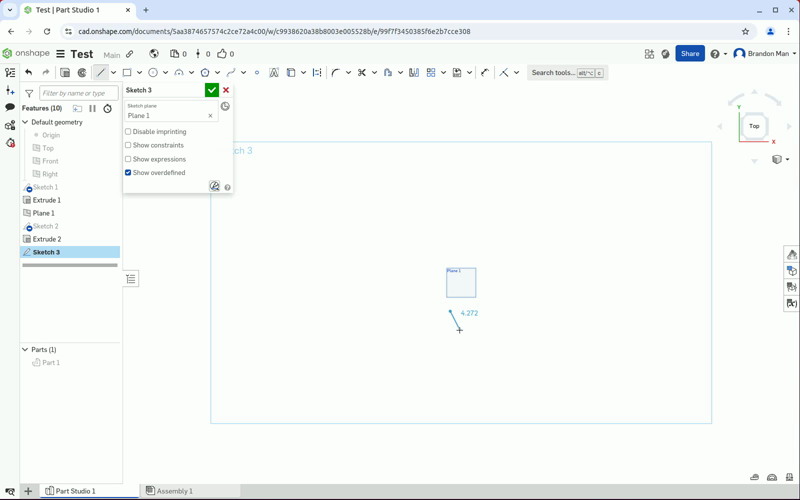
key_up(shift)
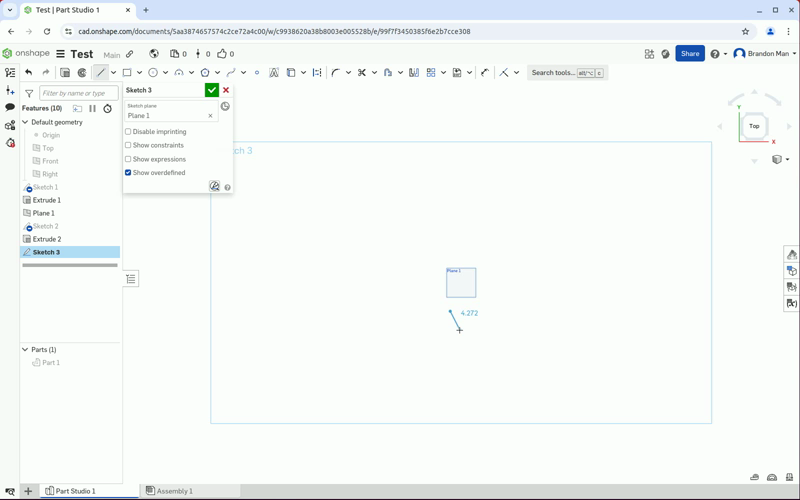
key_down(shift)
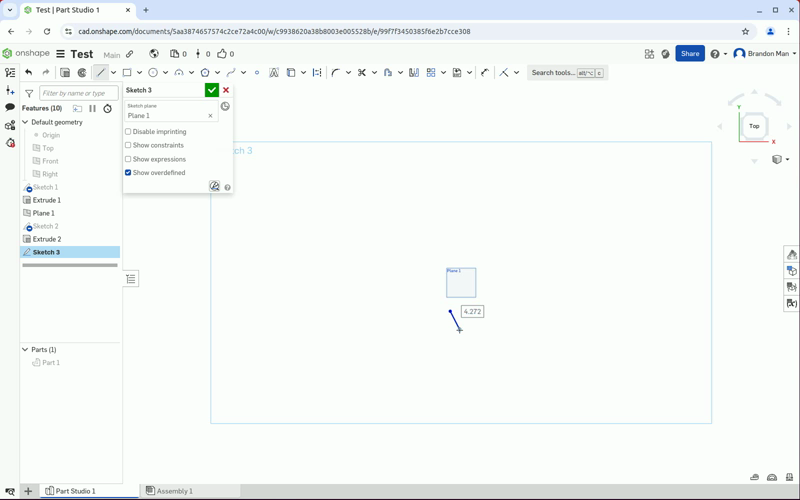
mouse_move(489, 329)
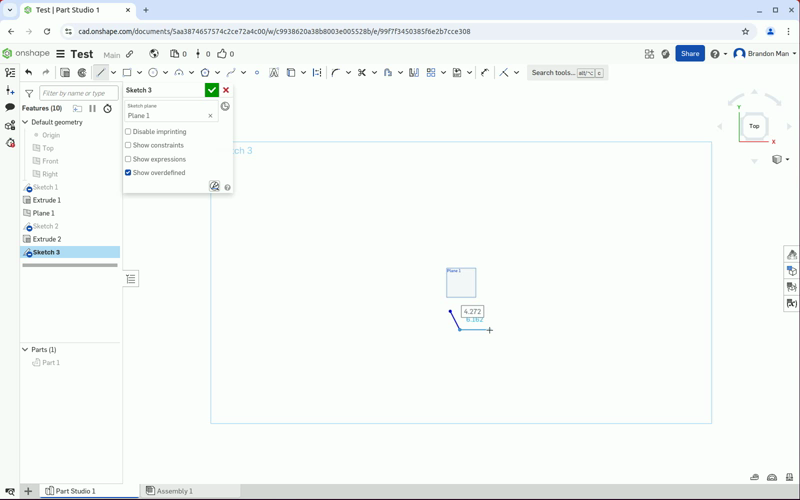
mouse_move(471, 312)
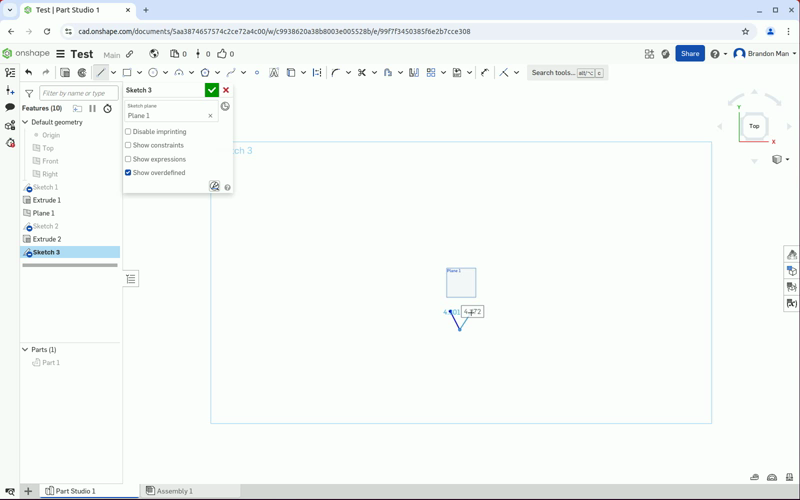
click(471, 312)
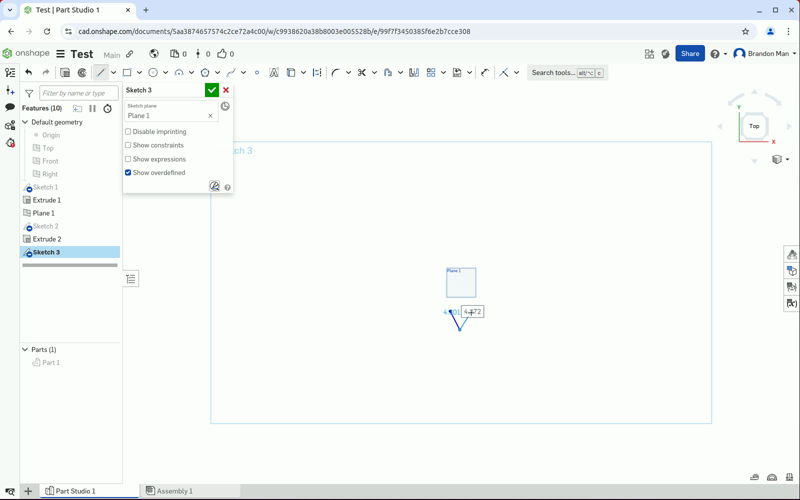
key_up(shift)
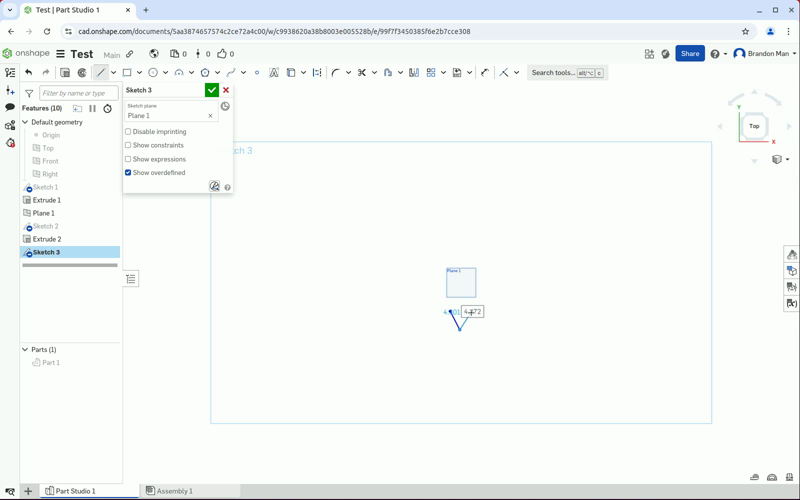
mouse_move(501, 312)
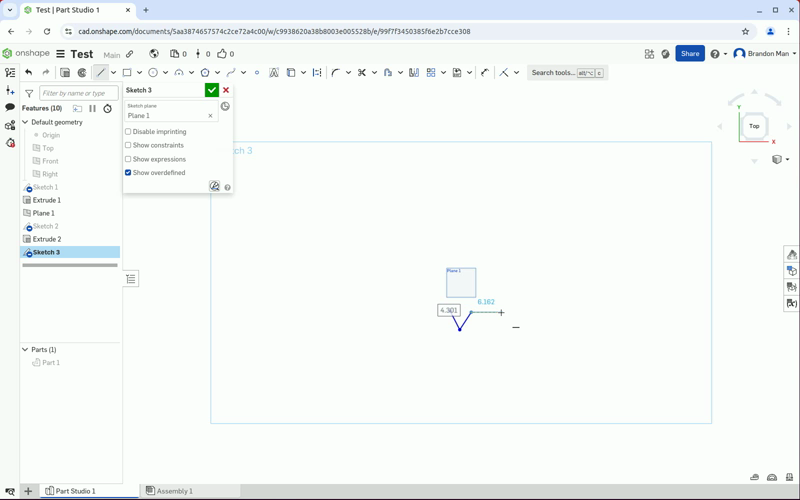
key_down(shift)
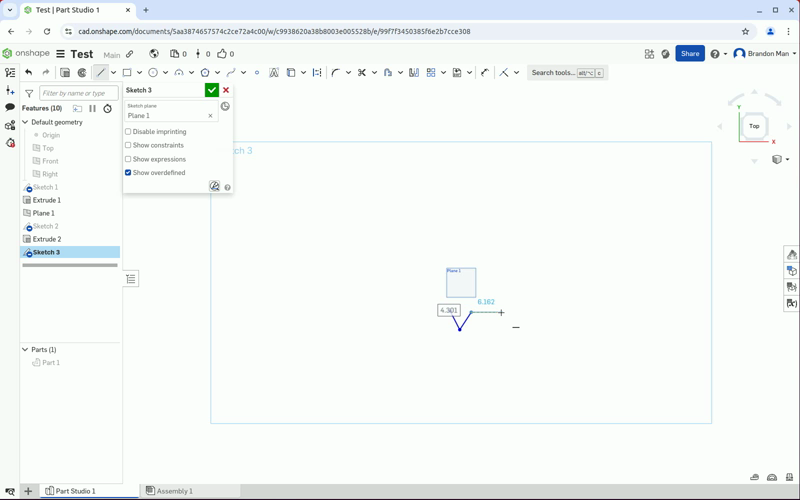
mouse_move(450, 311)
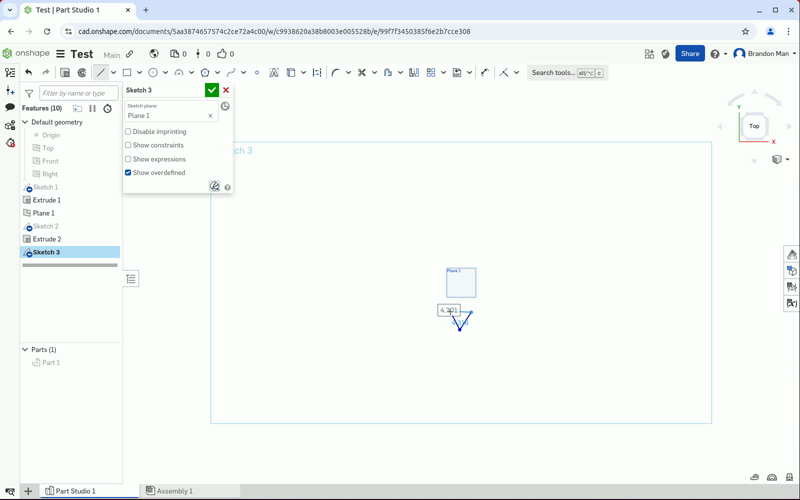
key_up(shift)
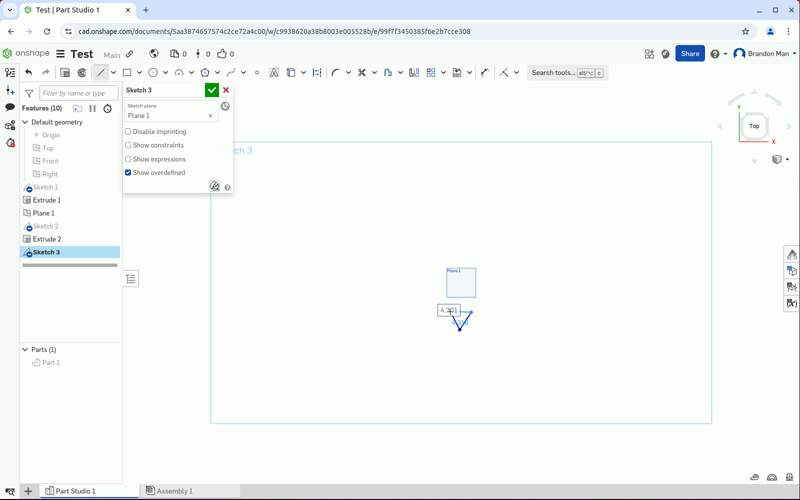
click(450, 311)
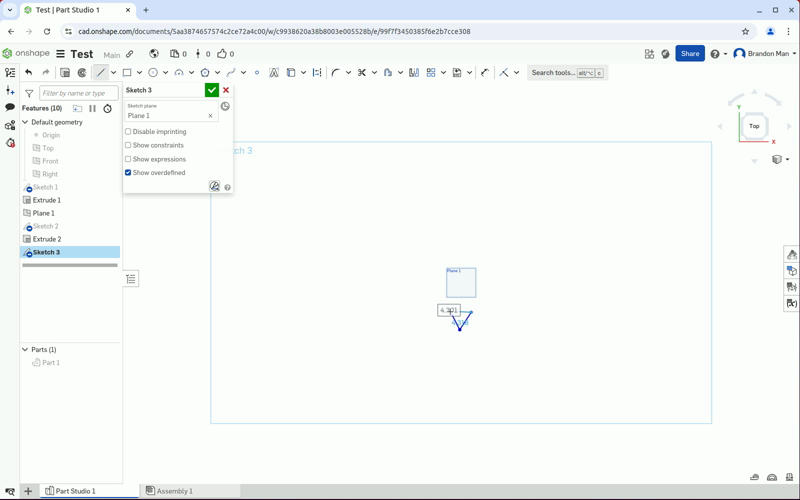
key(esc)
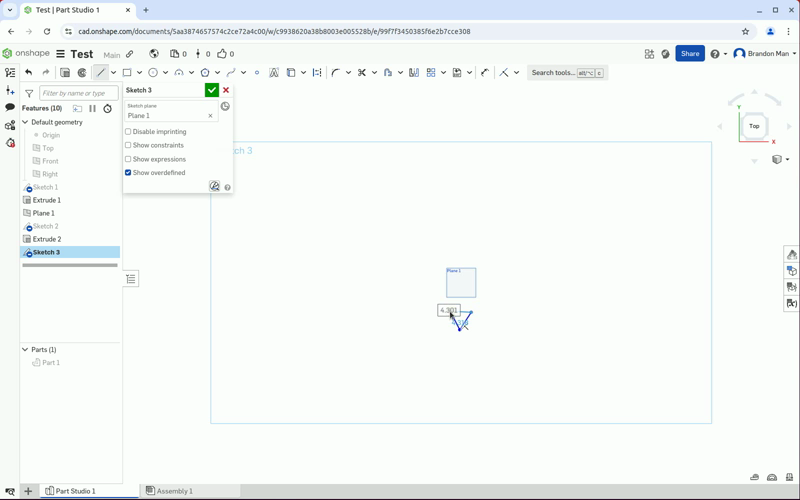
mouse_move(456, 313)
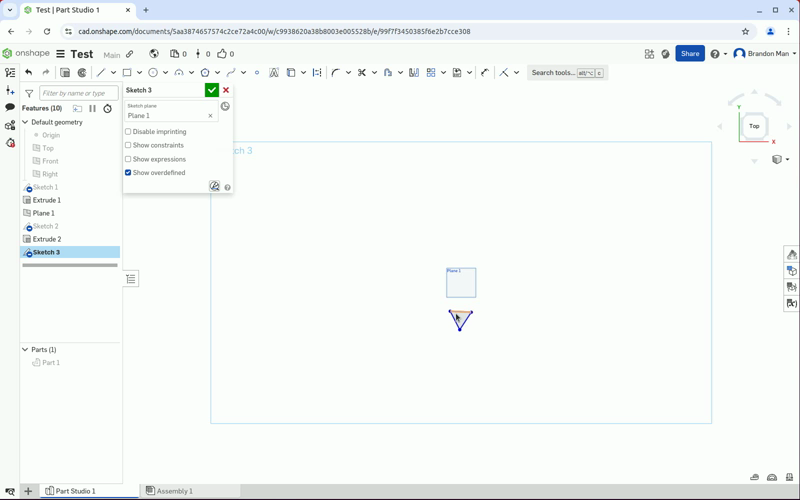
scroll(6)
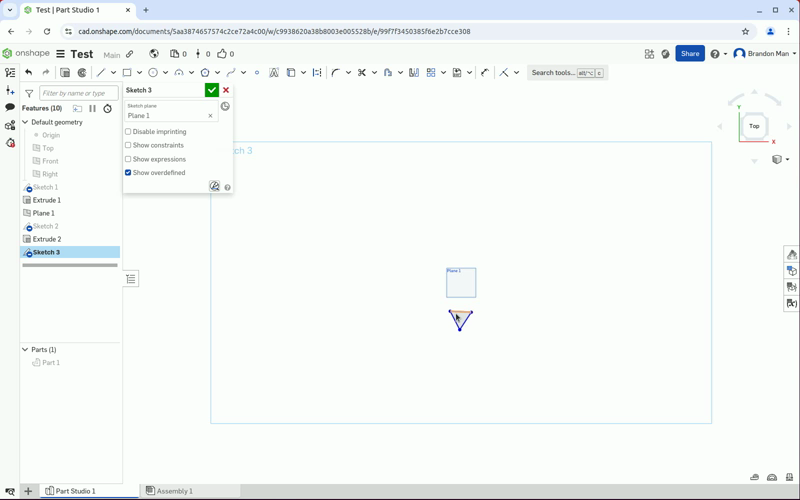
scroll(6)
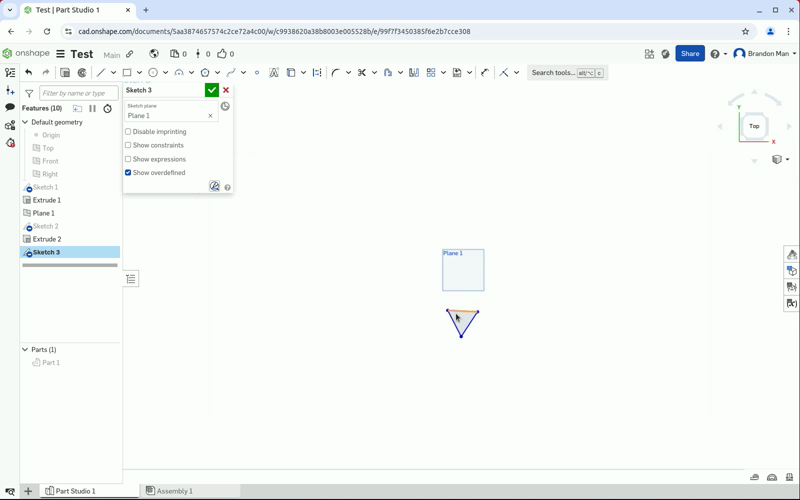
scroll(6)
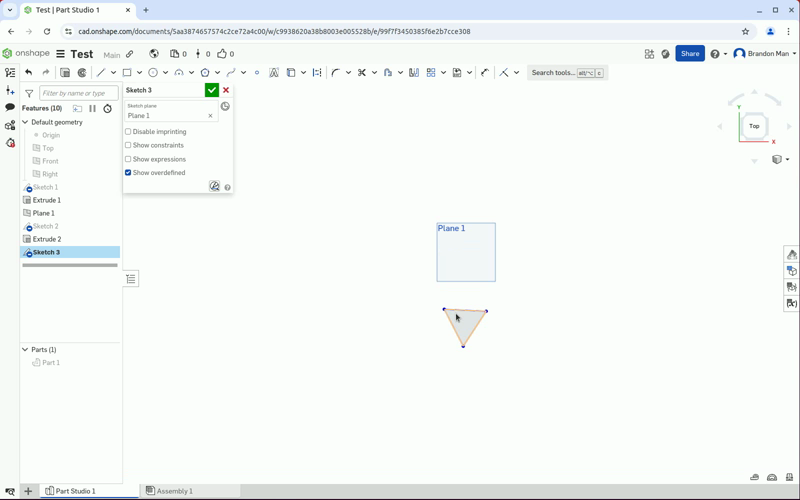
scroll(6)
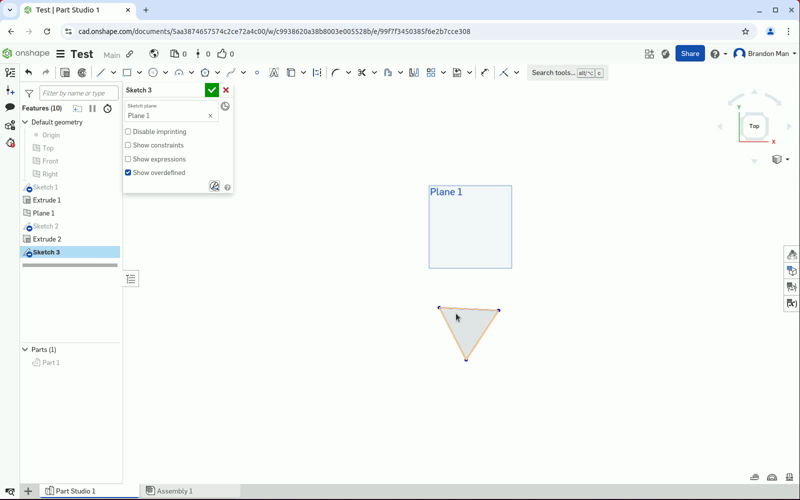
scroll(6)
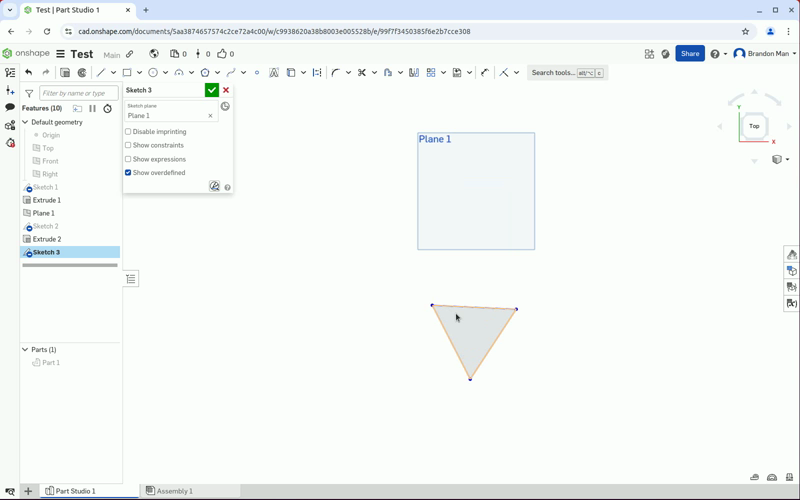
scroll(6)
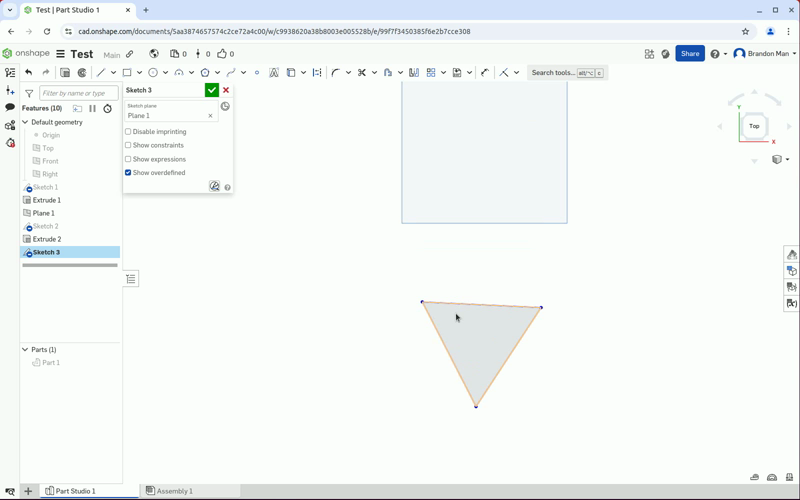
scroll(6)
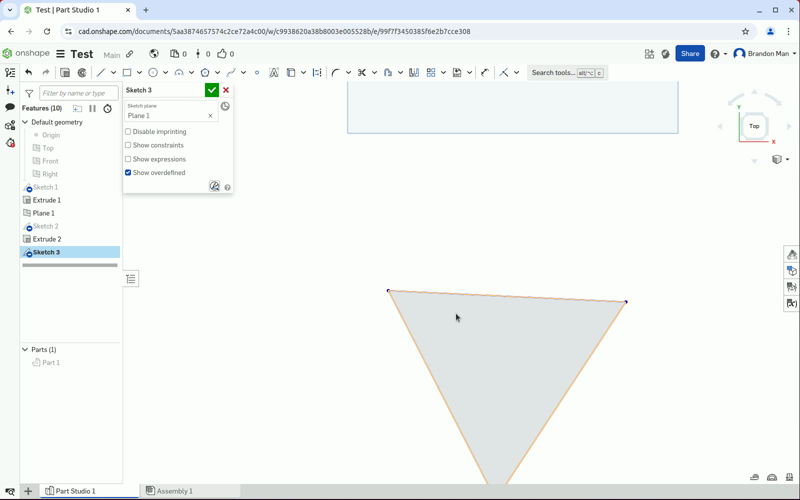
click(456, 313)
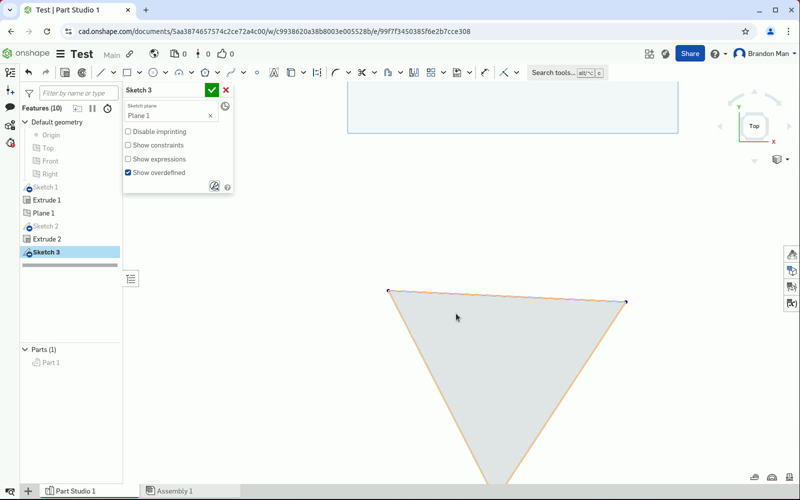
scroll(-6)
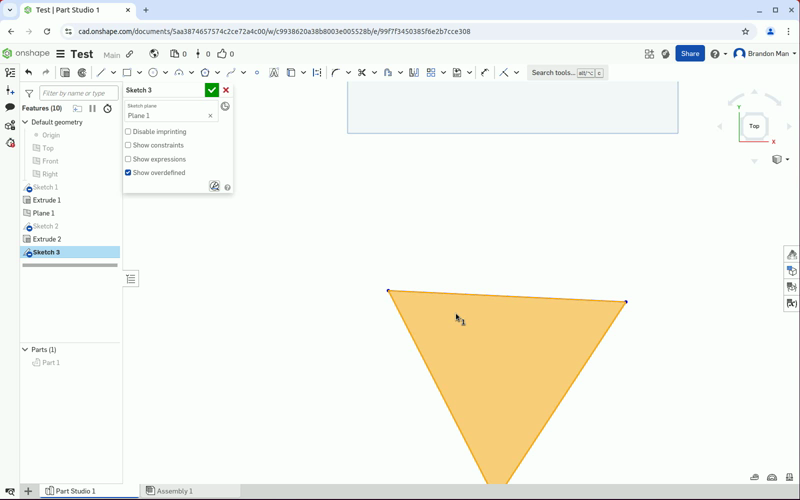
scroll(-6)
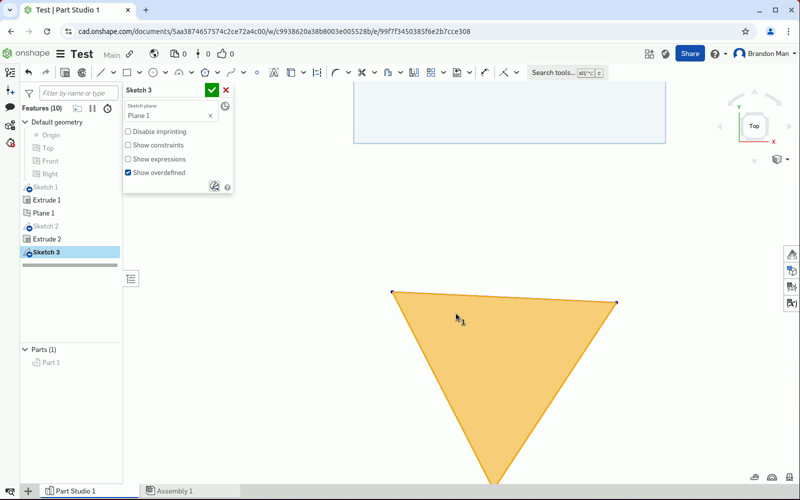
scroll(-6)
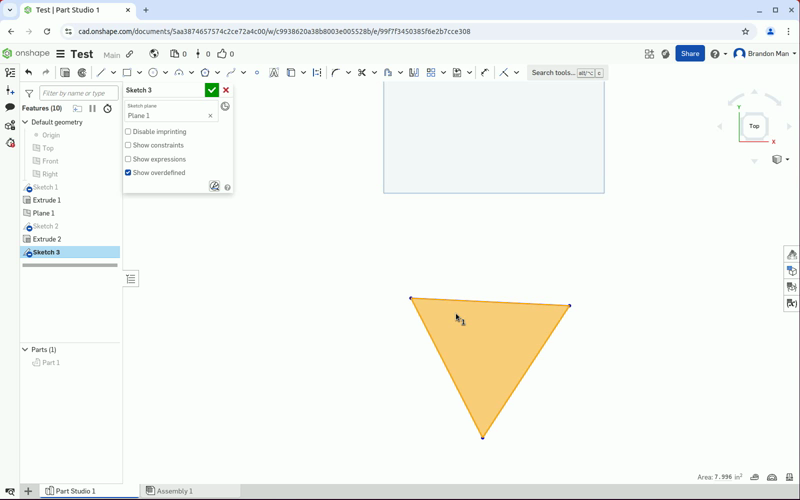
scroll(-6)
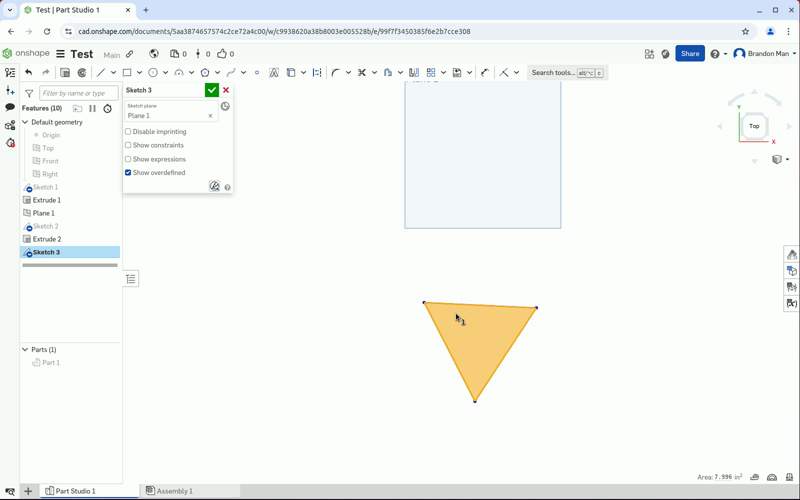
scroll(-6)
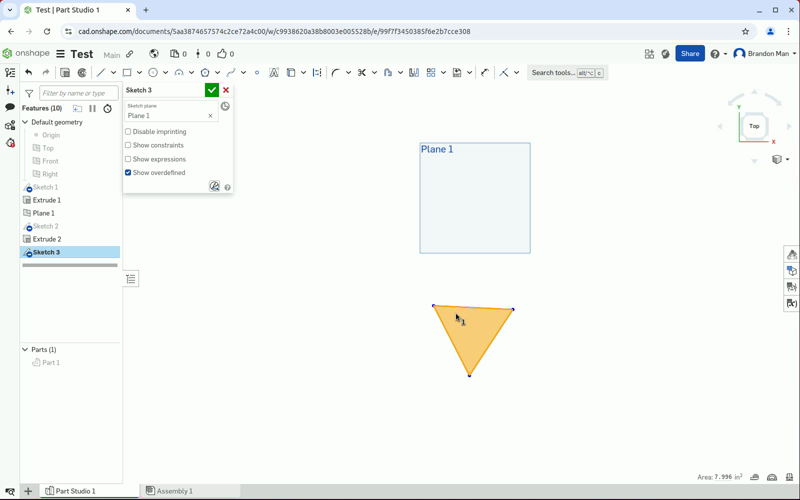
scroll(-6)
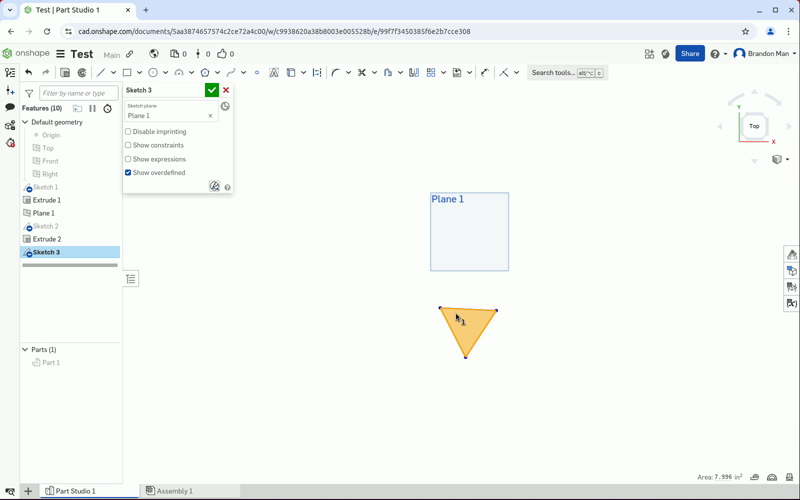
scroll(-6)
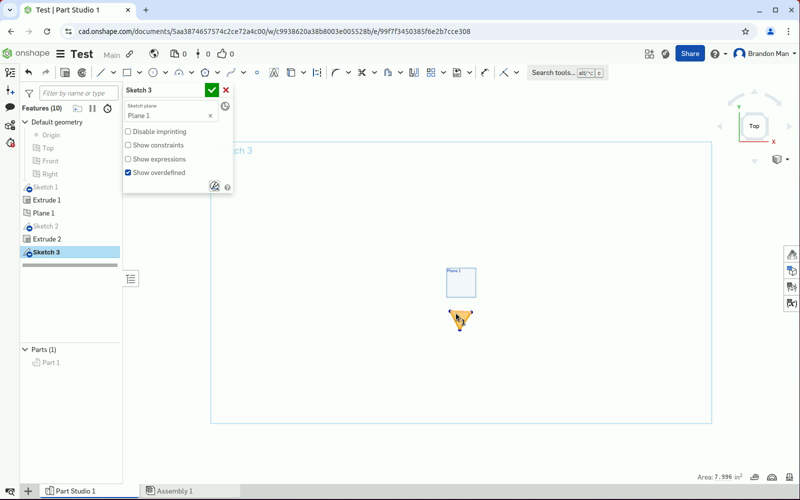
mouse_move(73, 352)
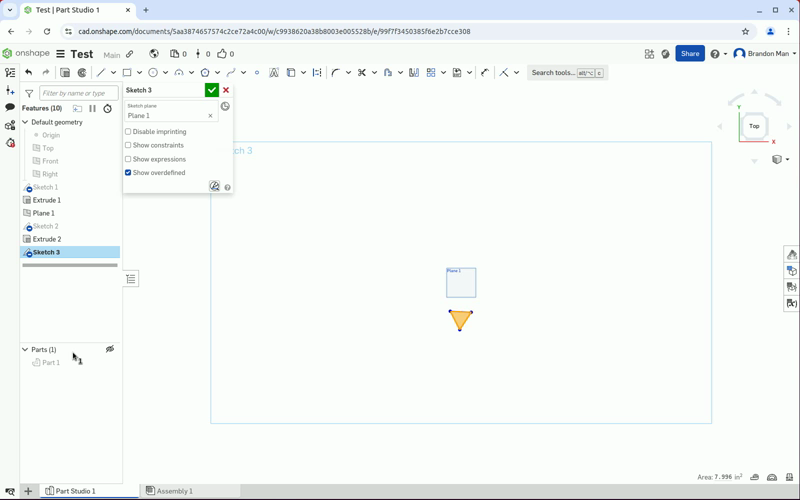
key(shift+y)
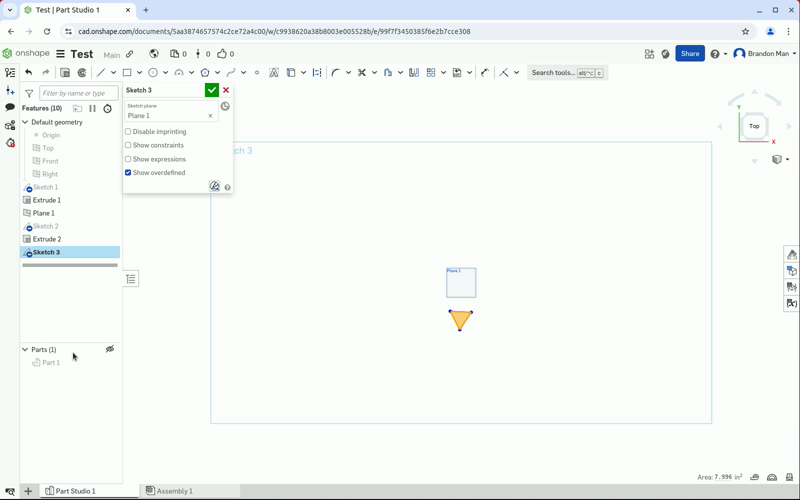
key(shift+e)
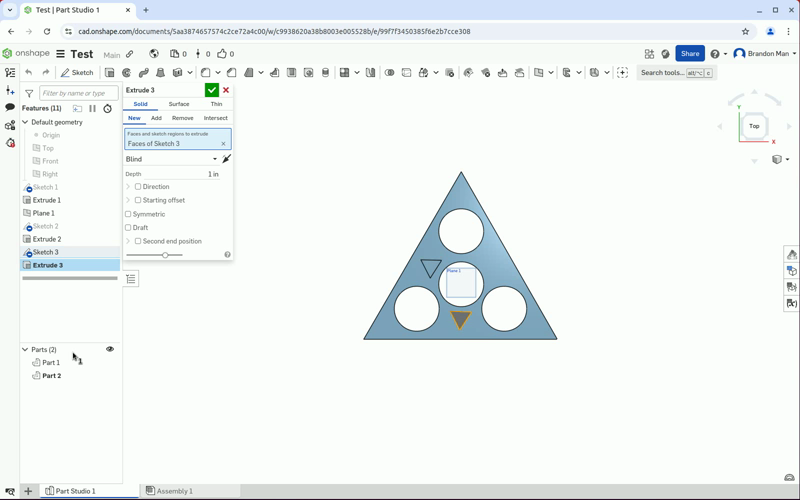
mouse_move(143, 106)
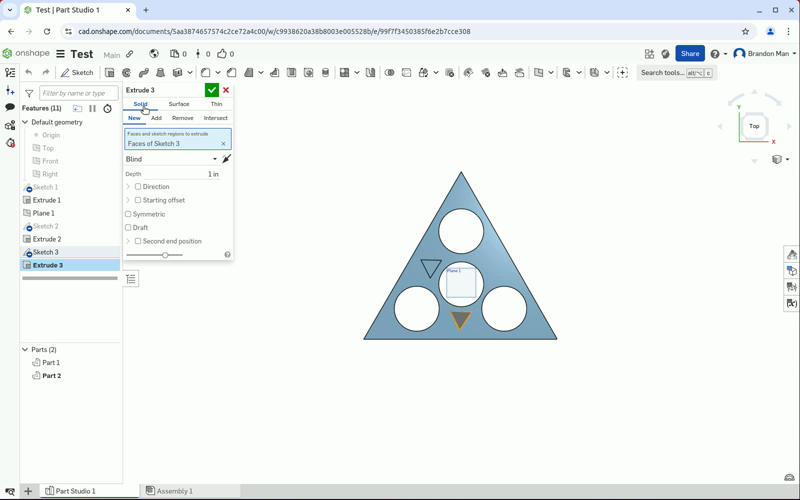
click(143, 106)
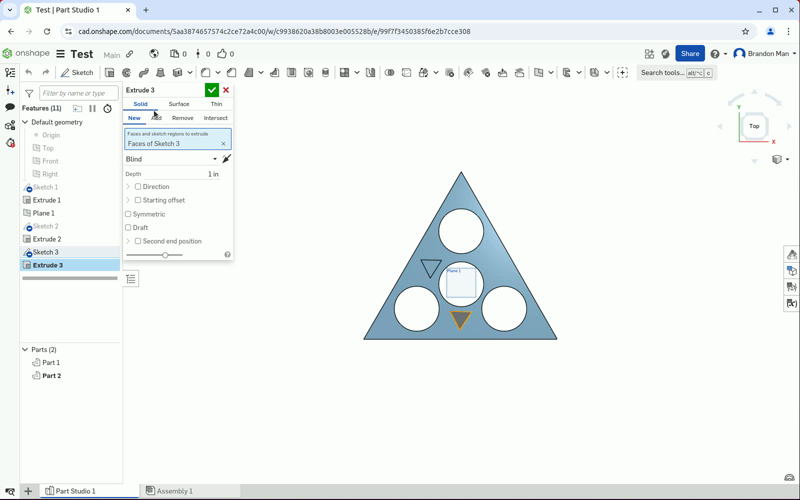
mouse_move(186, 120)
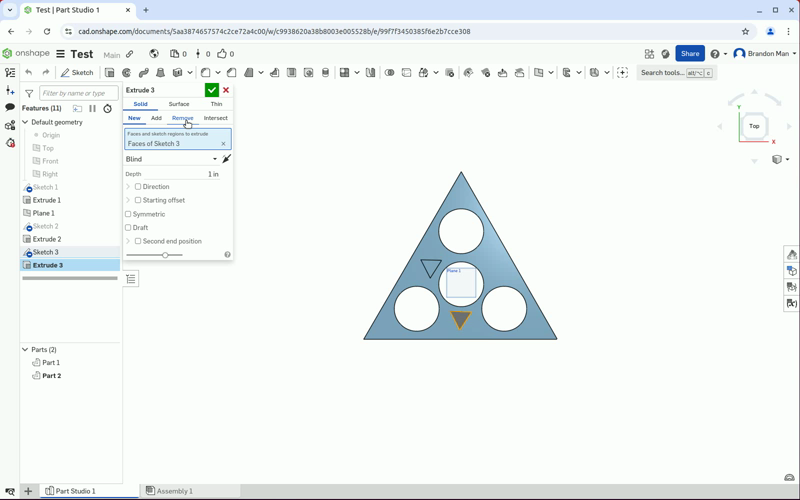
click(186, 120)
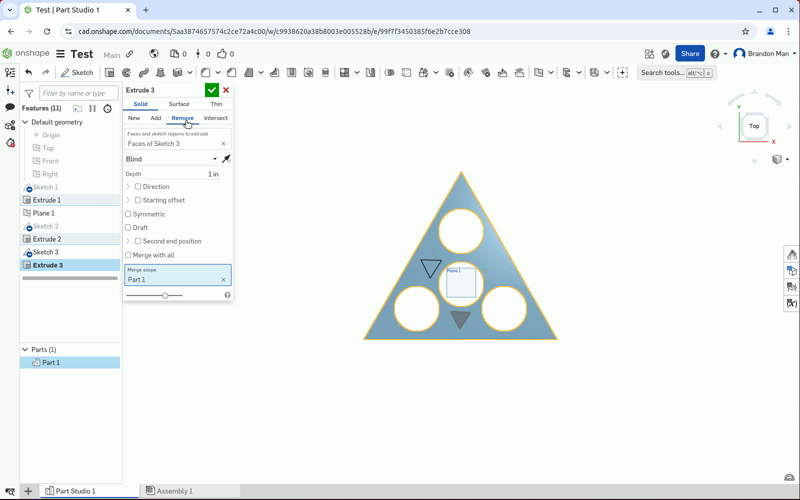
key(tab, 4)
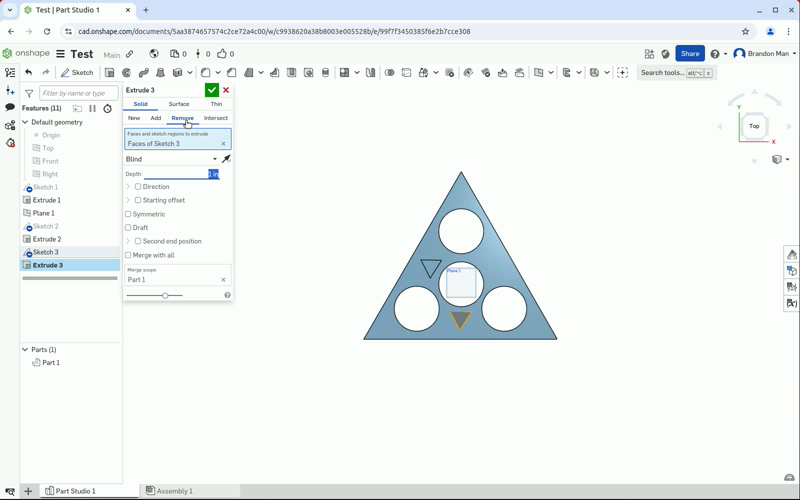
text(2.648)
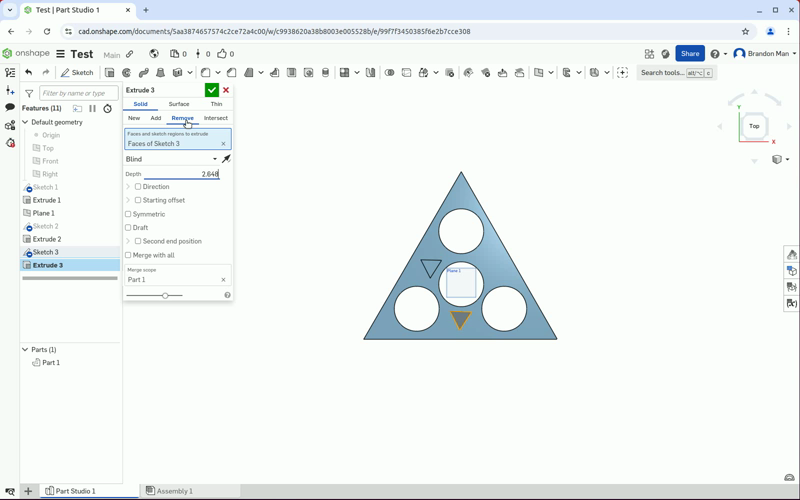
key(tab, 6)
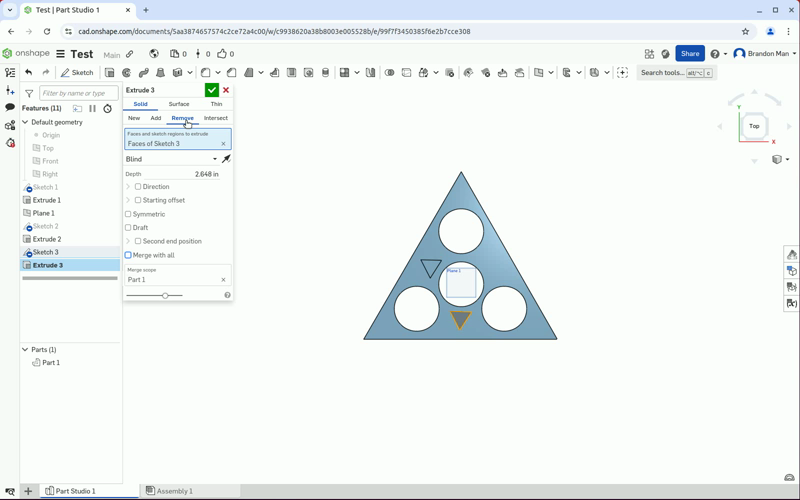
key(space)
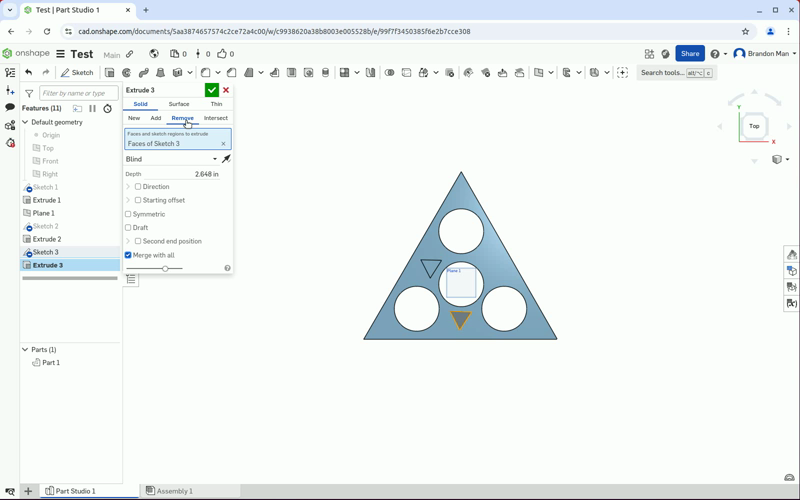
key(enter)
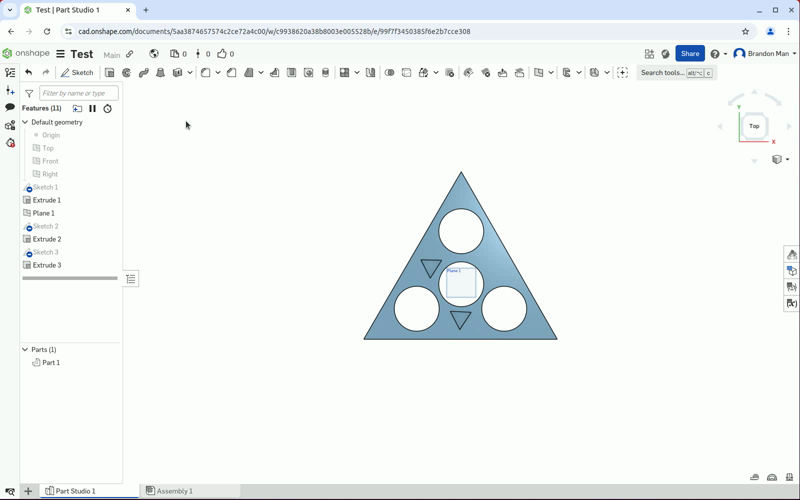
key(shift+h)
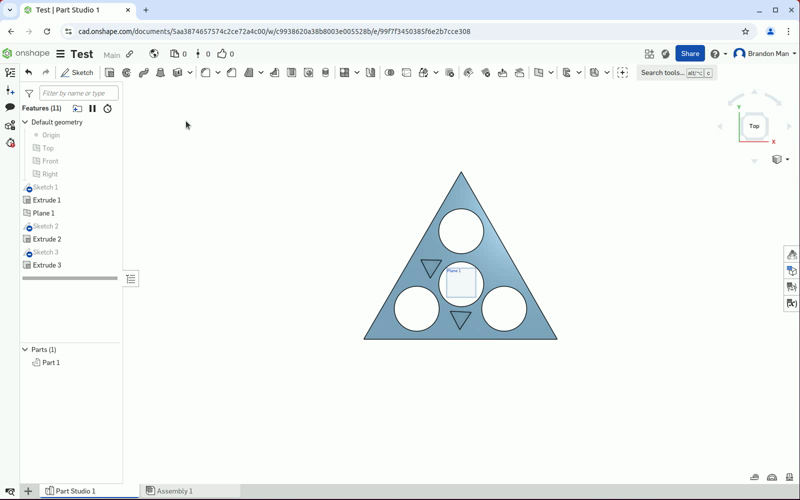
key(shift+h)
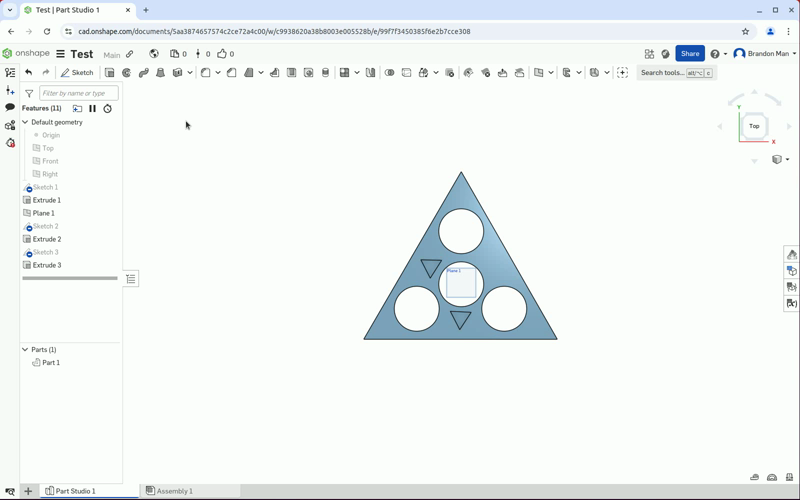
mouse_move(73, 189)
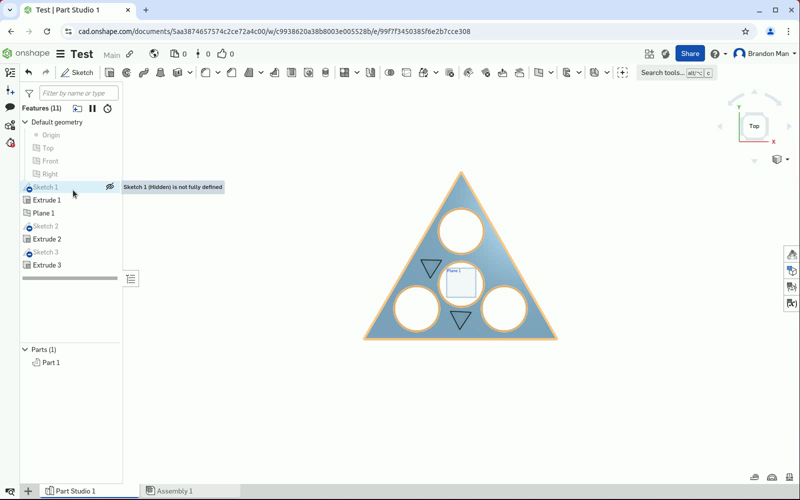
click(73, 189)
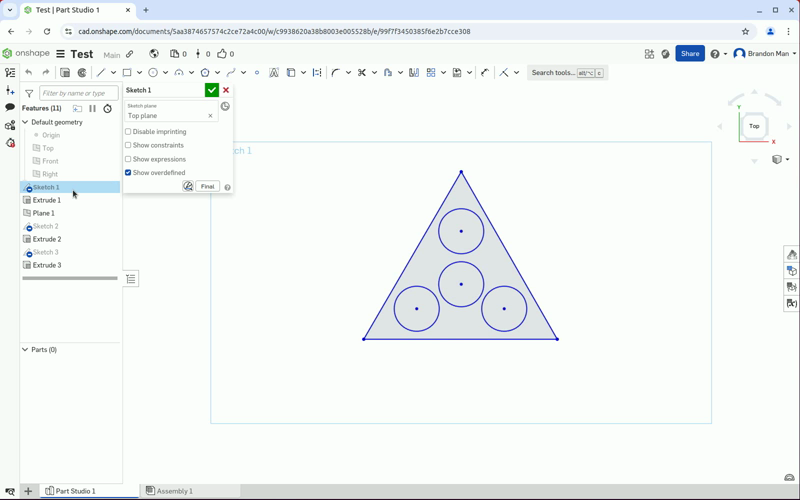
mouse_move(229, 92)
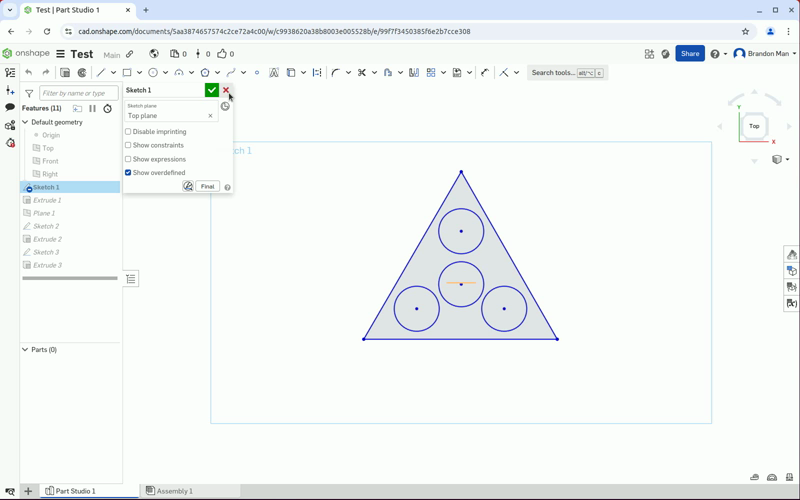
click(229, 92)
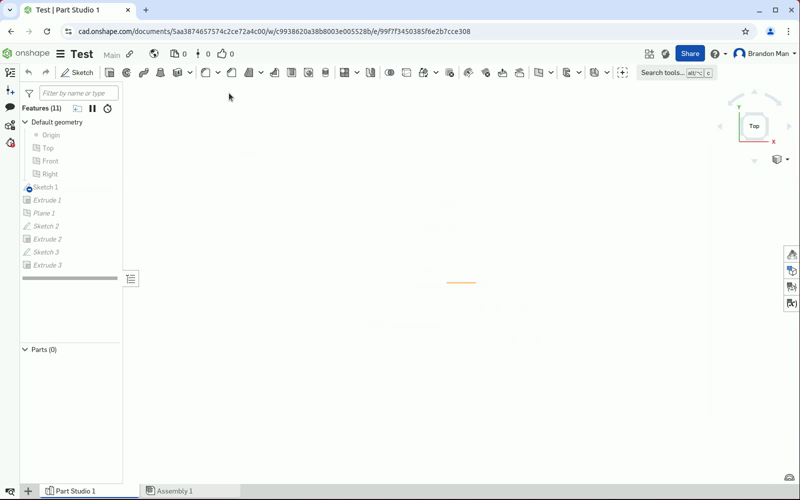
key(shift+s)
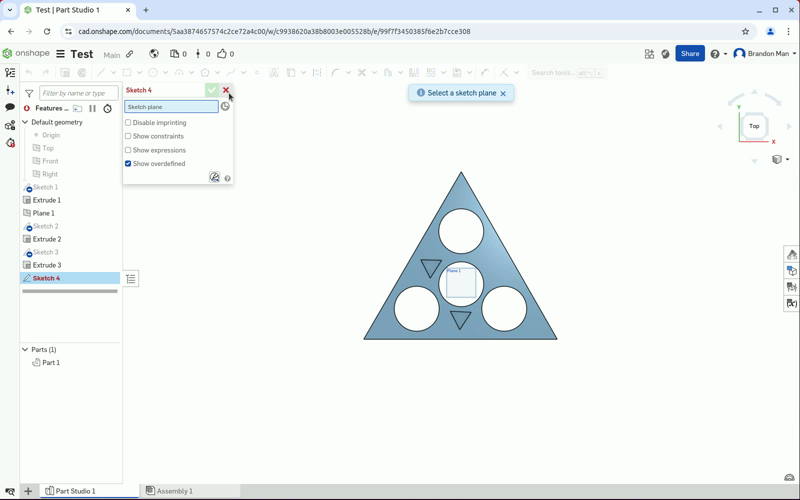
mouse_move(73, 215)
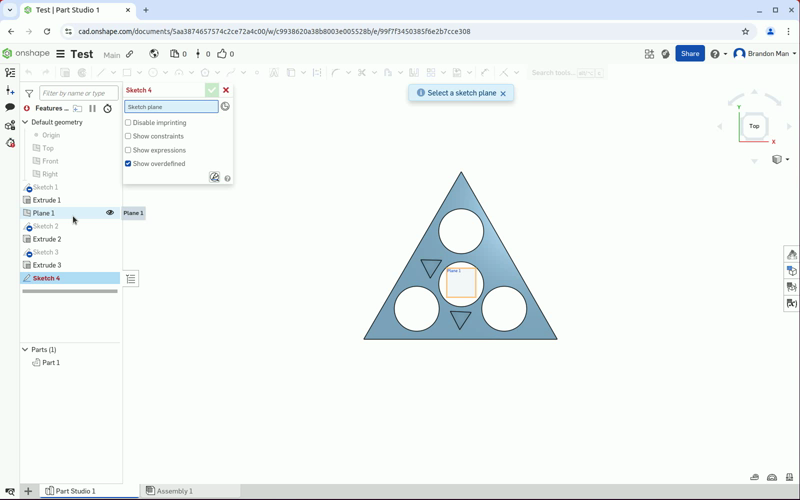
click(73, 215)
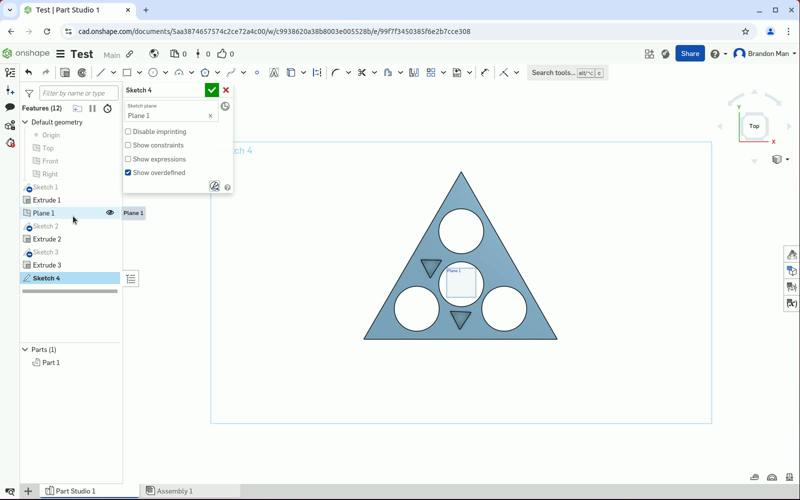
mouse_move(73, 352)
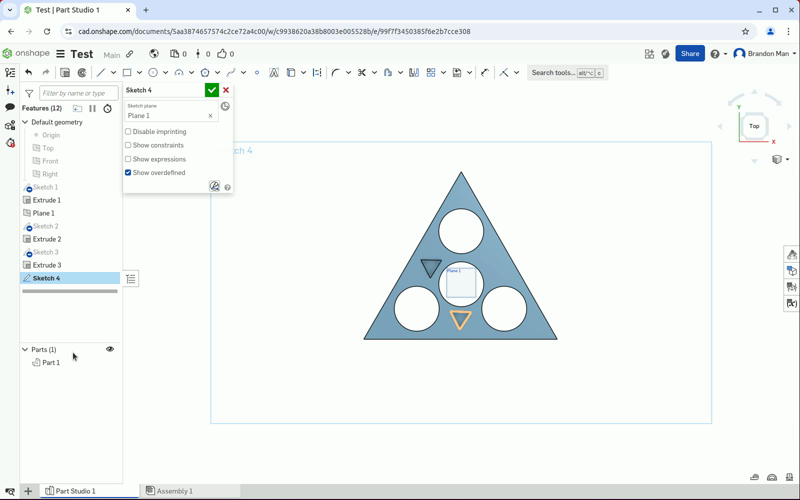
key(y)
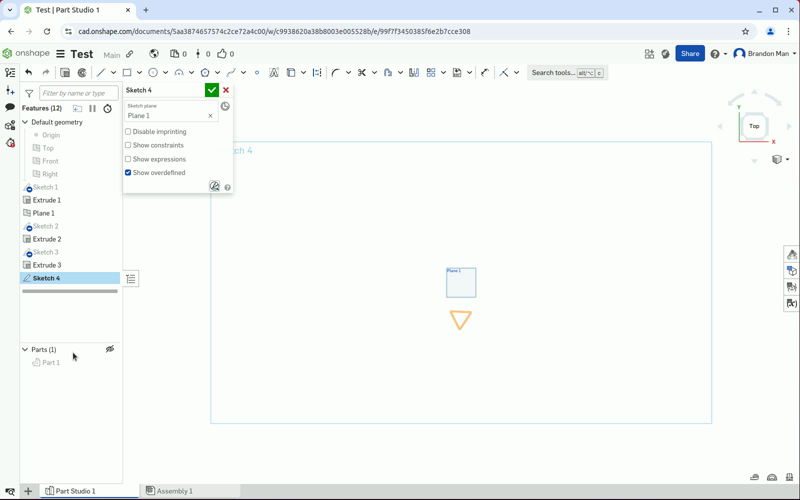
key(l)
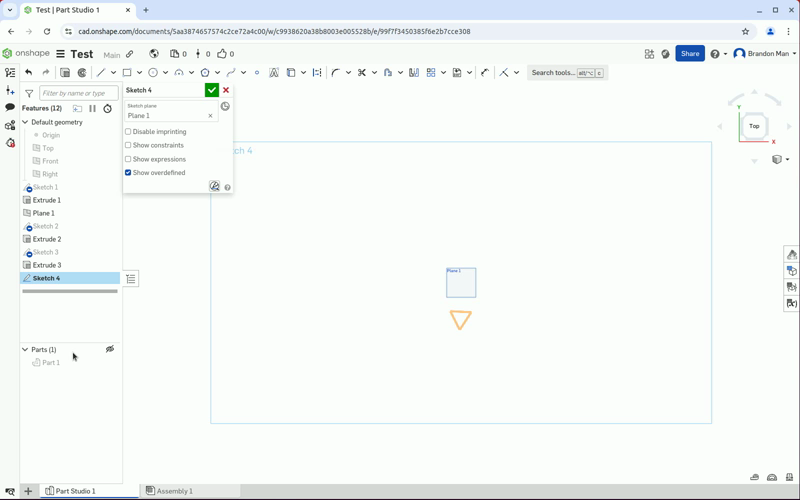
key_down(shift)
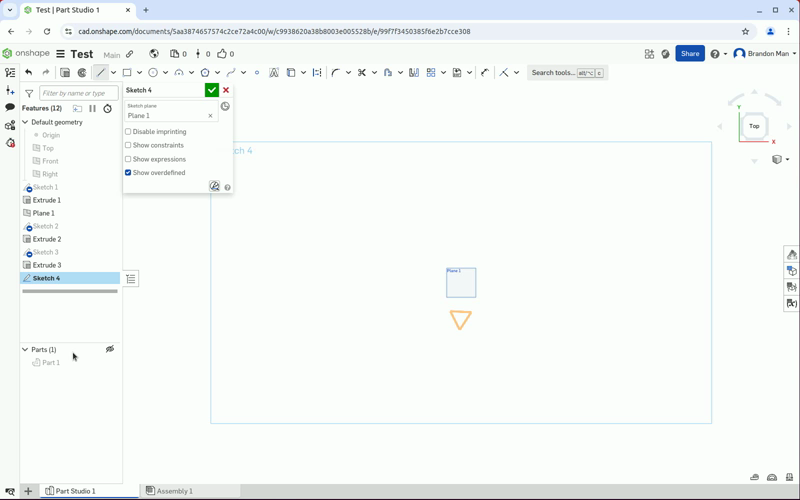
mouse_move(480, 259)
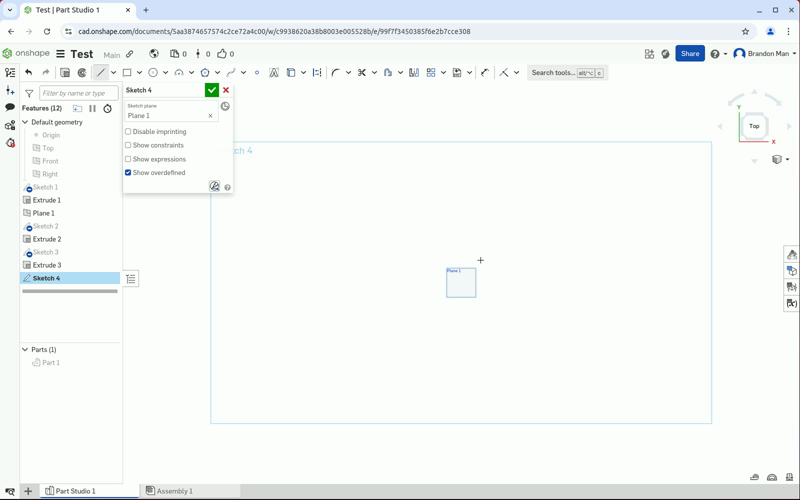
click(480, 259)
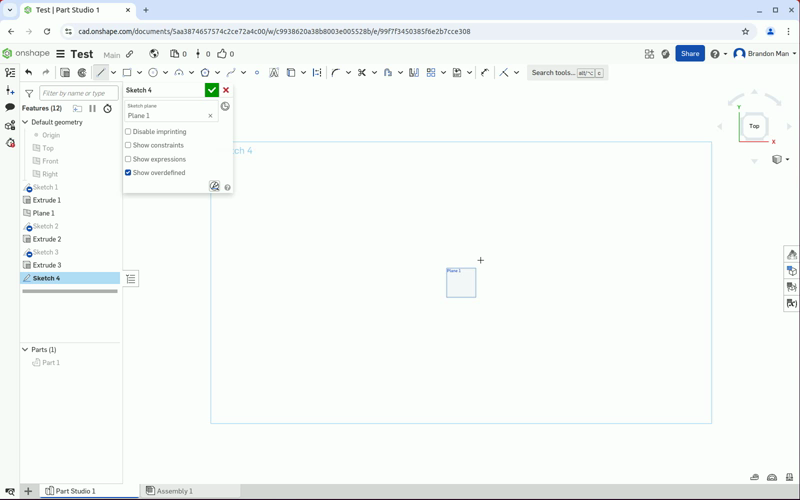
key_up(shift)
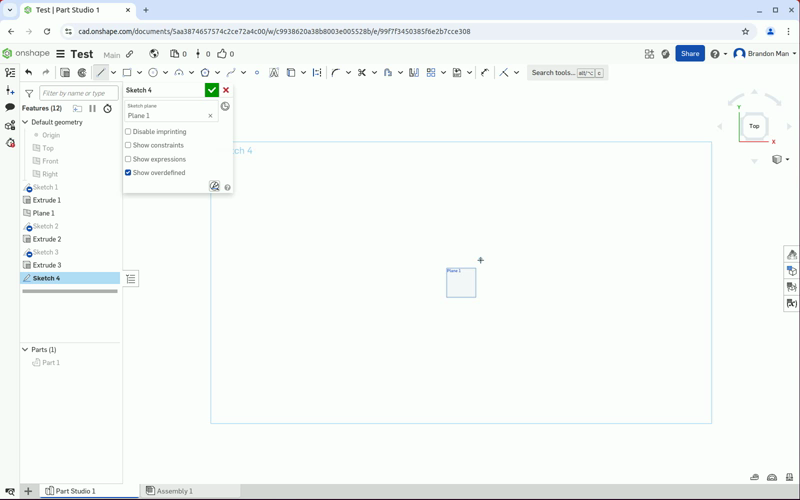
key_down(shift)
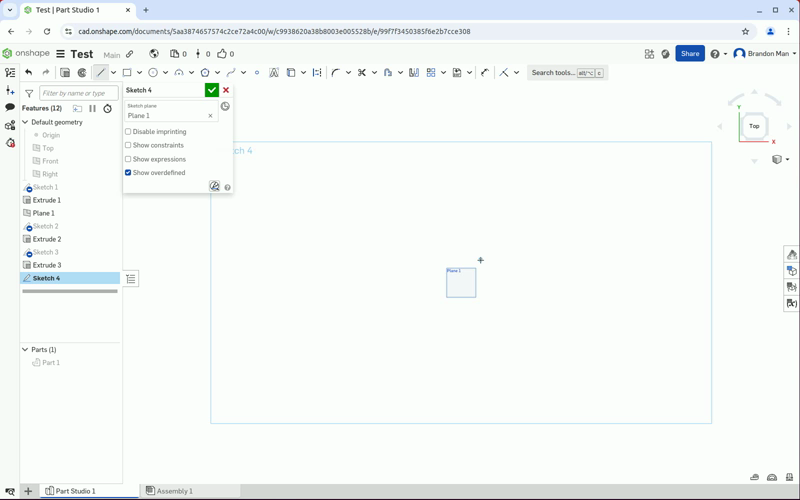
mouse_move(510, 259)
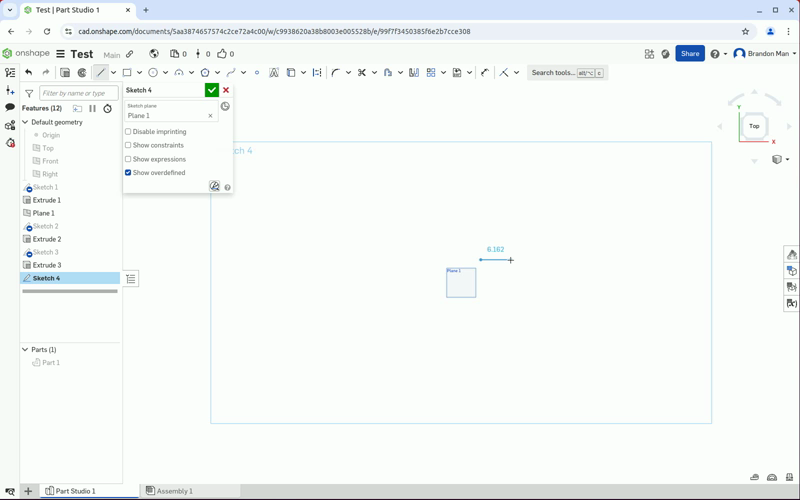
mouse_move(490, 278)
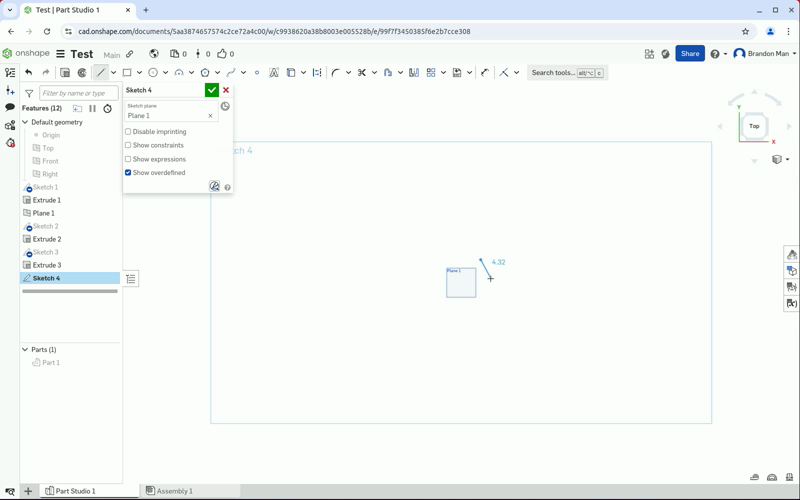
click(490, 278)
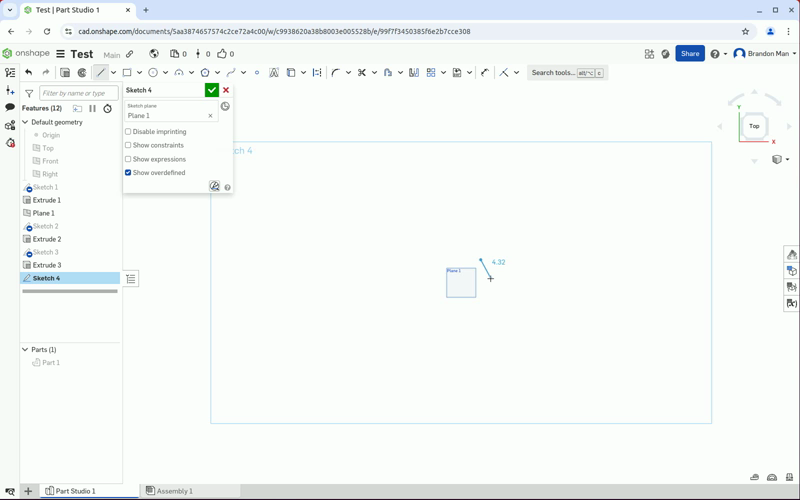
key_up(shift)
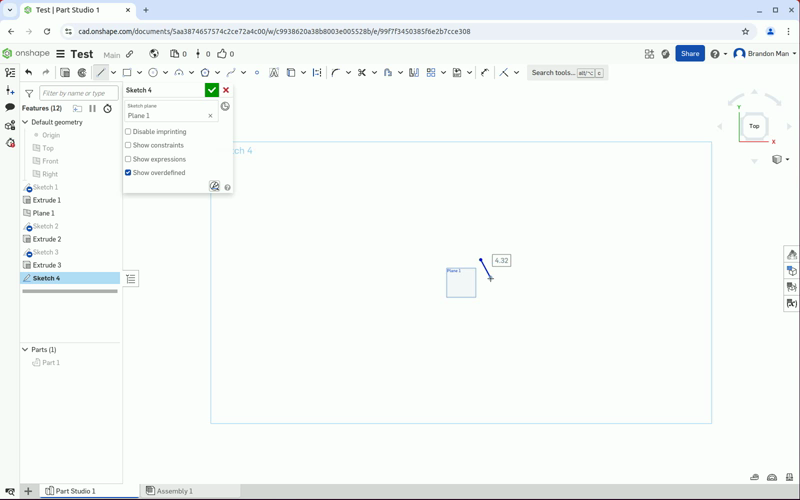
key_down(shift)
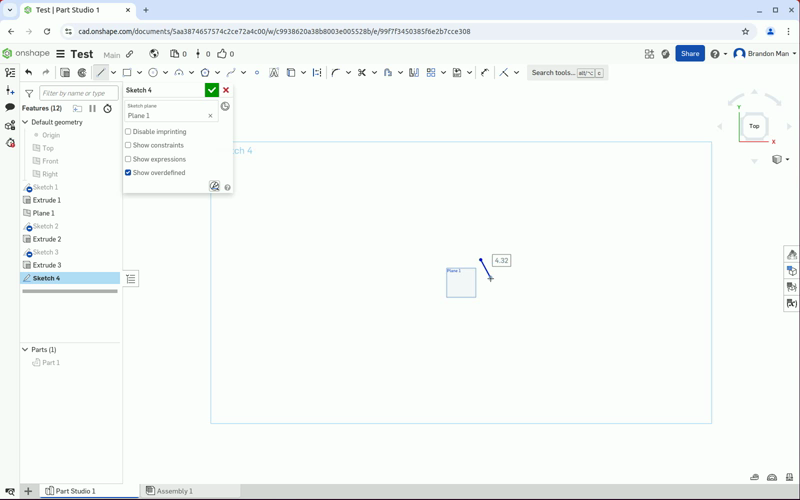
mouse_move(520, 278)
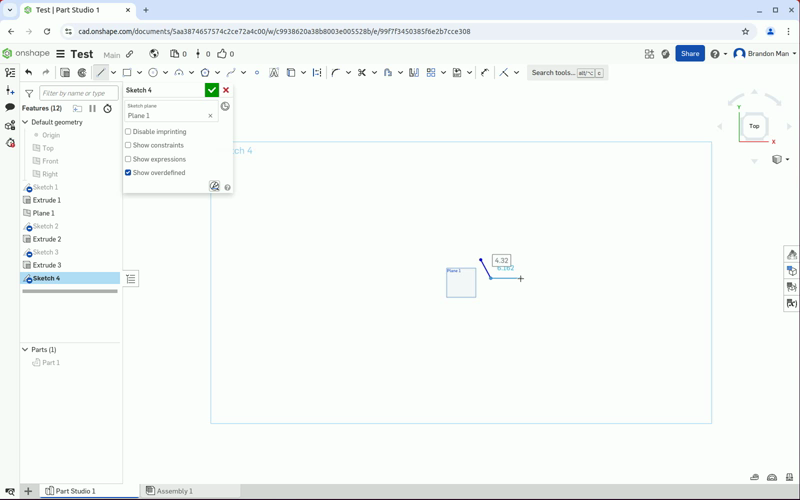
mouse_move(501, 260)
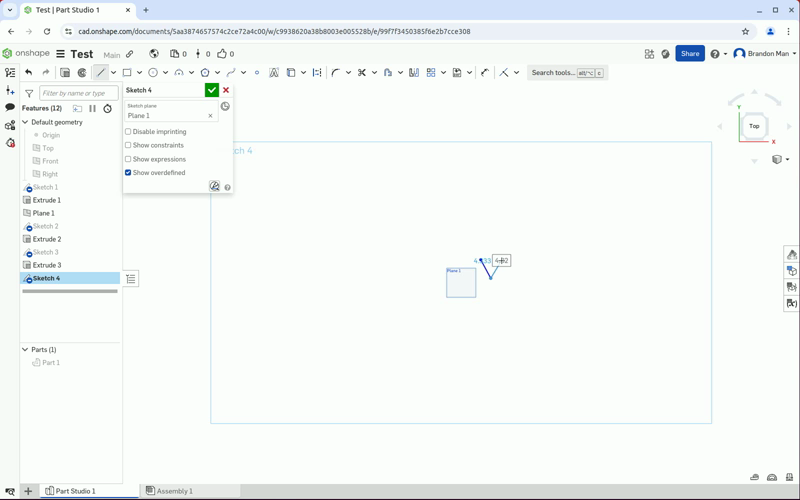
click(501, 260)
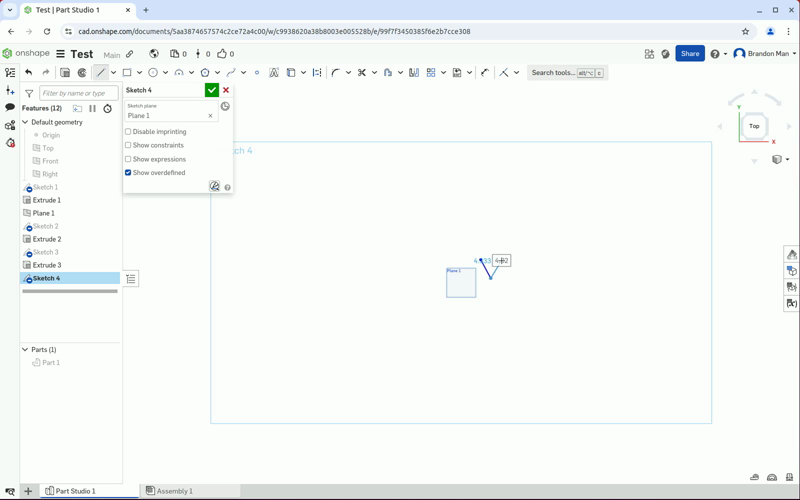
key_up(shift)
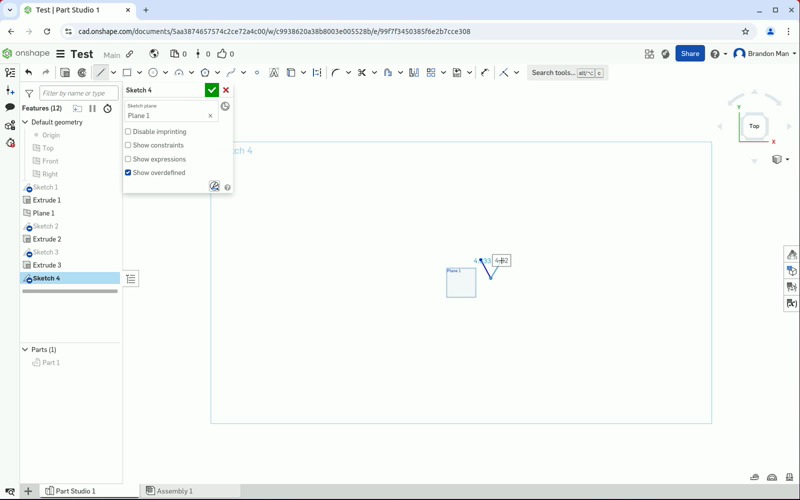
mouse_move(531, 260)
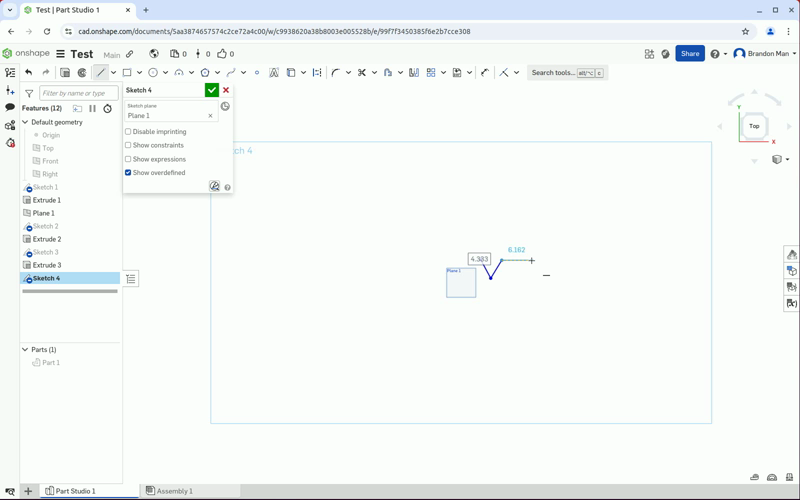
key_down(shift)
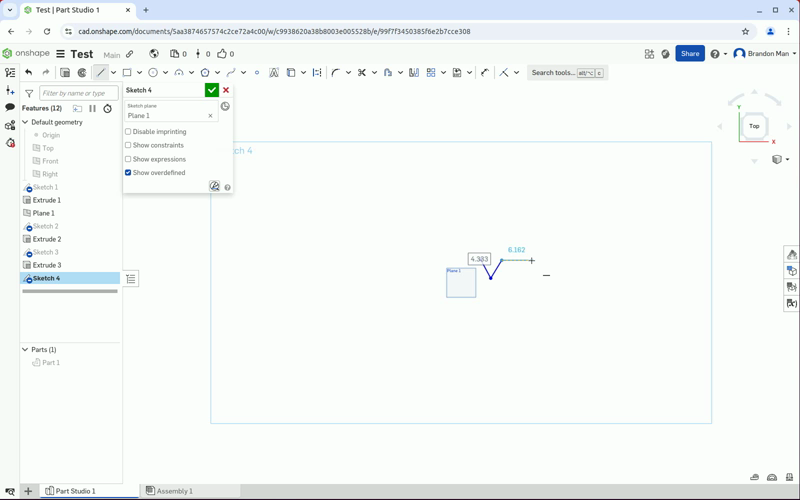
mouse_move(480, 259)
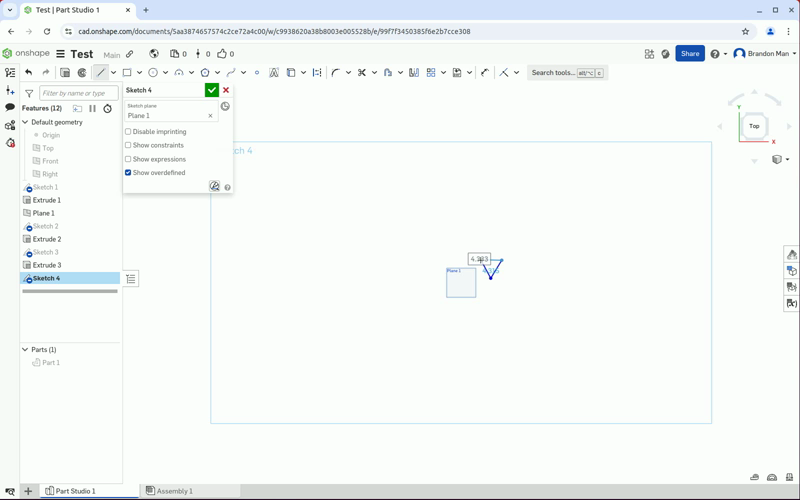
key_up(shift)
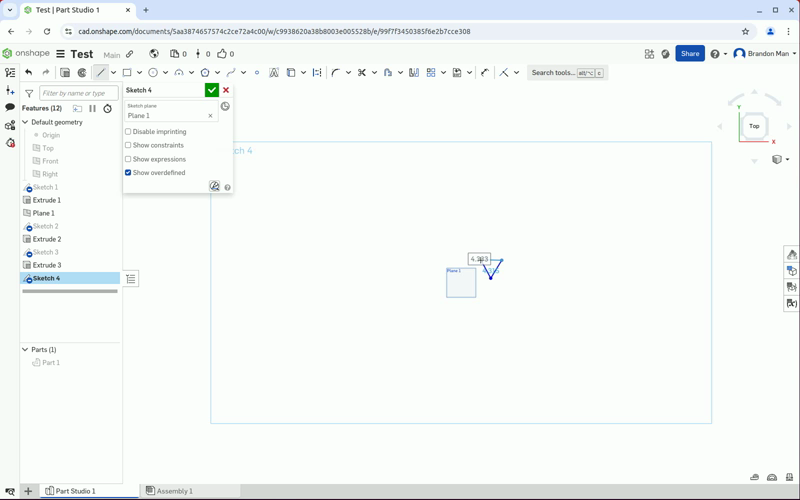
click(480, 259)
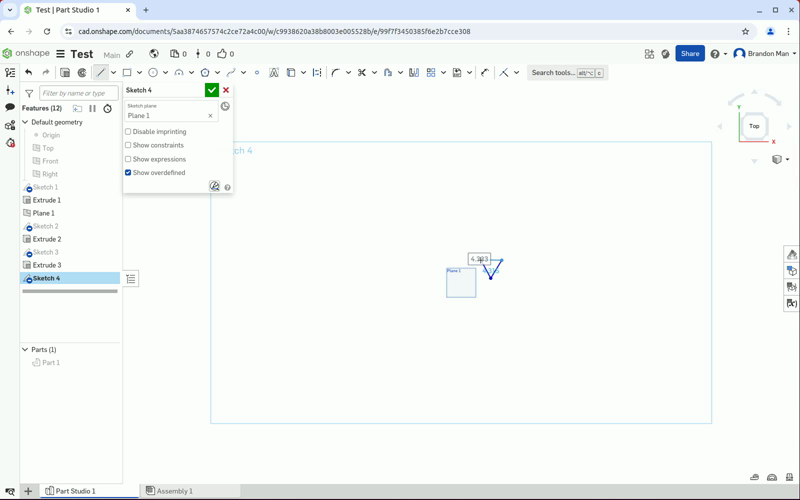
key(esc)
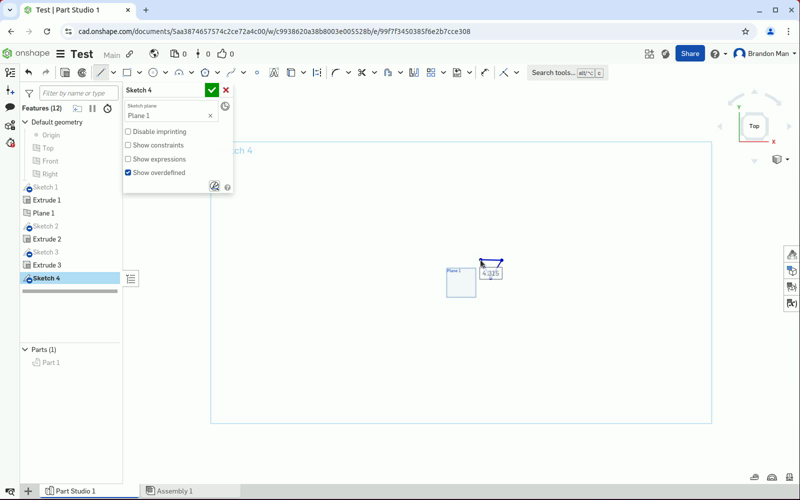
mouse_move(496, 266)
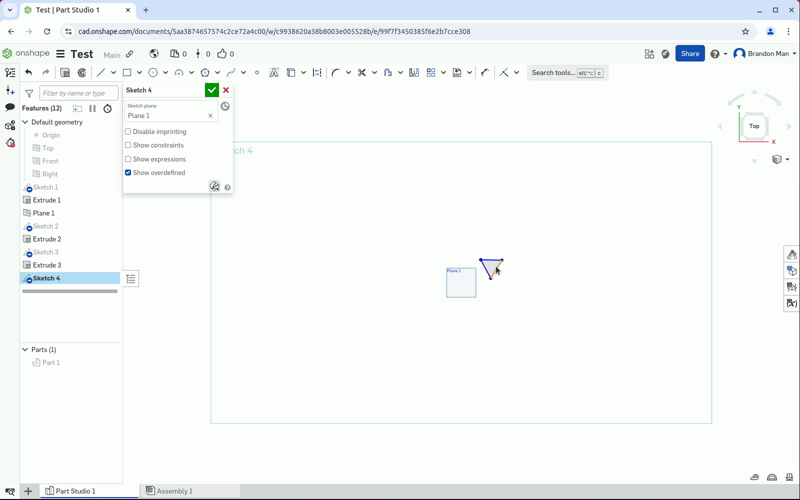
scroll(6)
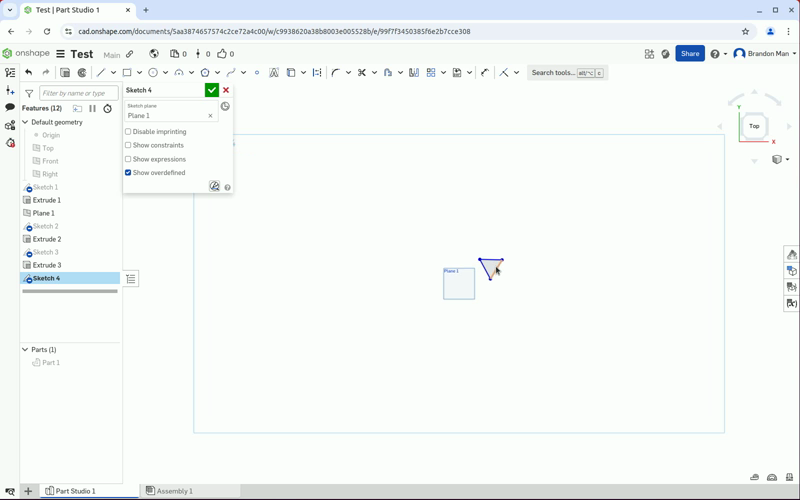
scroll(6)
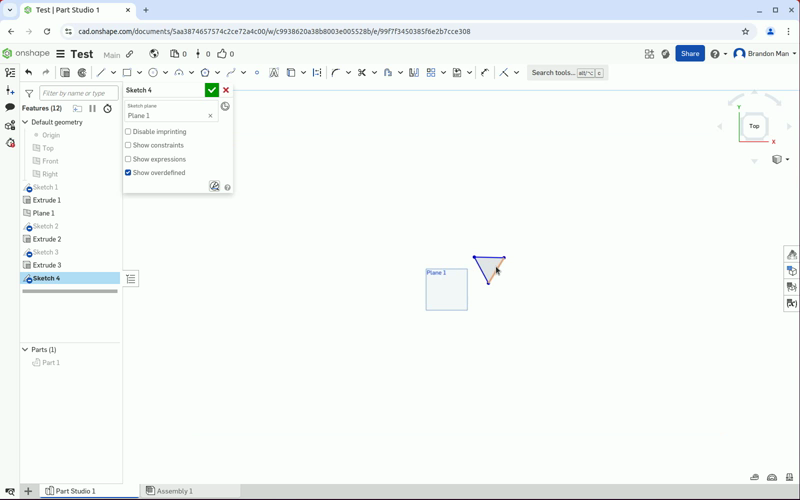
scroll(6)
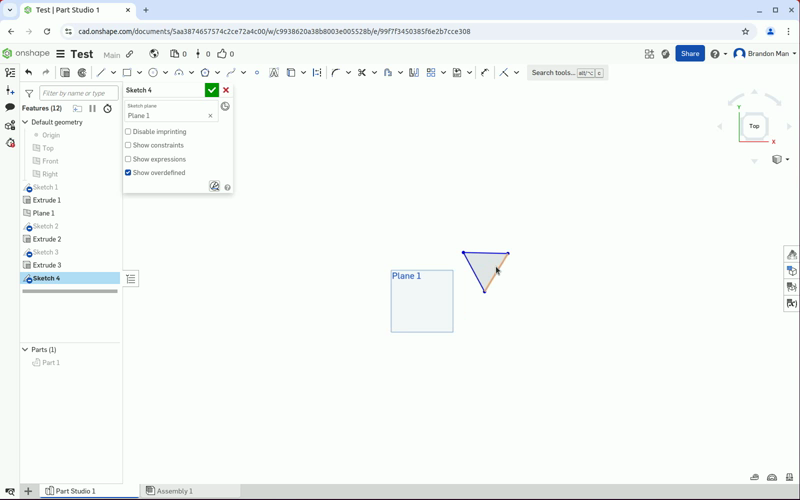
scroll(6)
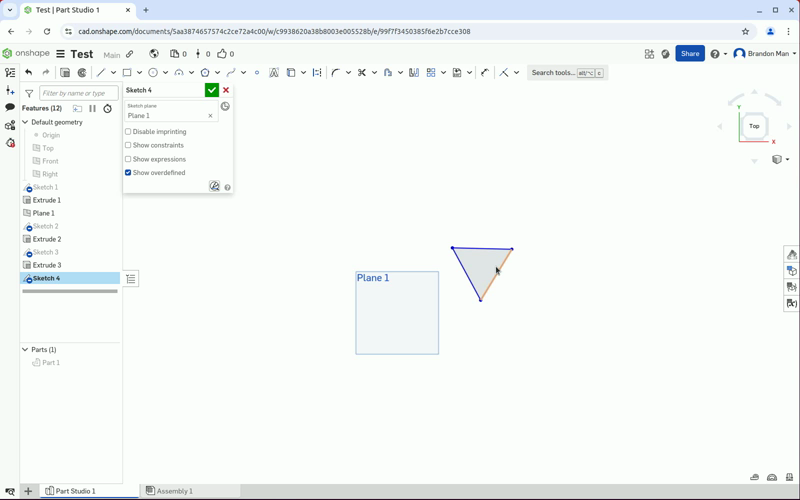
scroll(6)
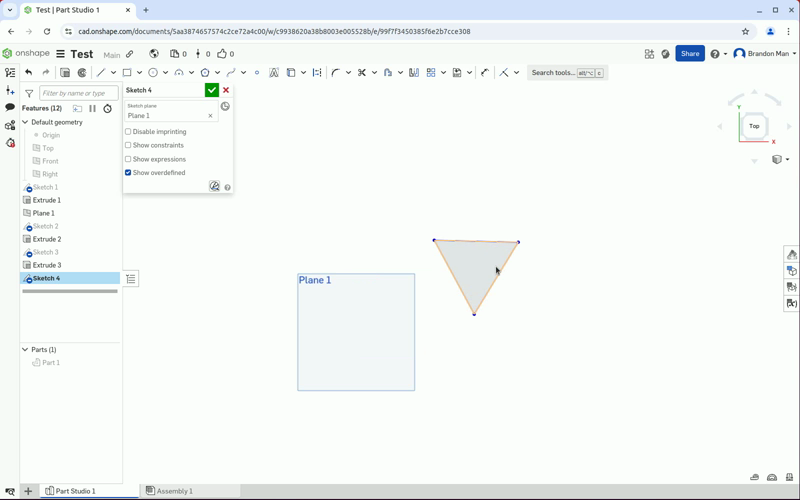
scroll(6)
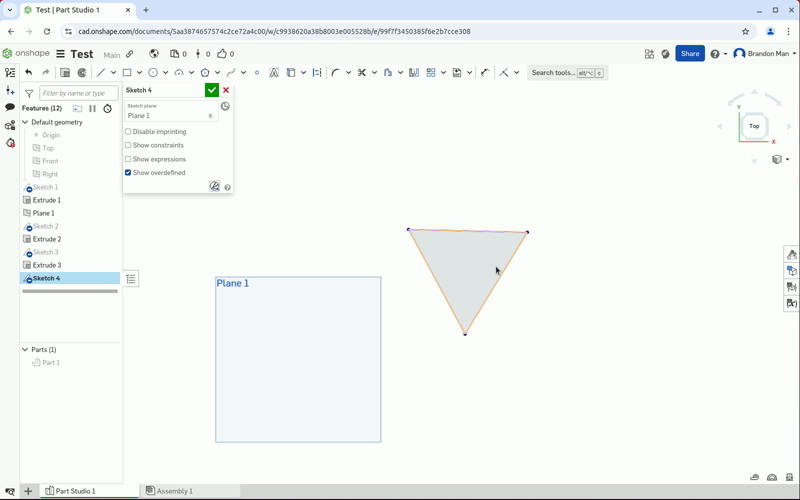
scroll(6)
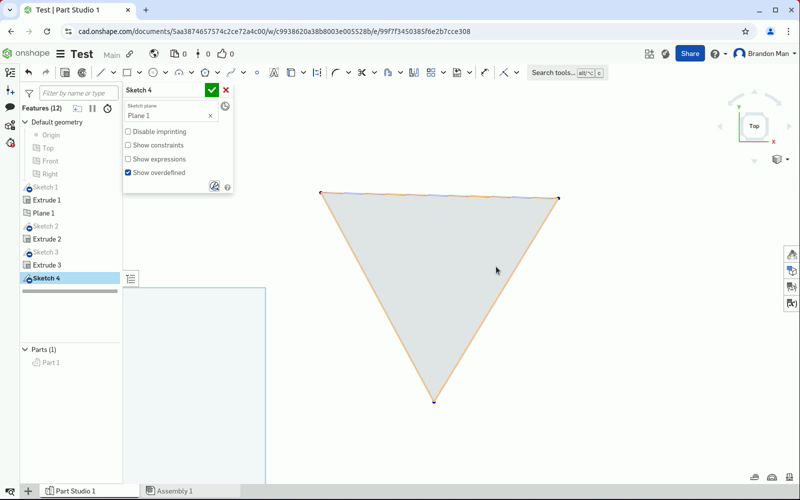
click(496, 266)
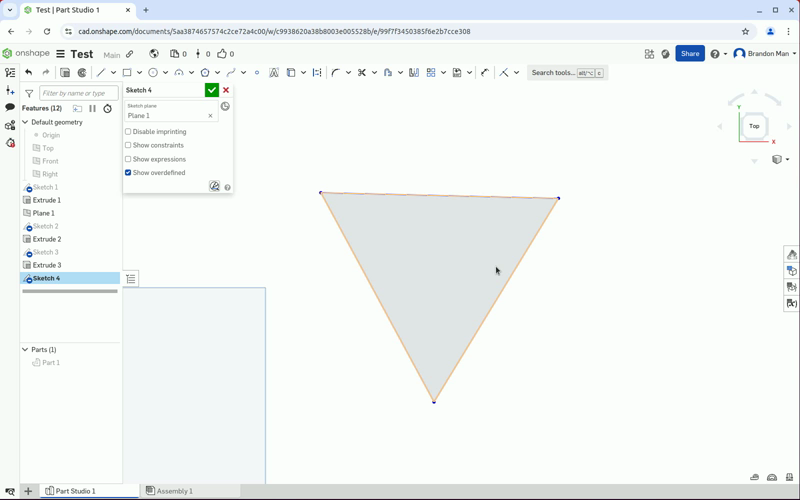
scroll(-6)
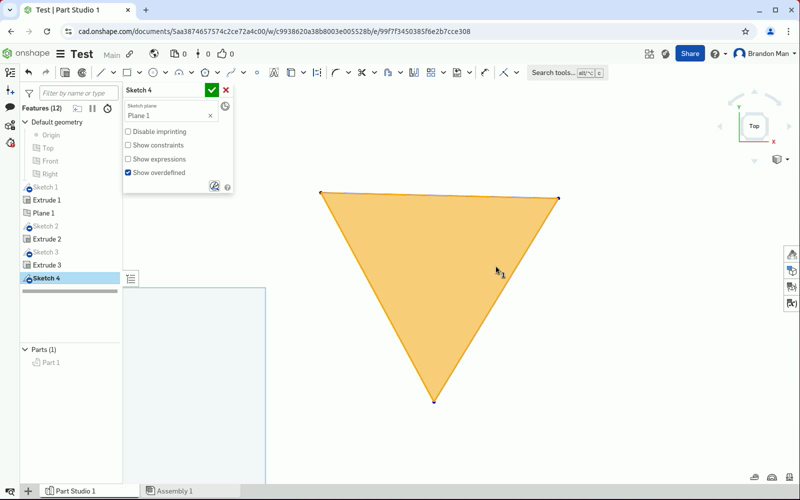
scroll(-6)
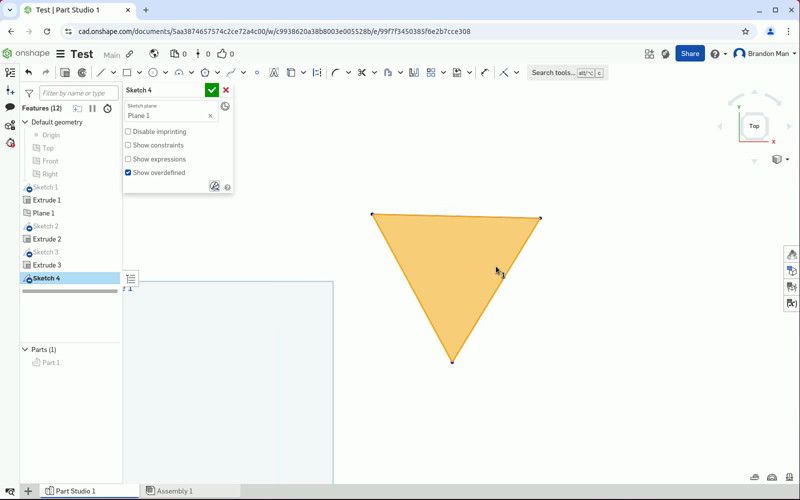
scroll(-6)
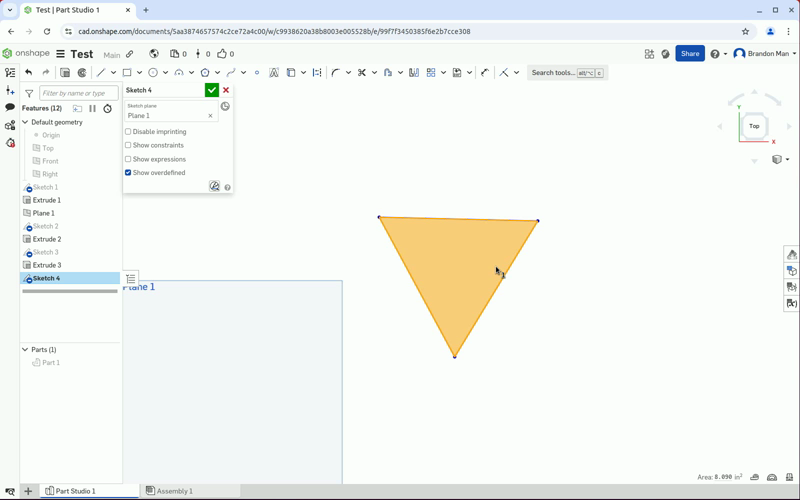
scroll(-6)
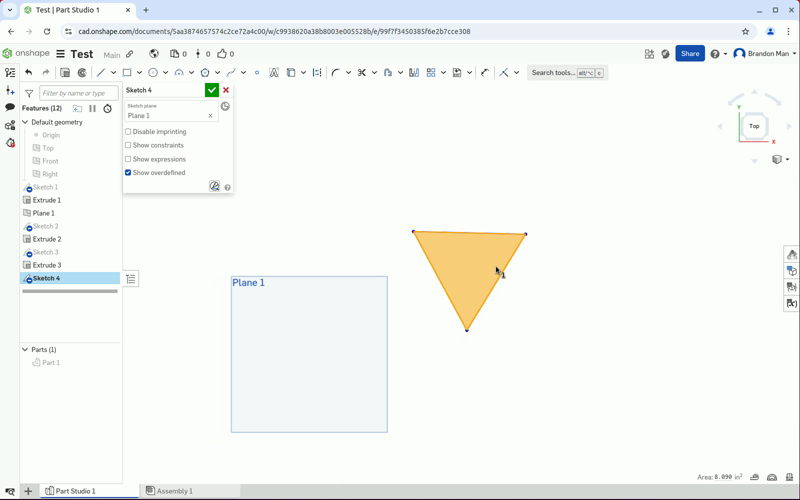
scroll(-6)
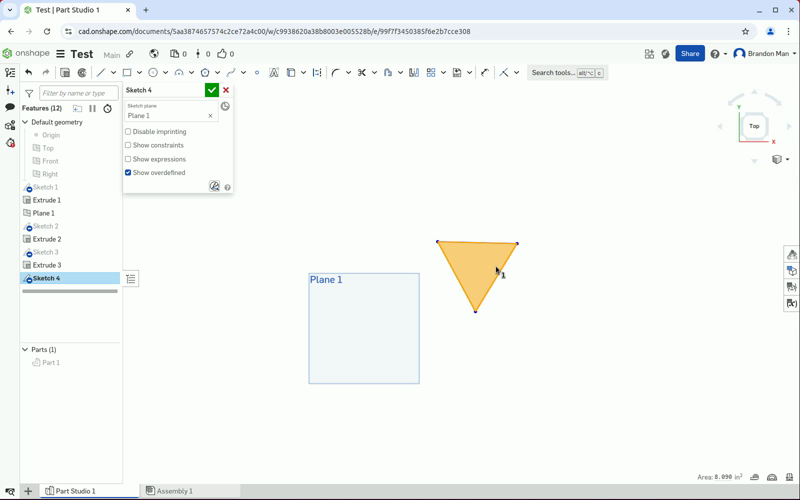
scroll(-6)
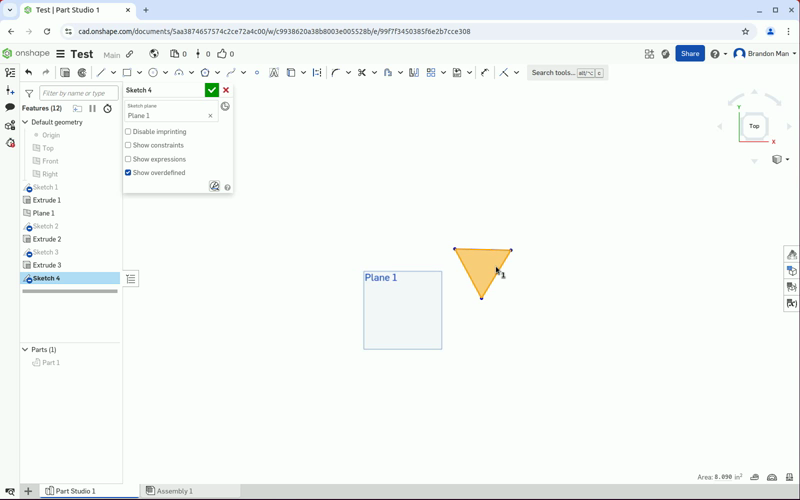
scroll(-6)
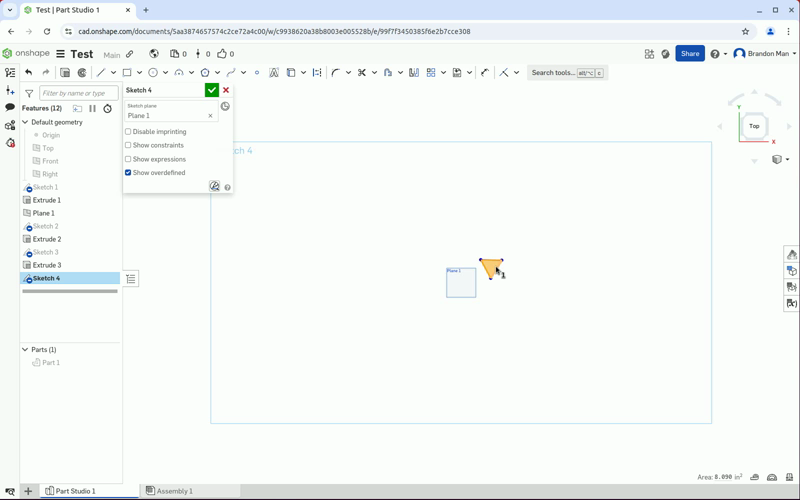
mouse_move(73, 352)
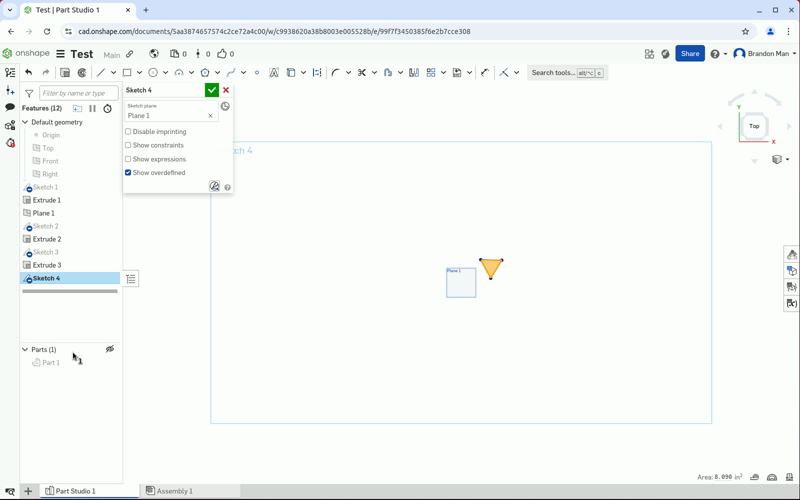
key(shift+y)
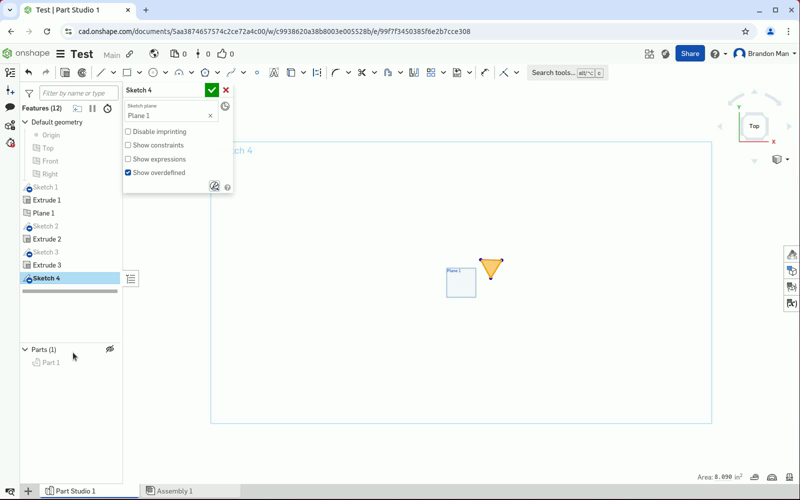
key(shift+e)
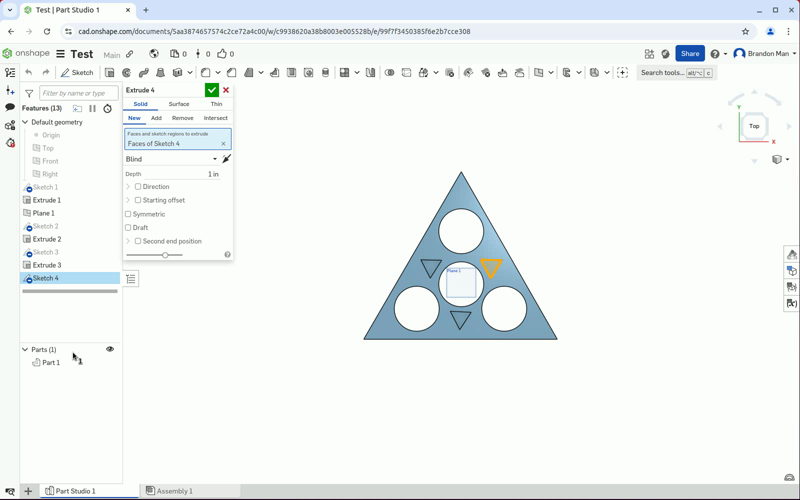
mouse_move(143, 106)
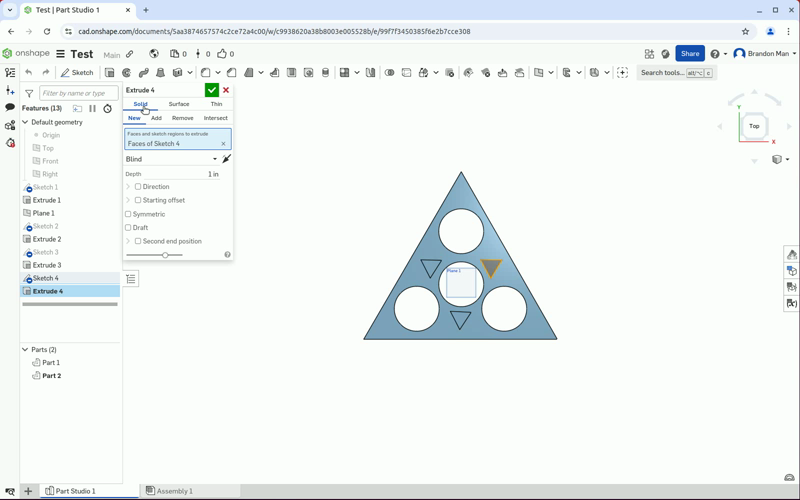
click(143, 106)
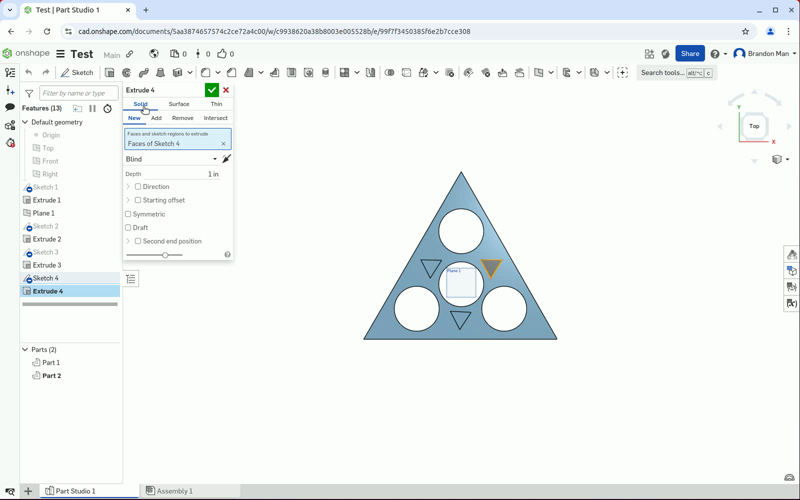
mouse_move(186, 120)
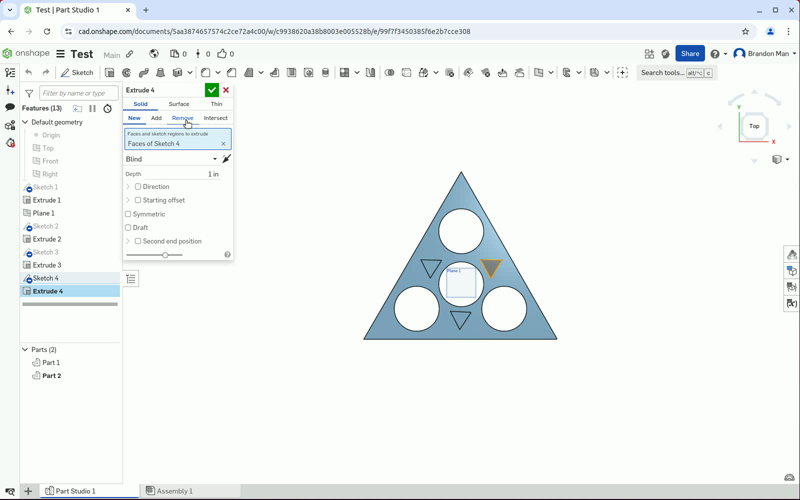
click(186, 120)
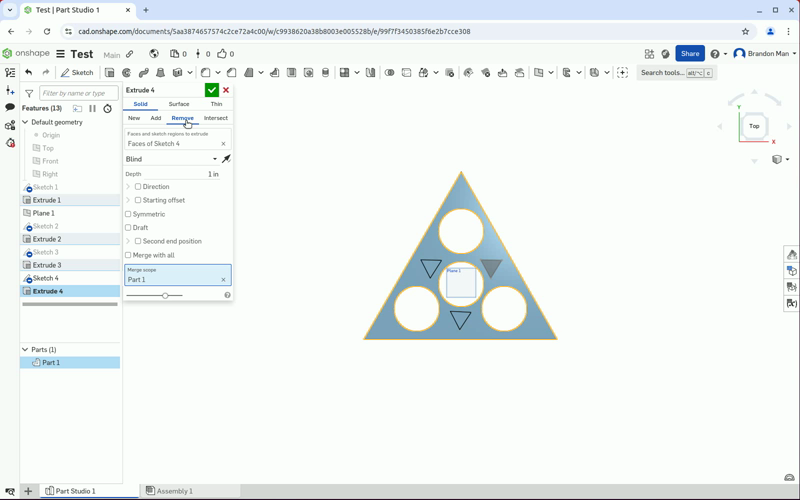
key(tab, 4)
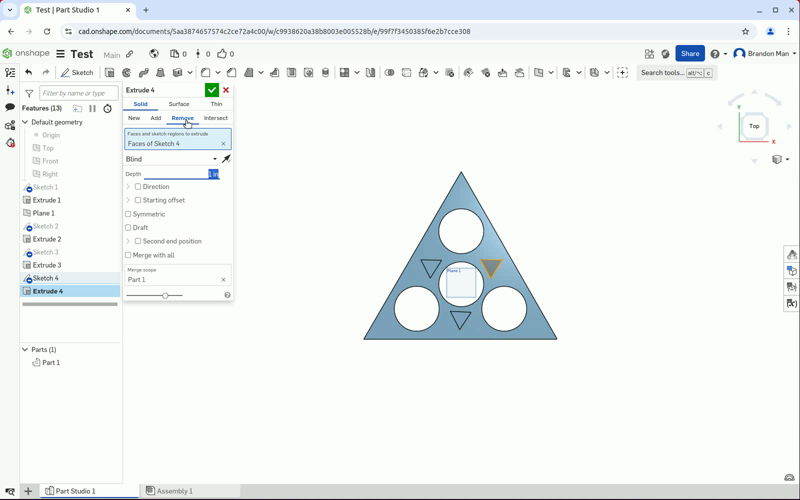
text(2.648)
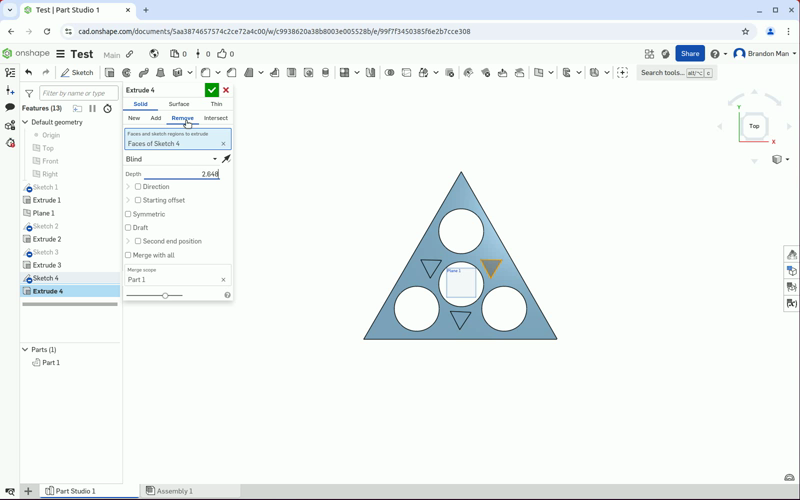
key(tab, 6)
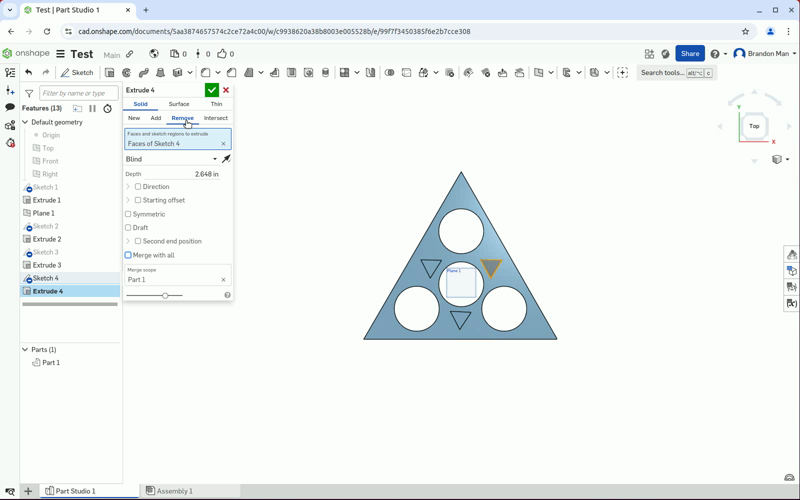
key(space)
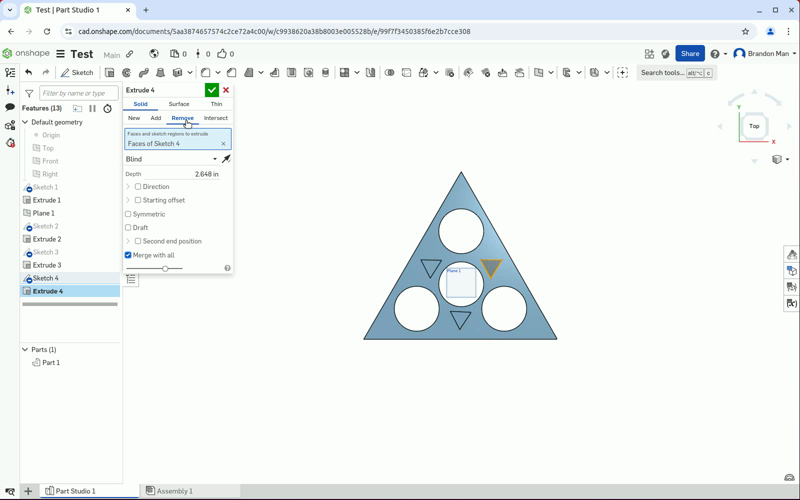
key(enter)
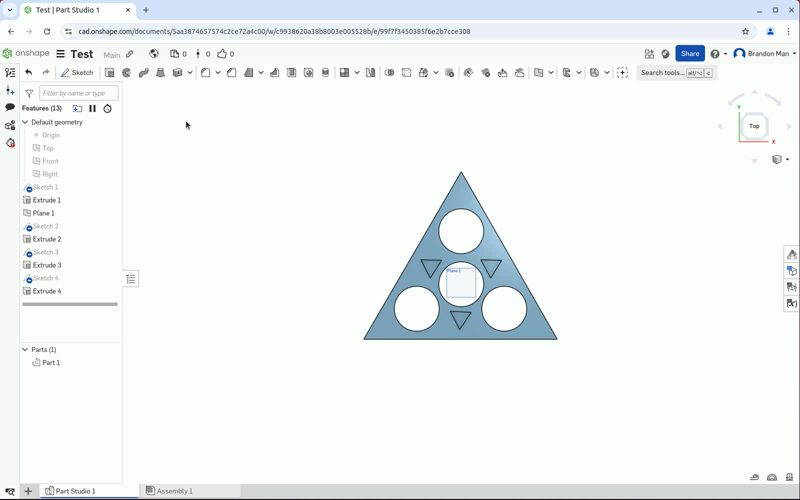
key(shift+h)
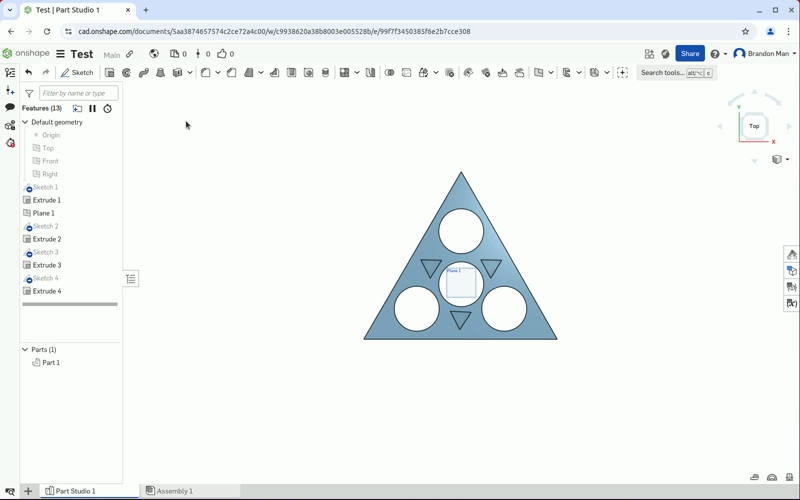
key(shift+h)
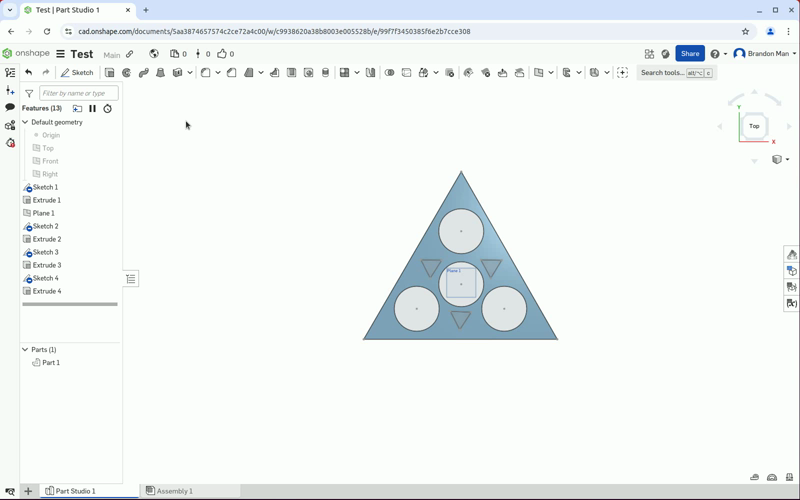
key(shift+7)
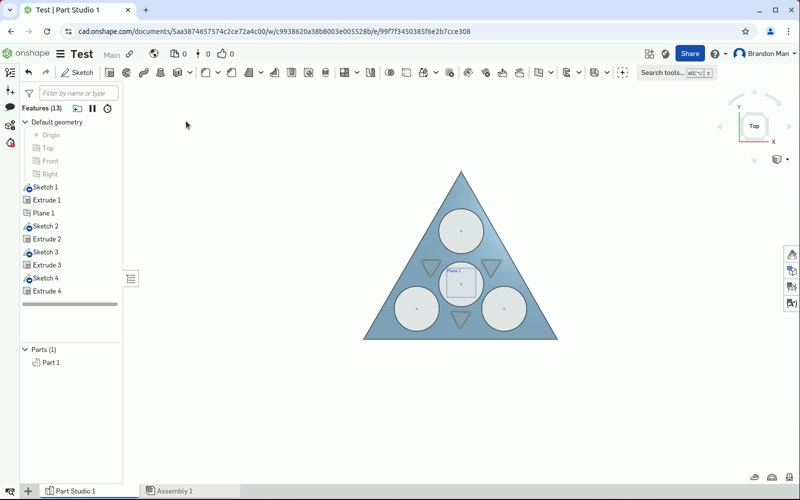
key(up, 3)
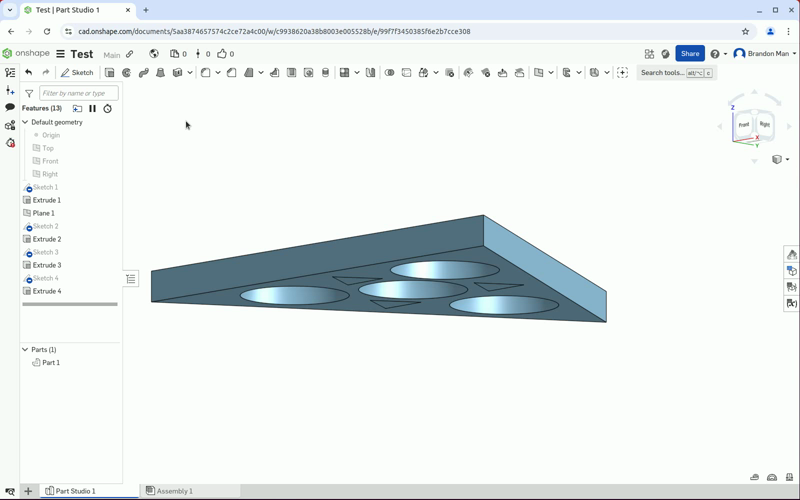
key(left, 3)
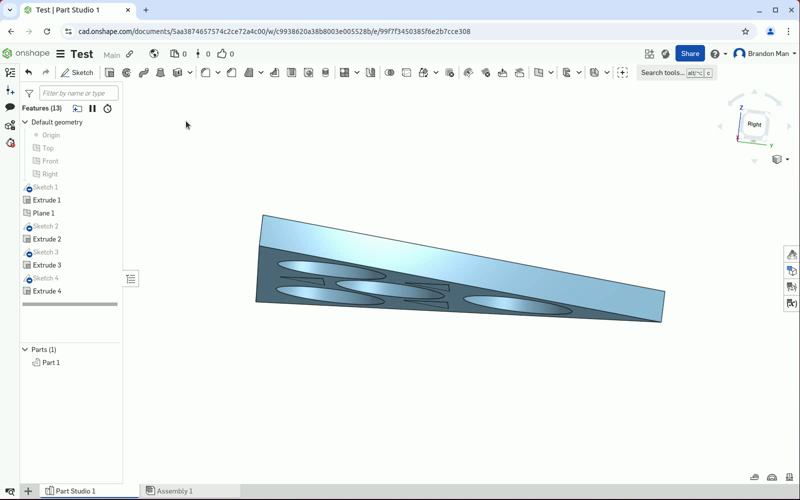
key(right, 3)
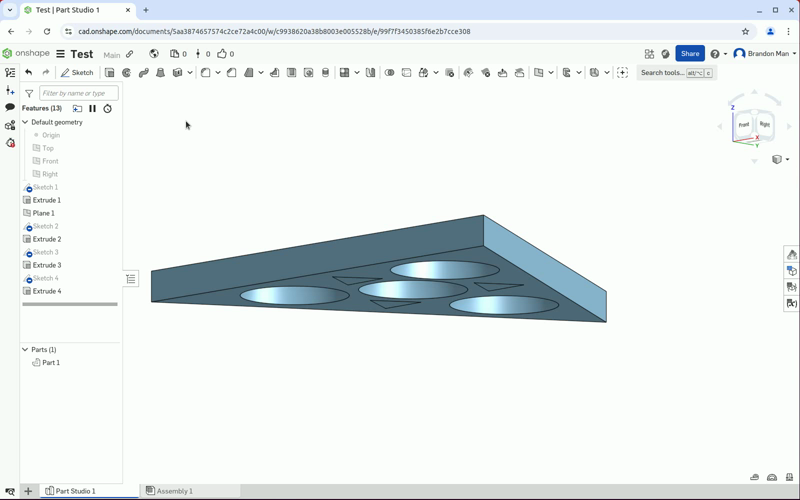
key(down, 3)
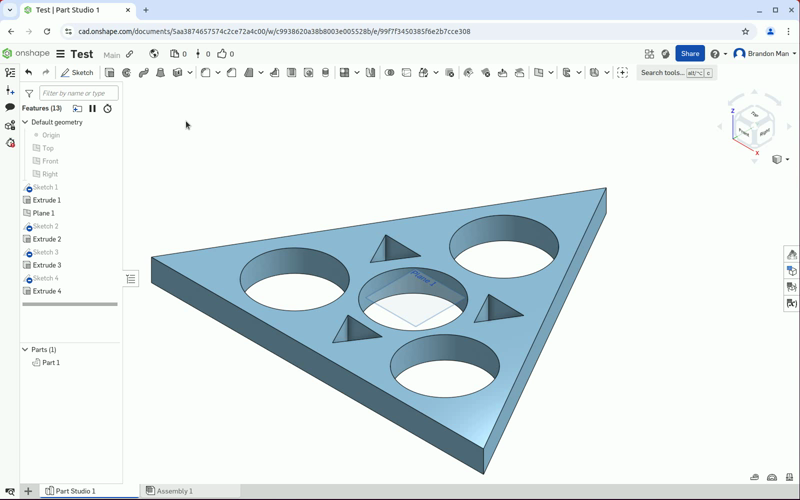
mouse_move(73, 189)
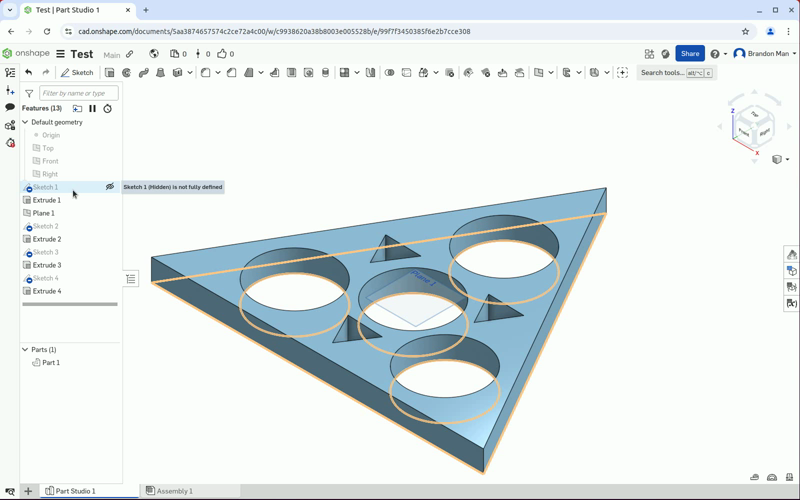
click(73, 189)